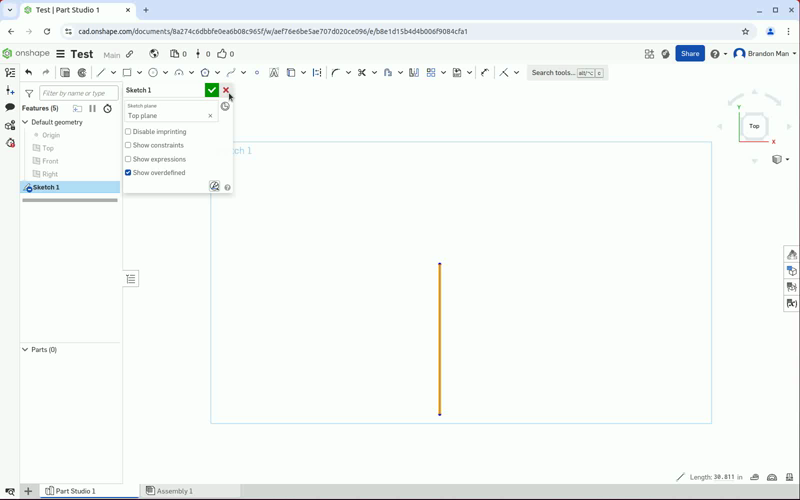
key(shift+h)
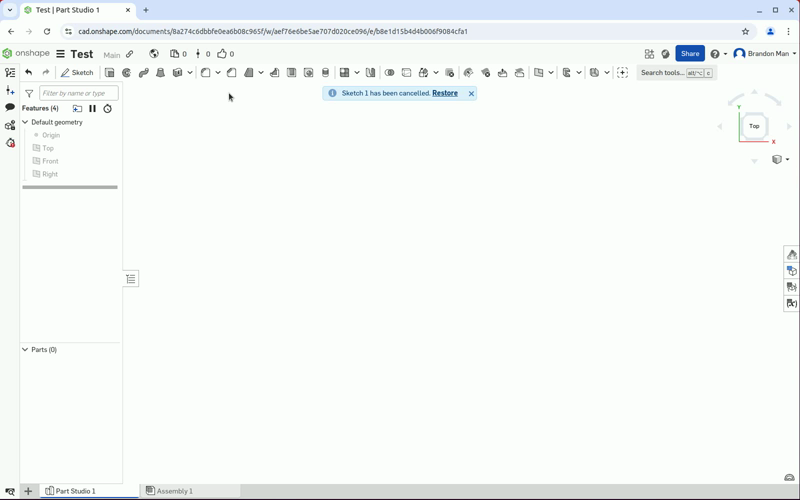
mouse_move(73, 352)
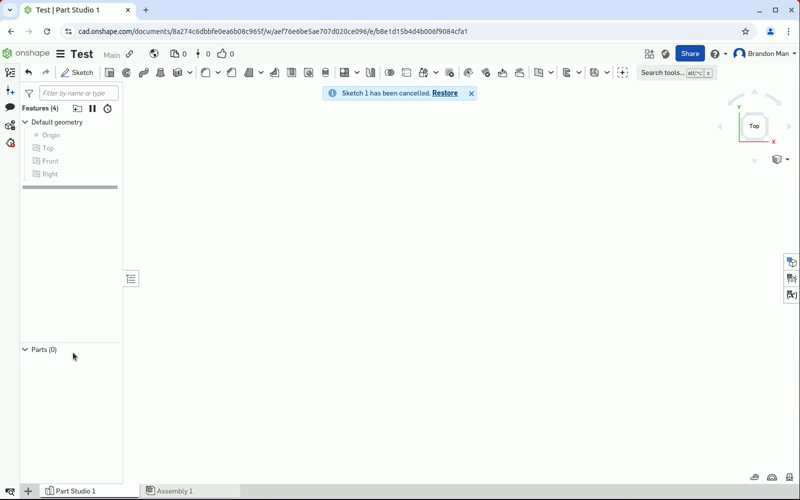
key(y)
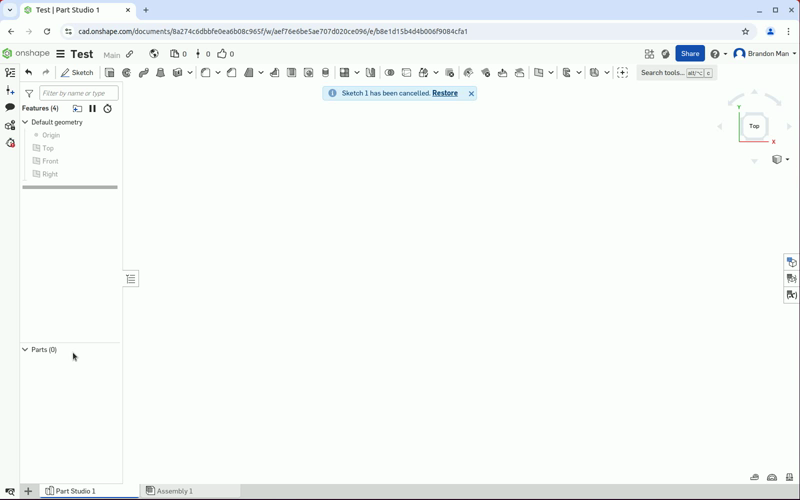
key(shift+p)
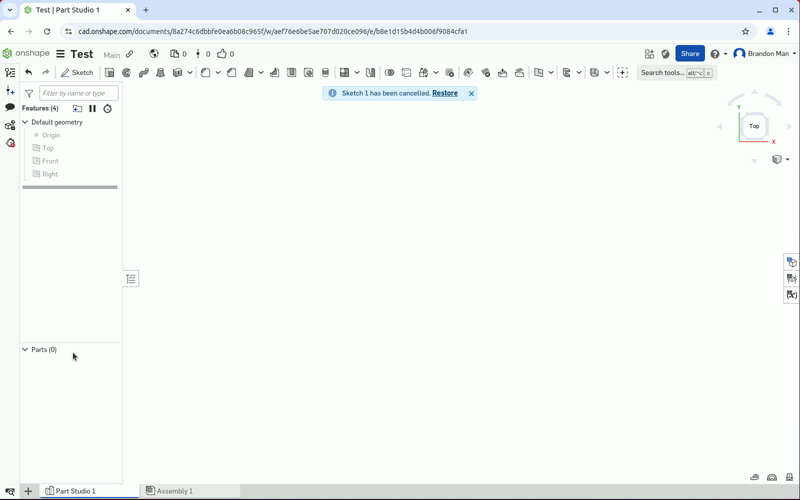
key(space)
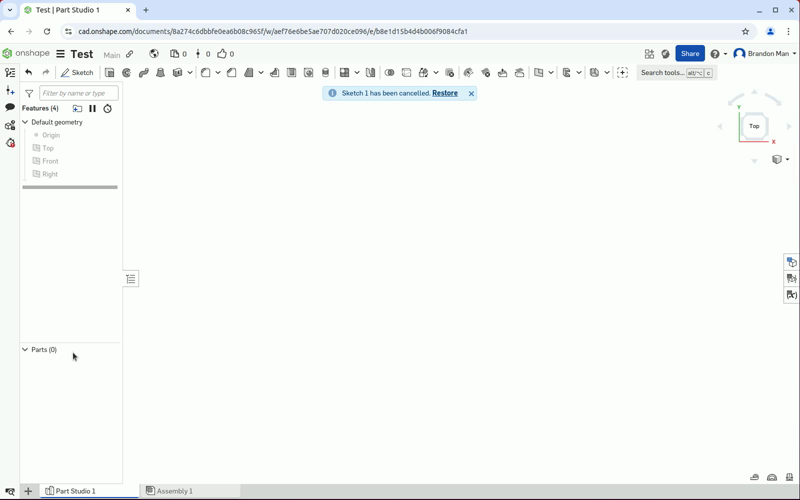
key_down(shift)
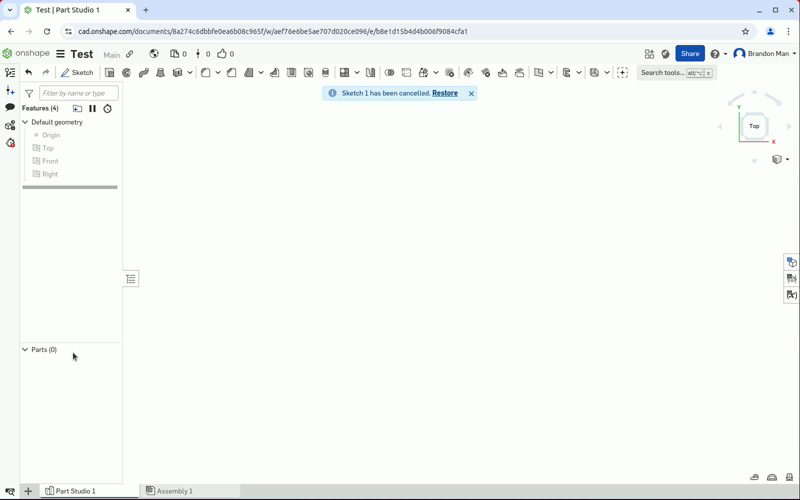
key(up)
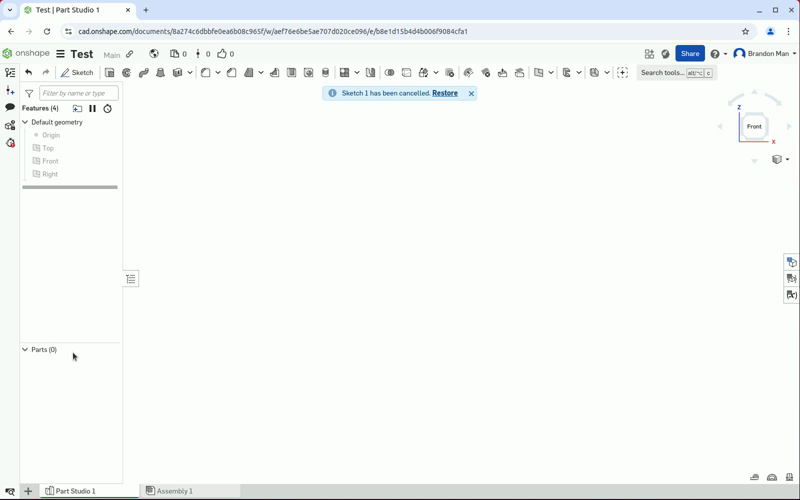
key_up(shift)
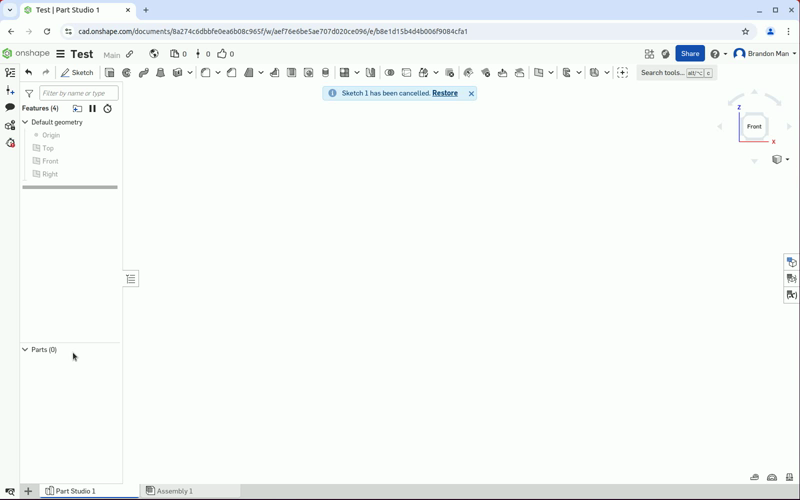
key(space)
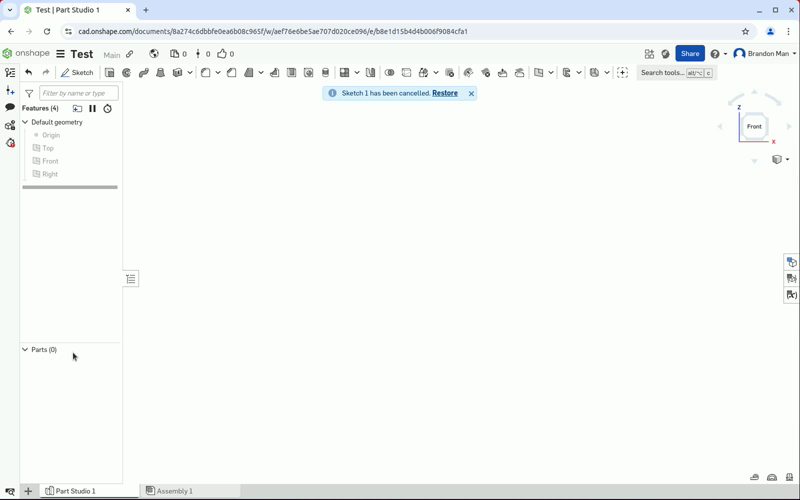
key_down(shift)
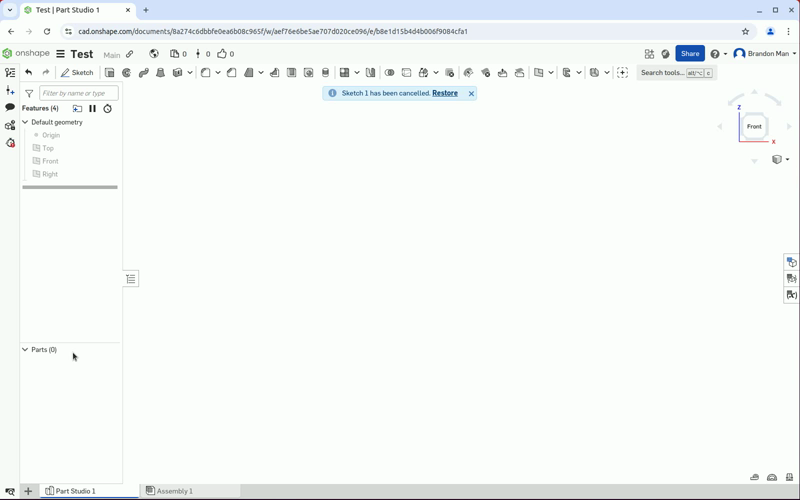
key(left)
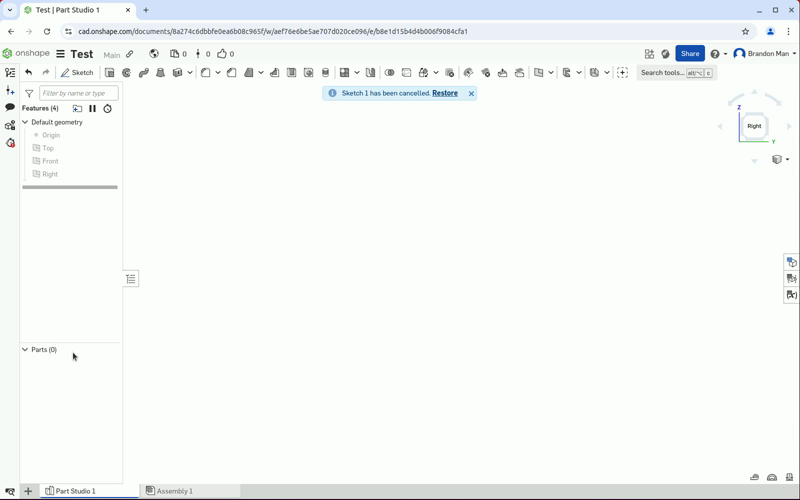
key_up(shift)
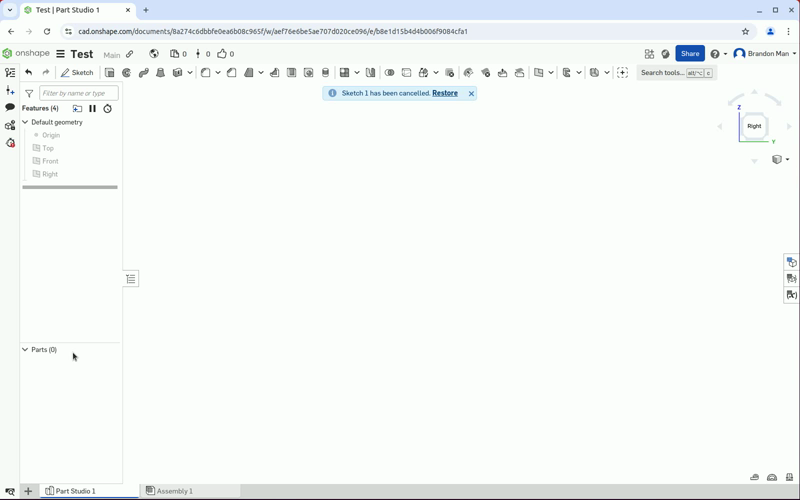
mouse_move(73, 352)
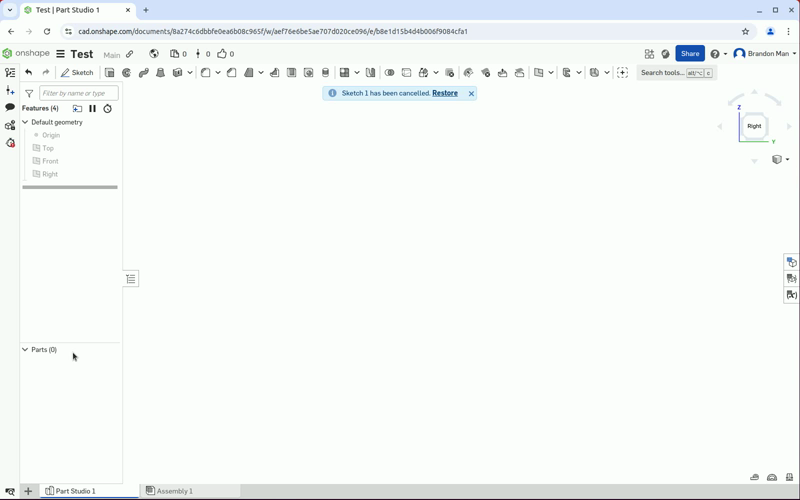
key(shift+y)
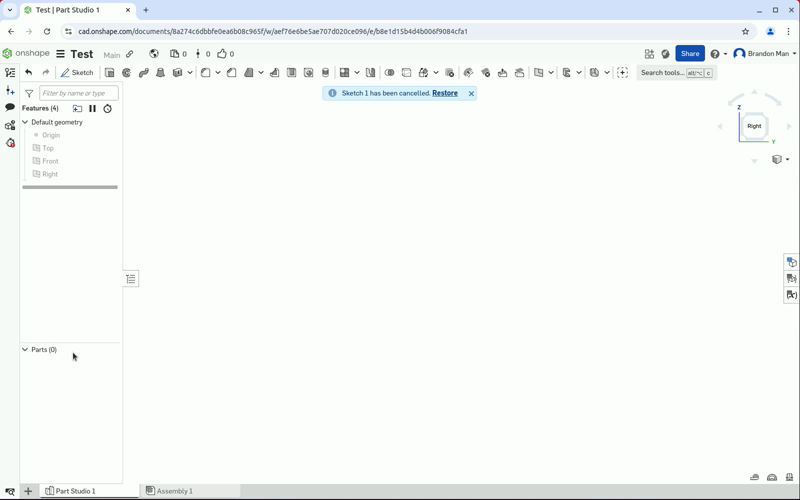
key(shift+s)
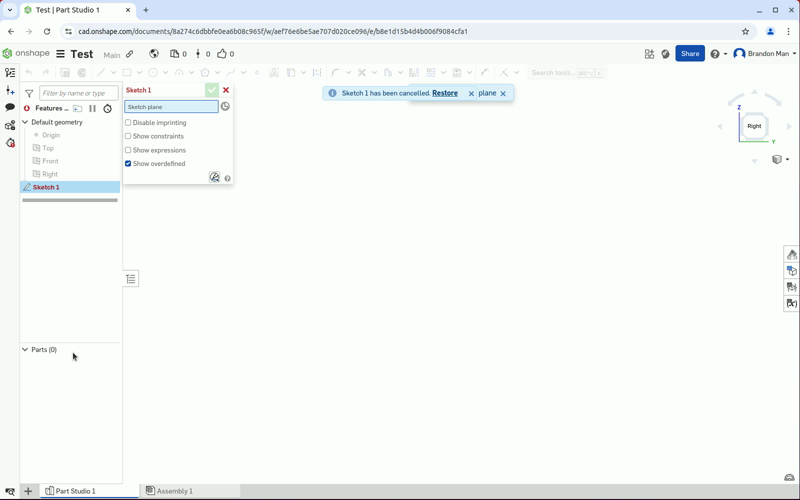
mouse_move(73, 176)
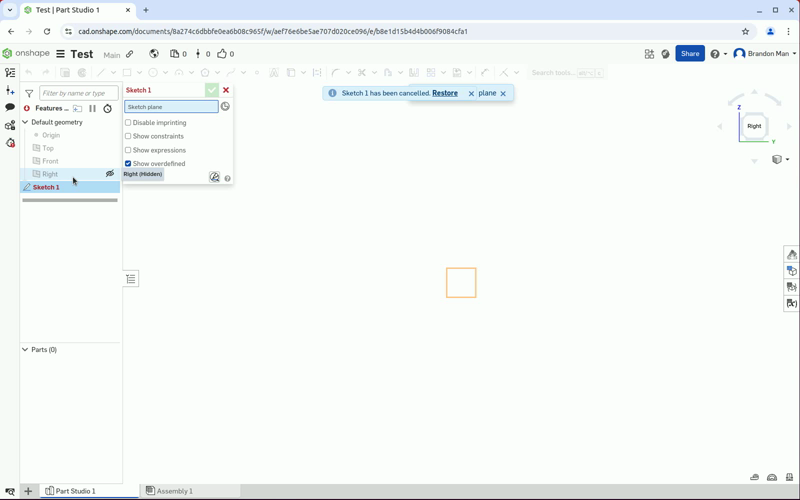
click(73, 176)
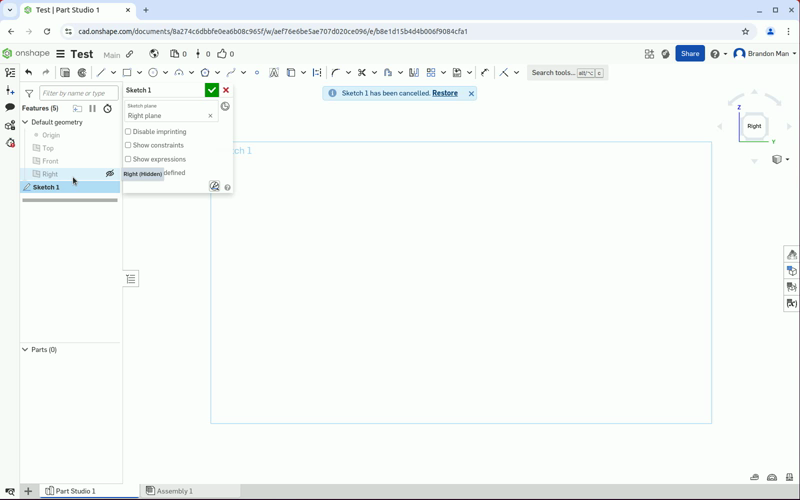
mouse_move(73, 352)
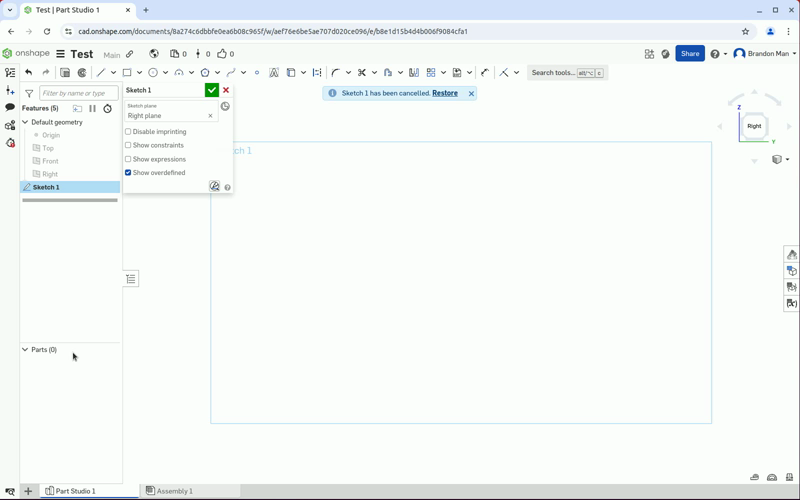
key(y)
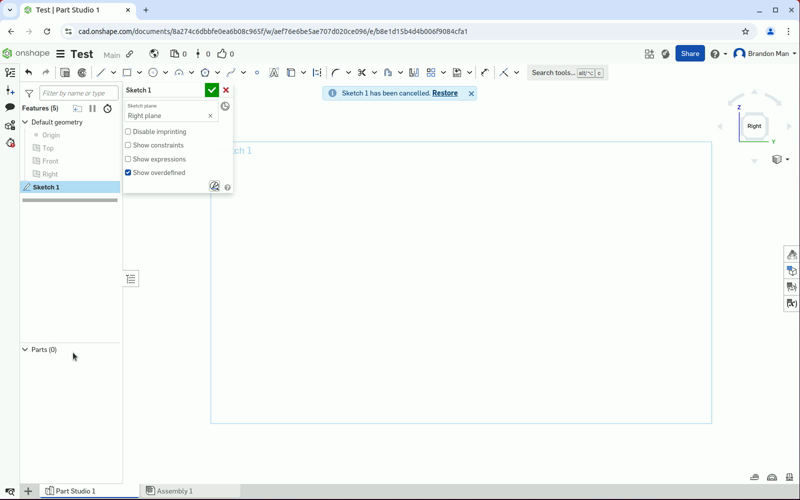
key(l)
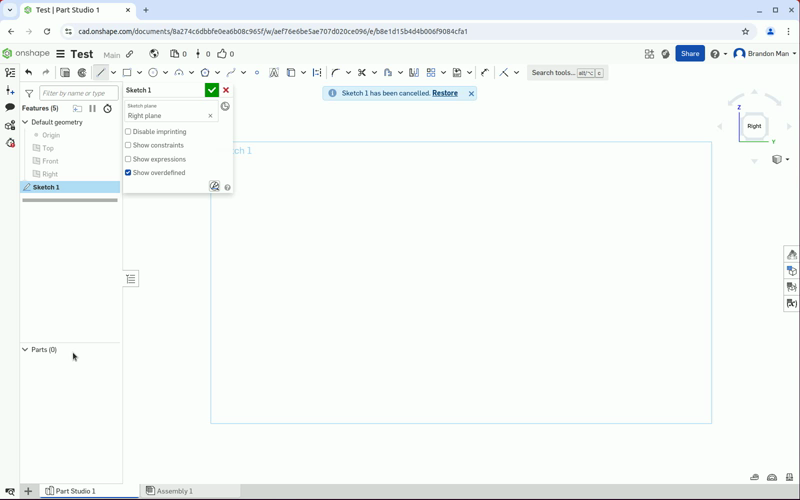
key_down(shift)
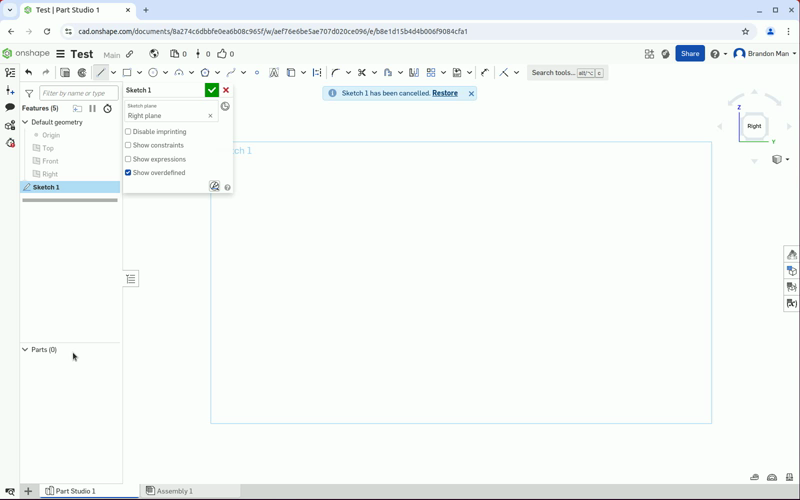
mouse_move(348, 304)
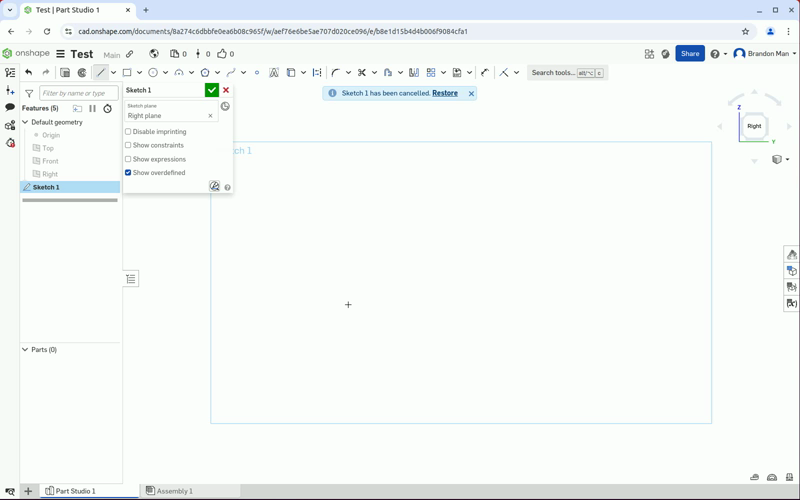
click(348, 304)
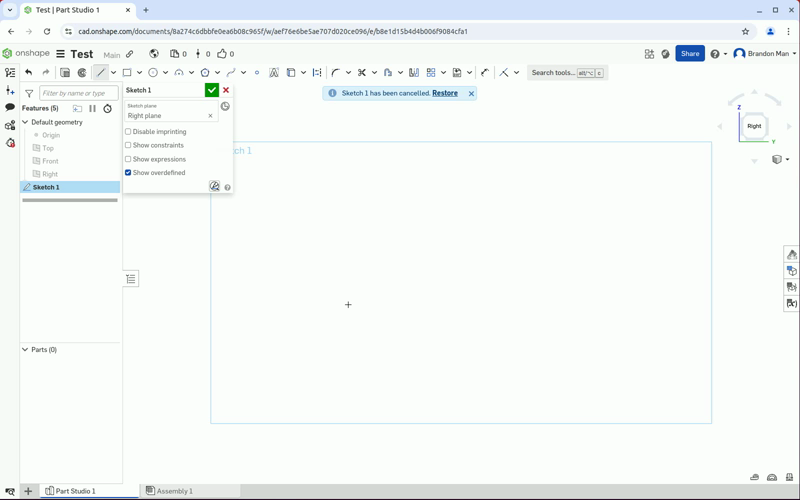
key_up(shift)
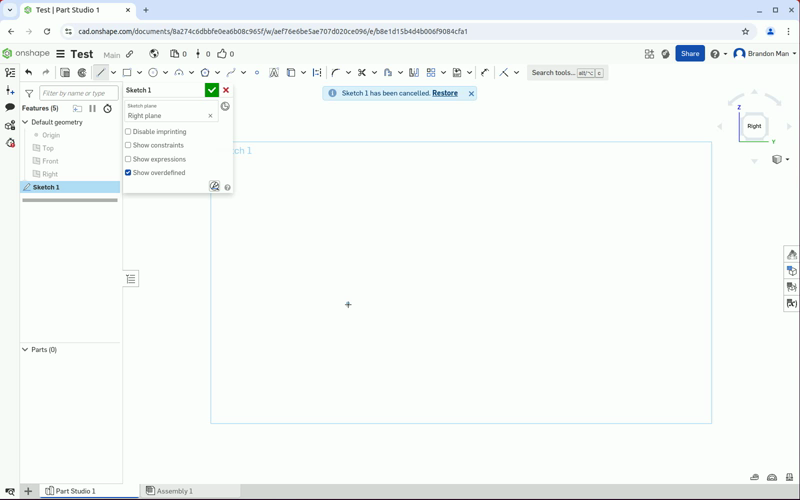
key_down(shift)
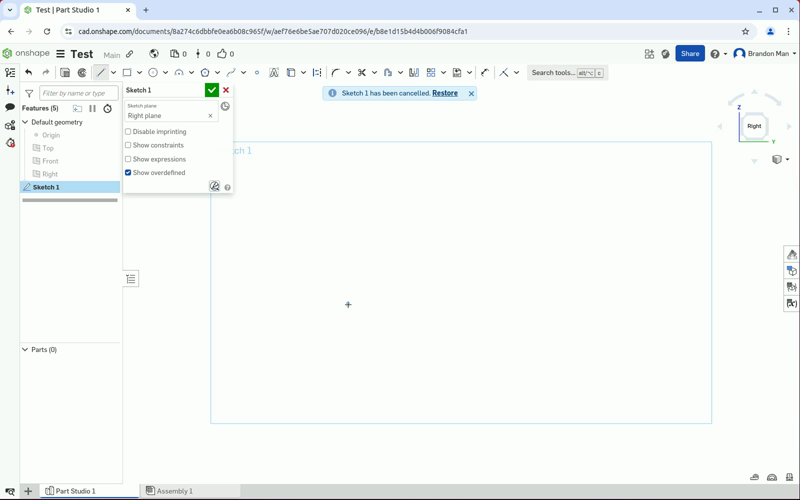
mouse_move(572, 304)
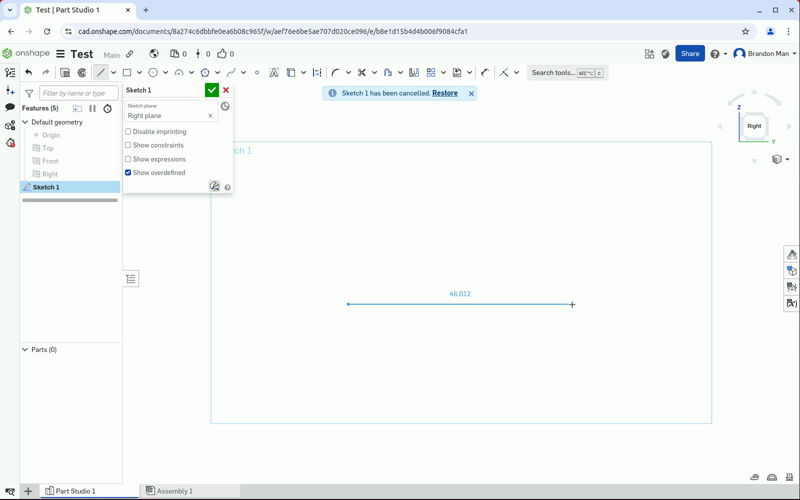
click(572, 304)
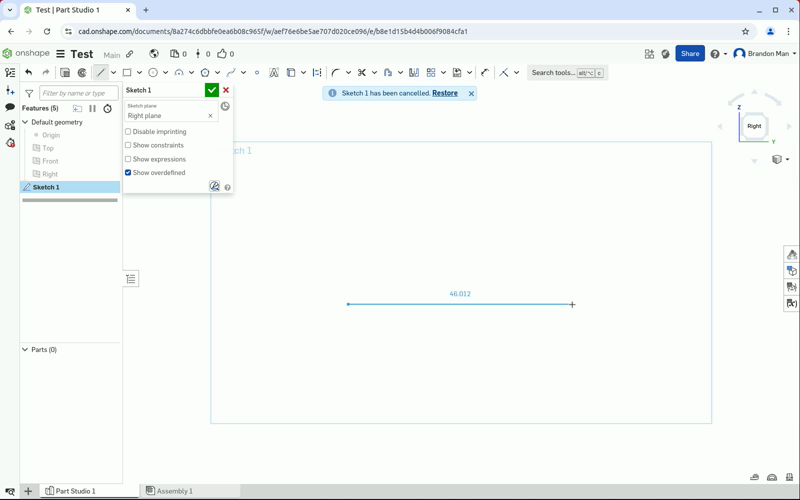
key_up(shift)
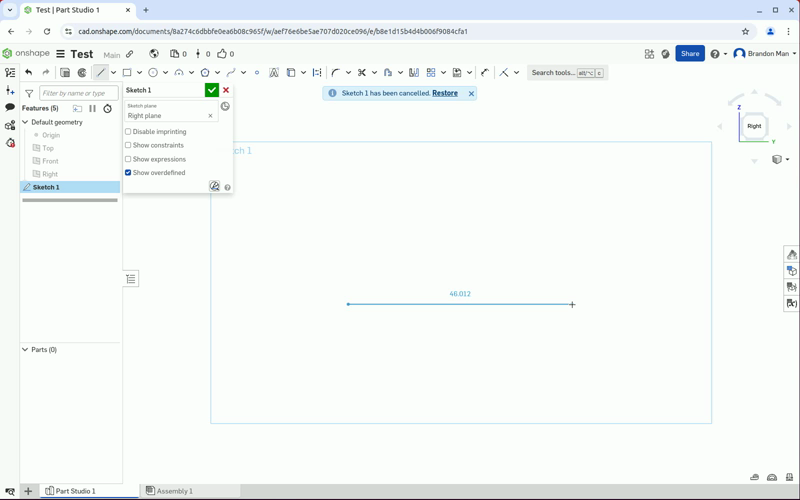
key_down(shift)
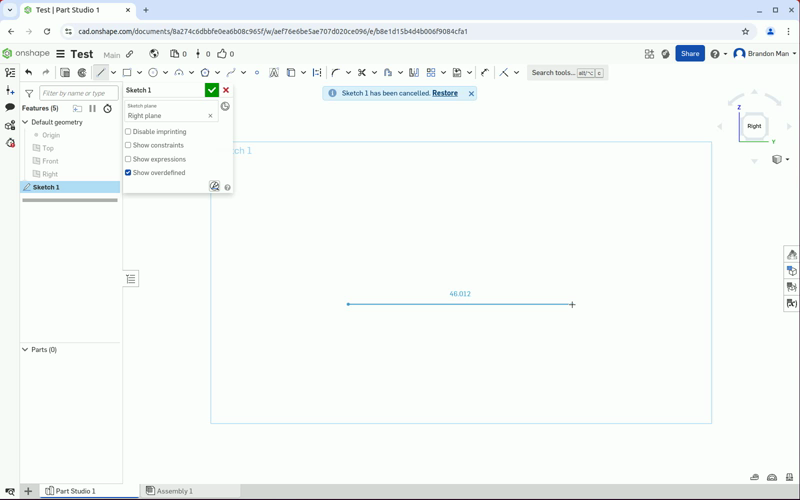
mouse_move(589, 304)
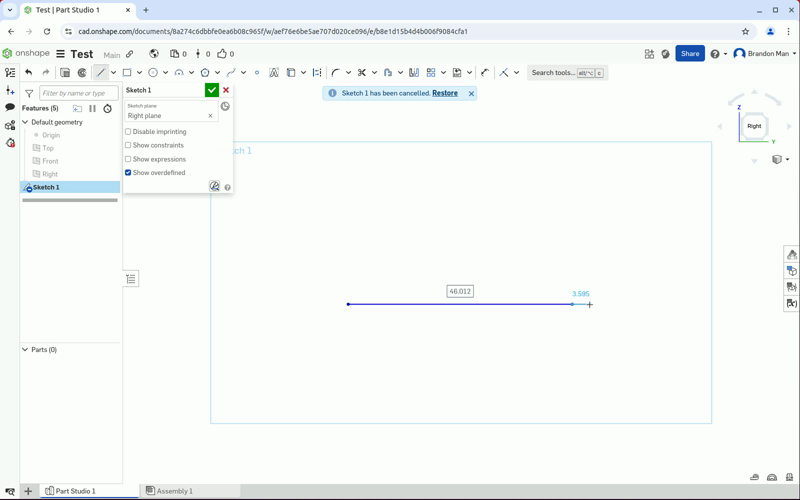
mouse_move(572, 261)
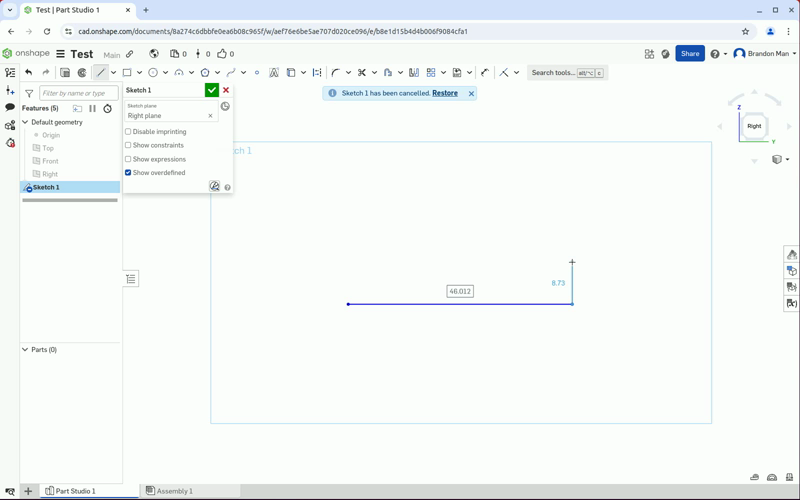
click(572, 261)
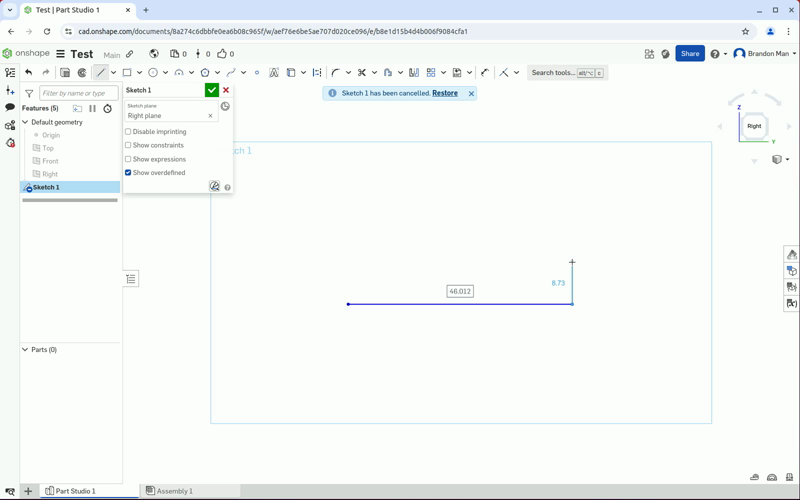
key_up(shift)
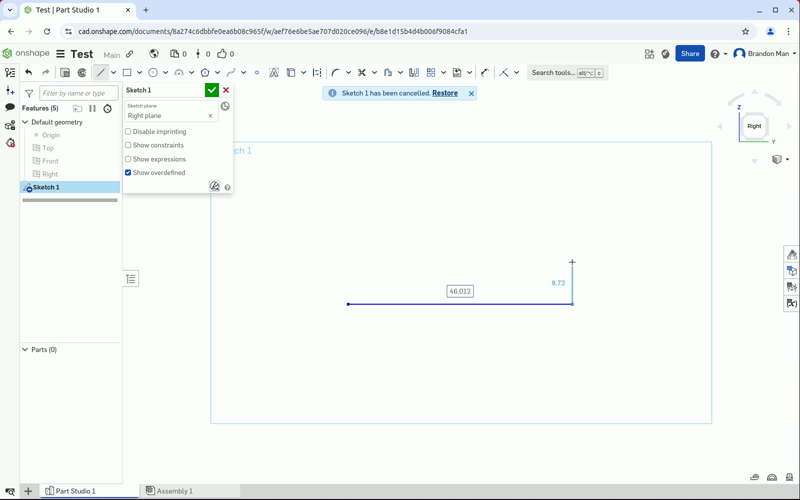
key_down(shift)
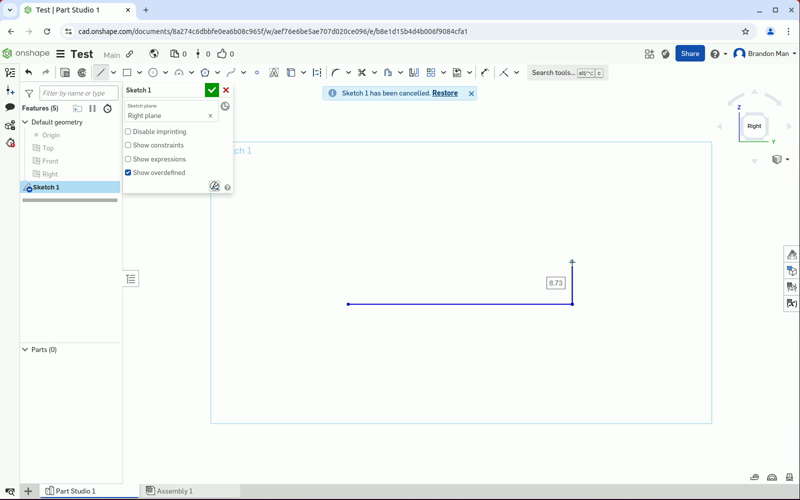
mouse_move(348, 261)
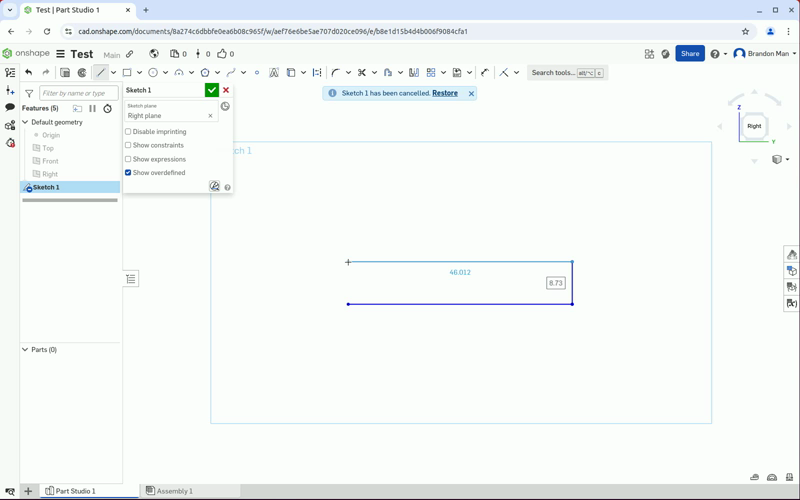
click(348, 261)
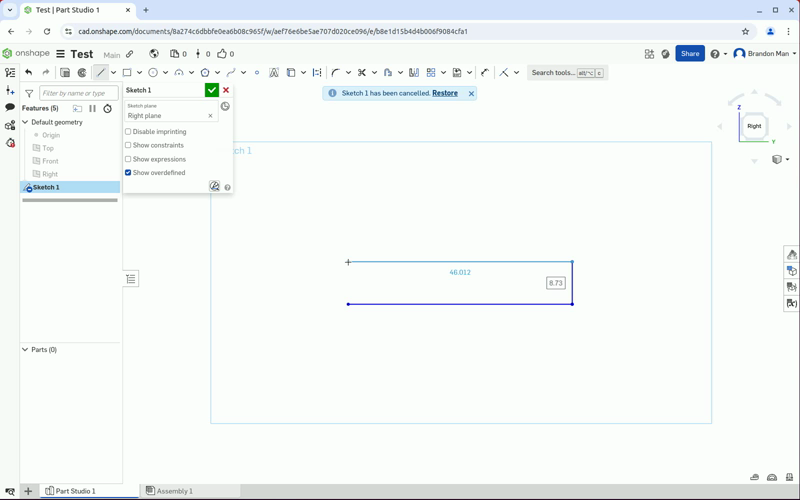
key_up(shift)
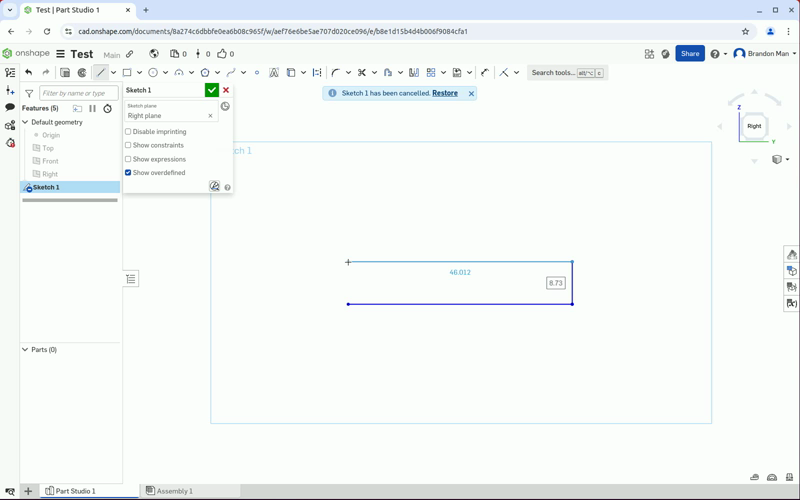
mouse_move(378, 261)
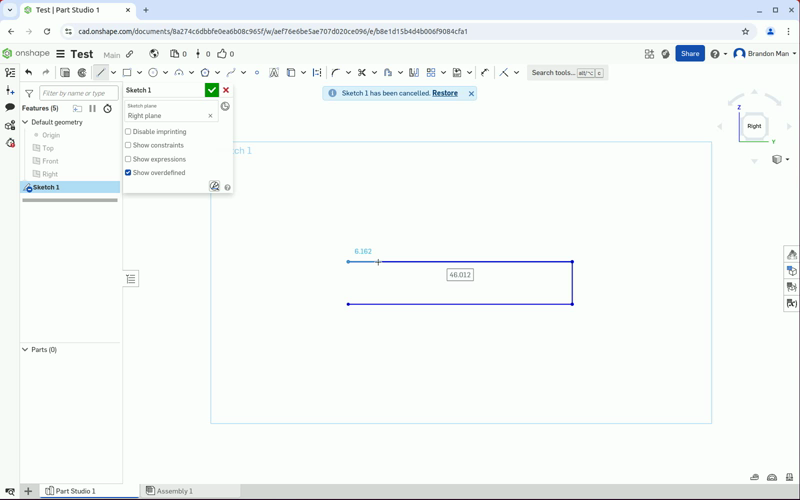
key_down(shift)
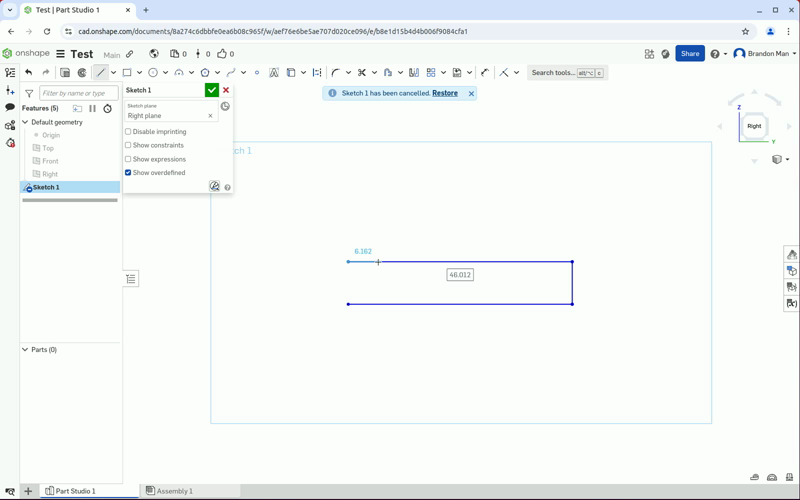
mouse_move(348, 304)
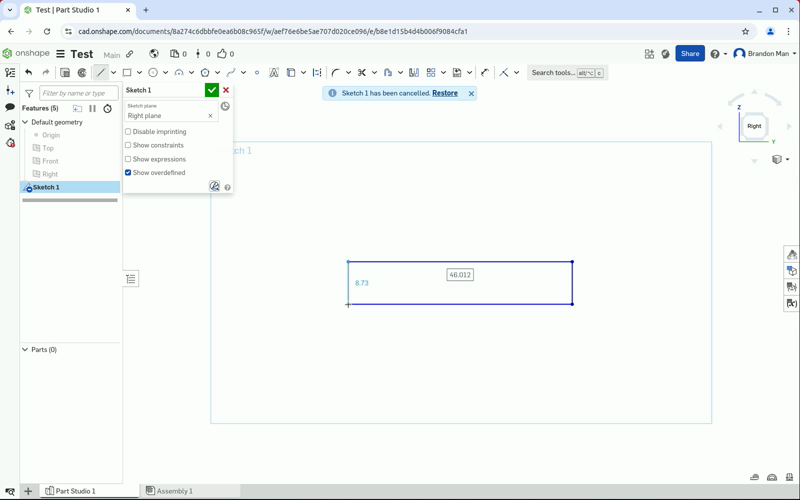
key_up(shift)
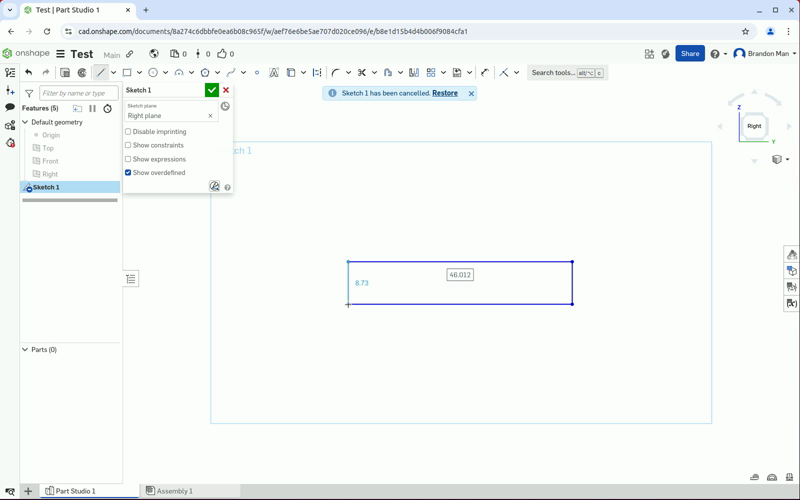
click(348, 304)
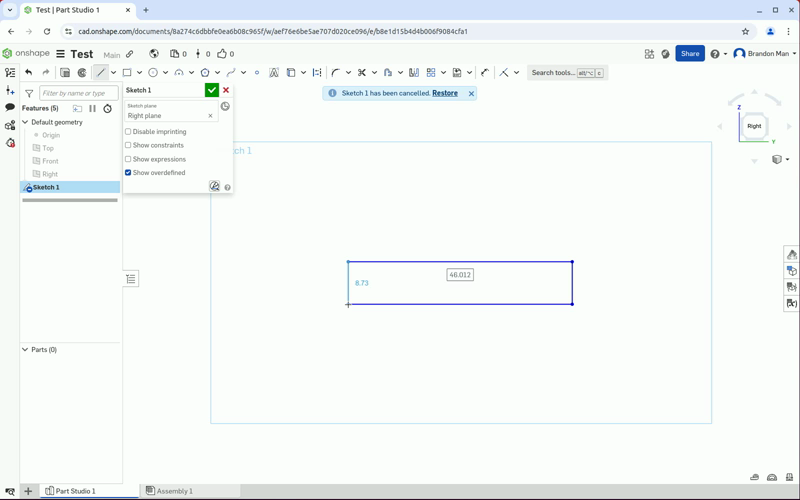
key(esc)
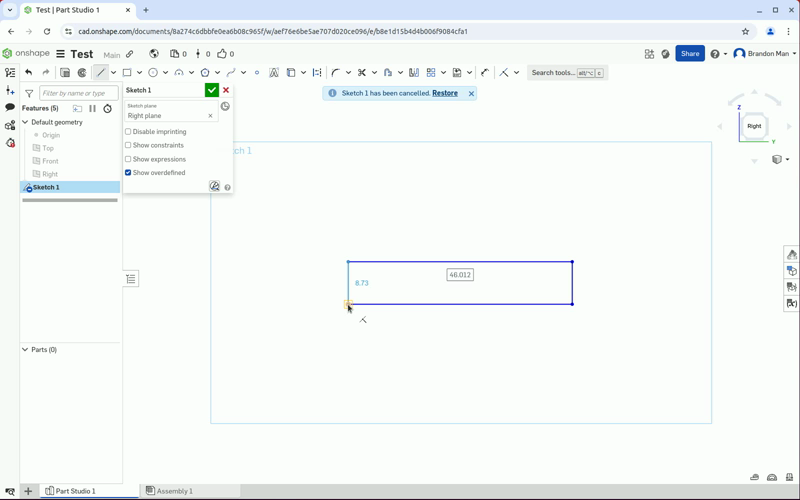
mouse_move(470, 291)
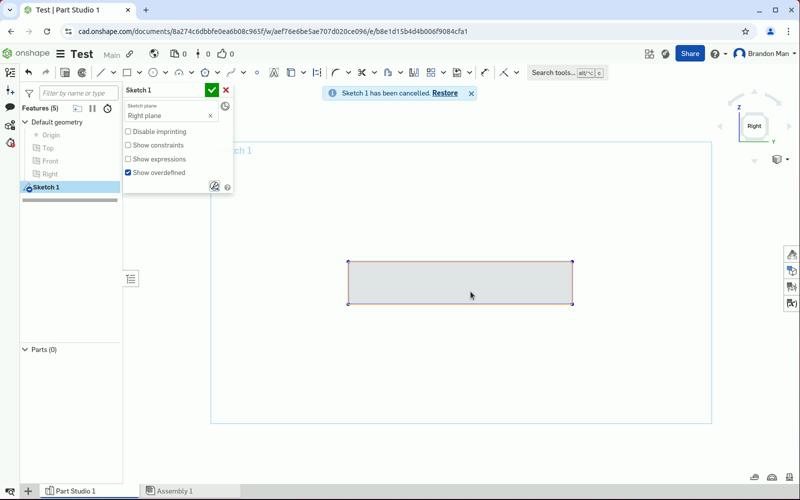
click(470, 291)
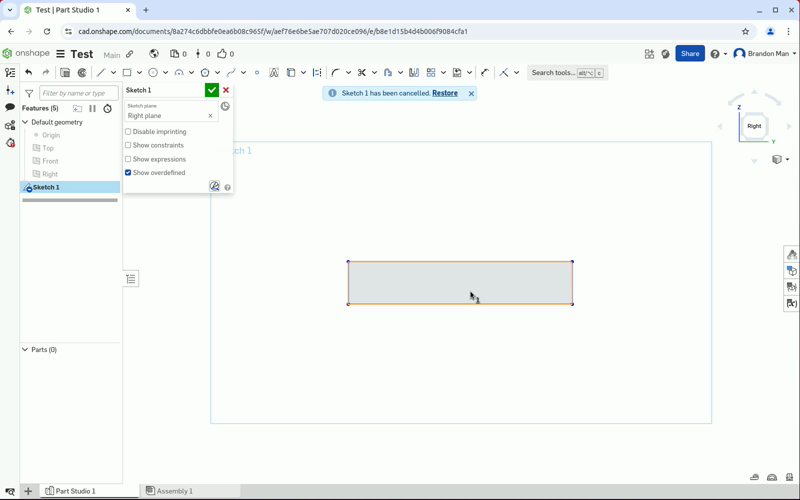
mouse_move(73, 352)
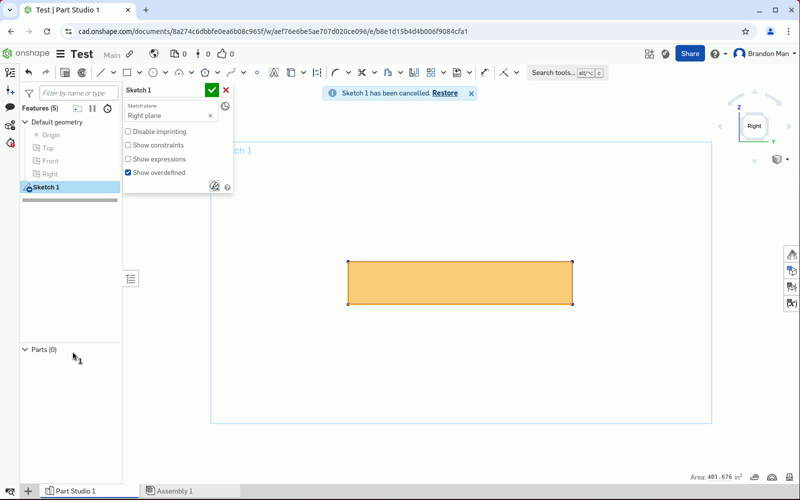
key(shift+y)
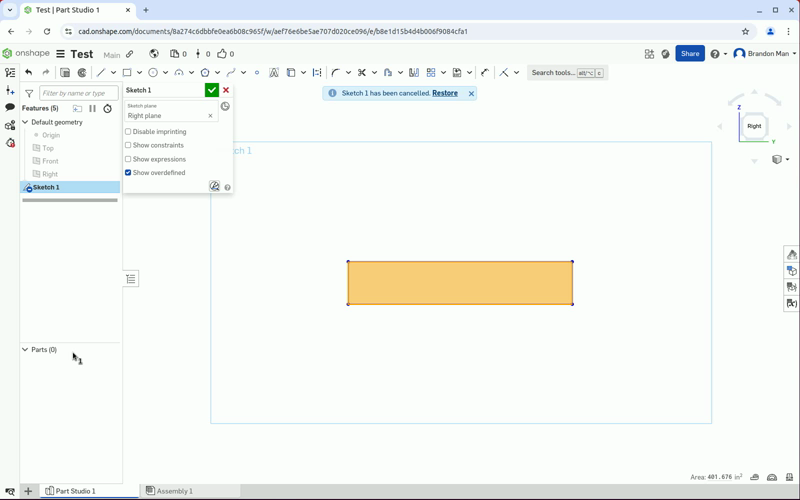
key(shift+e)
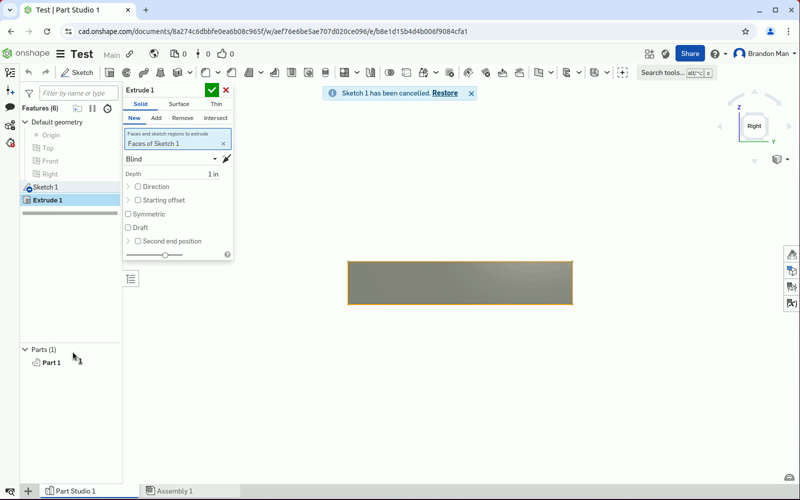
mouse_move(143, 106)
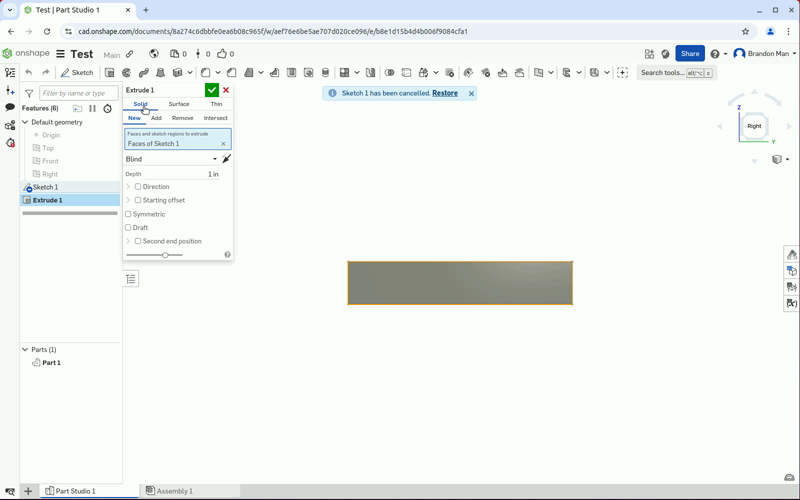
click(143, 106)
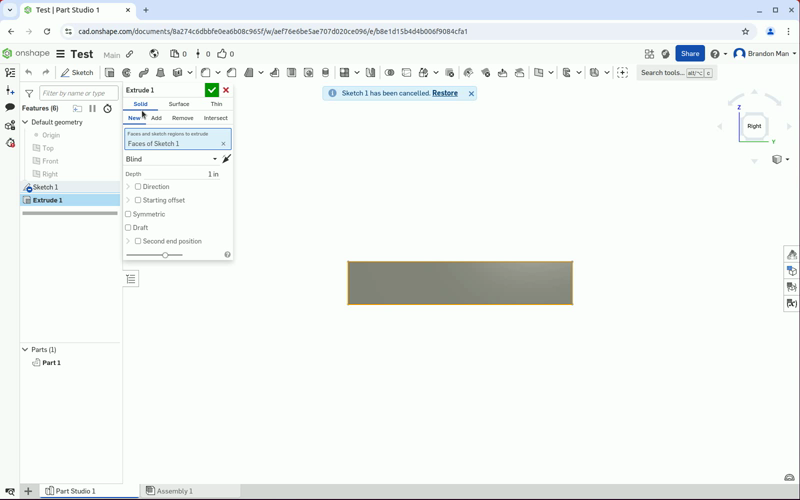
mouse_move(137, 120)
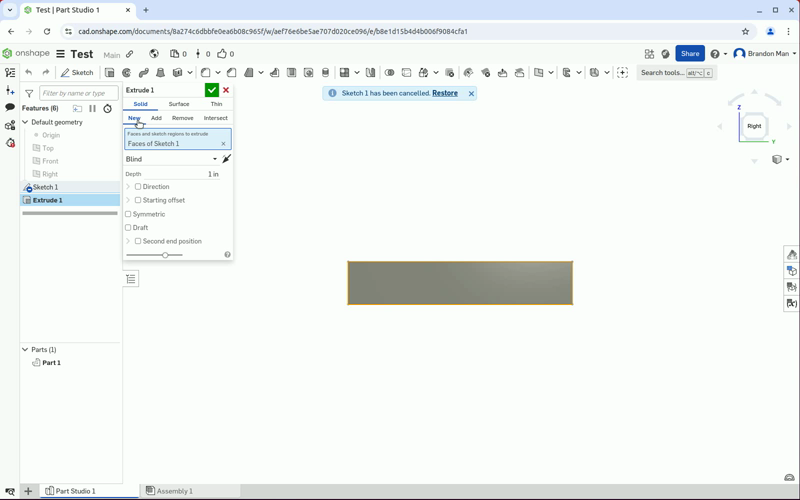
click(137, 120)
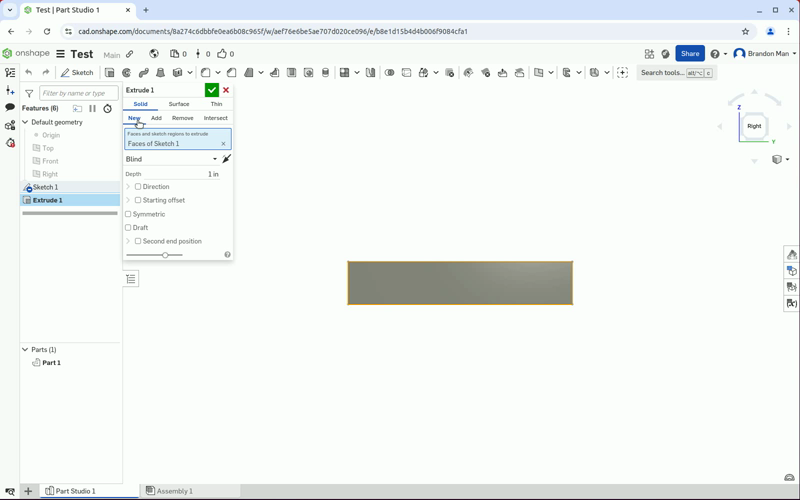
key(tab, 4)
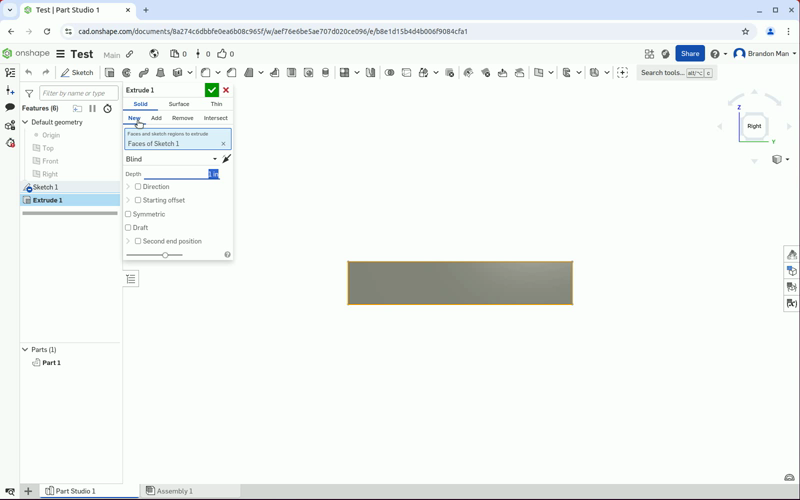
text(8.666)
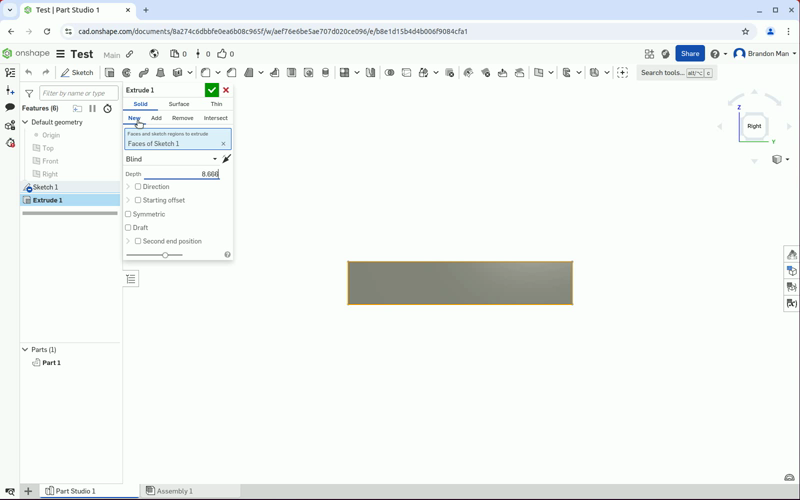
key(tab, 3)
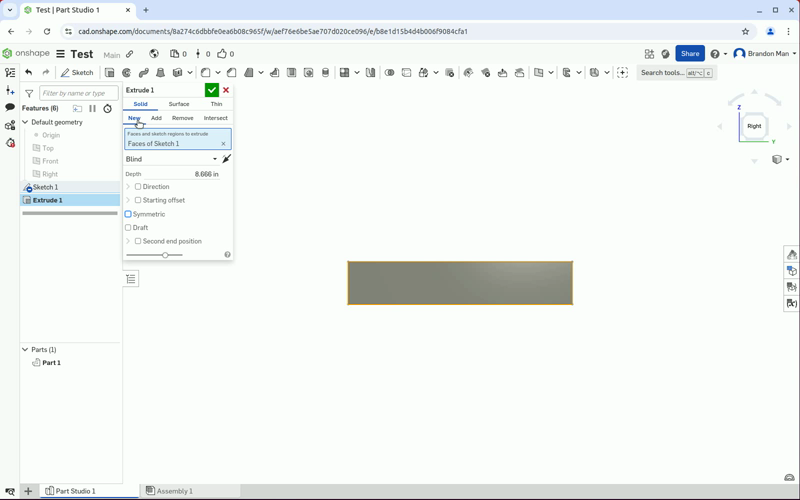
key(space)
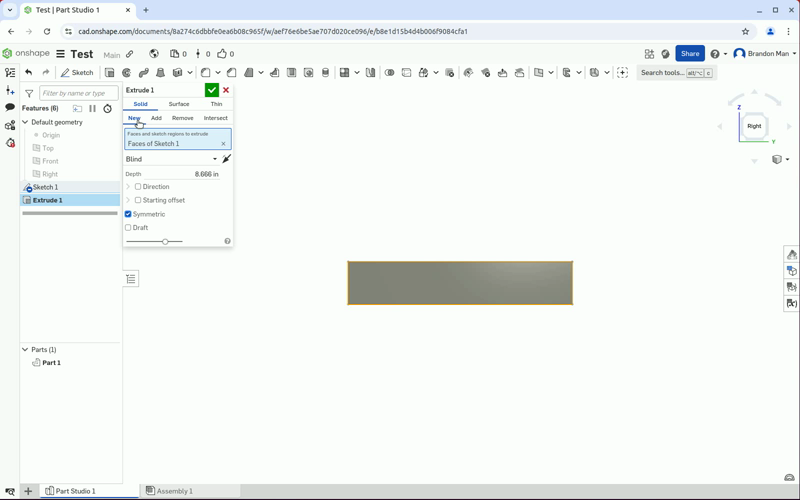
key(enter)
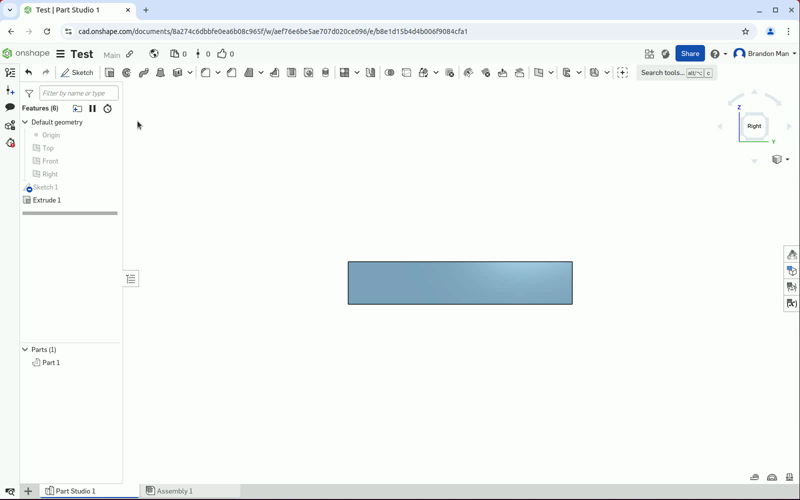
key(shift+h)
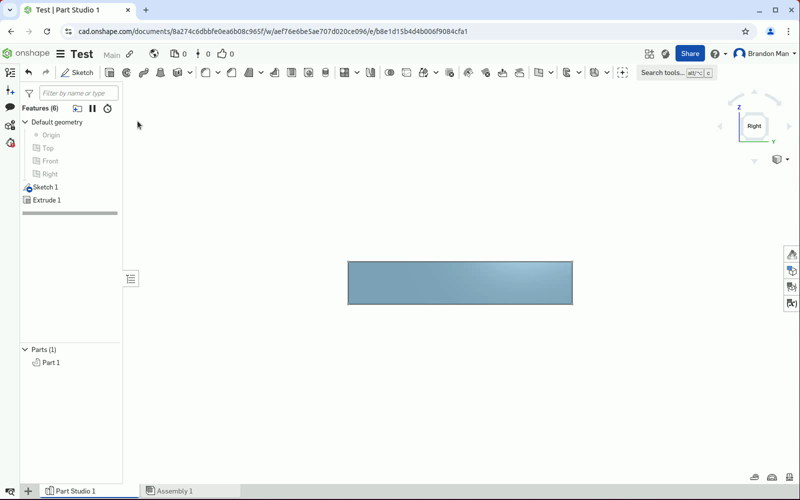
key(shift+h)
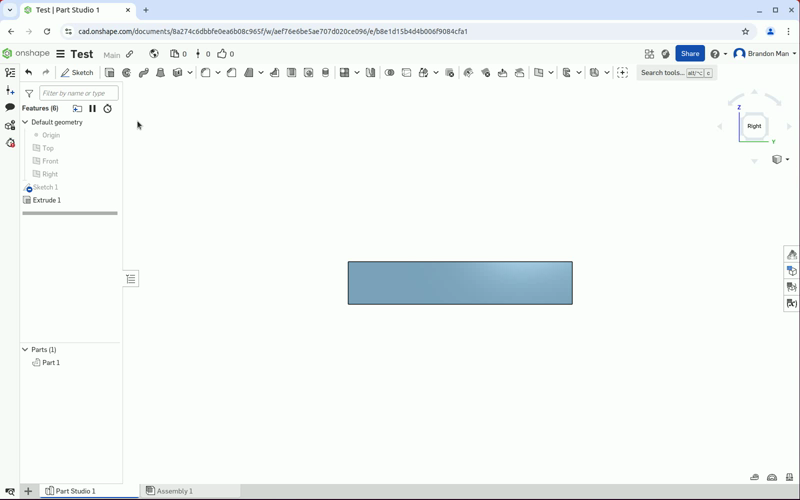
mouse_move(73, 189)
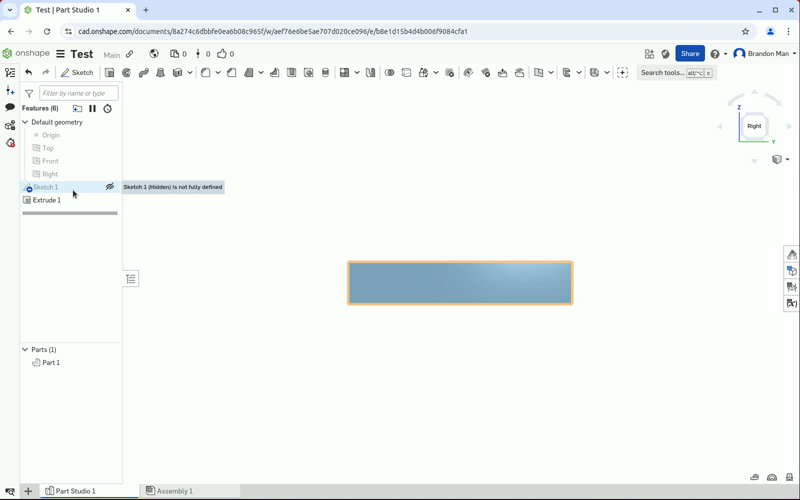
click(73, 189)
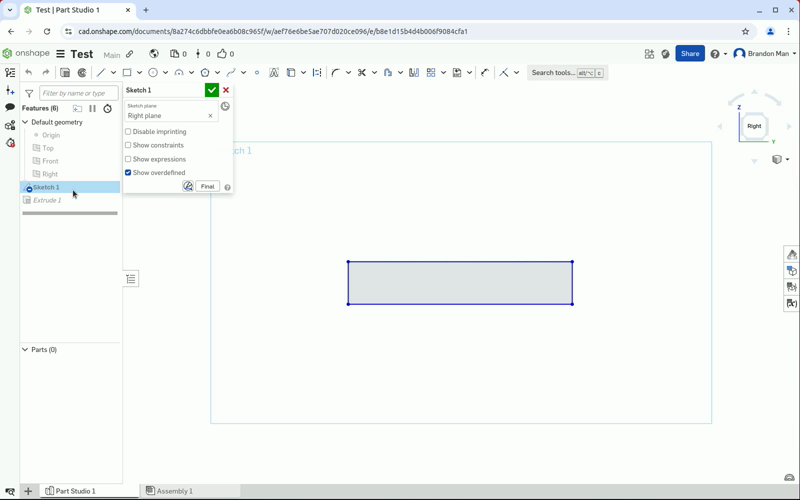
mouse_move(229, 92)
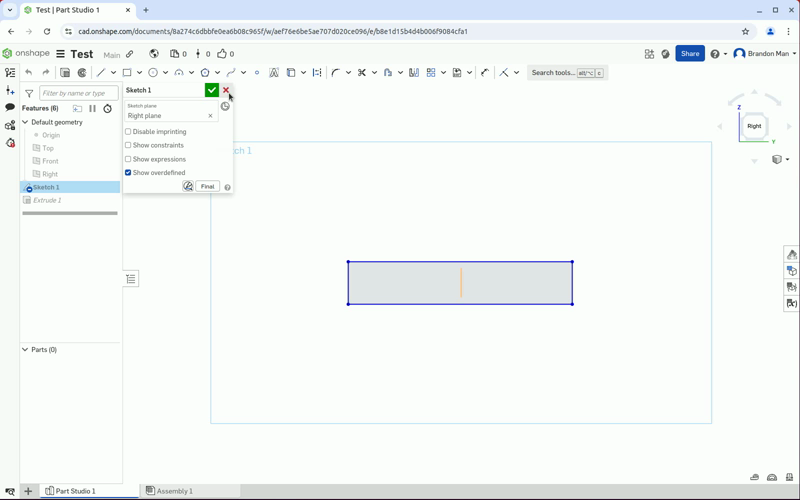
click(229, 92)
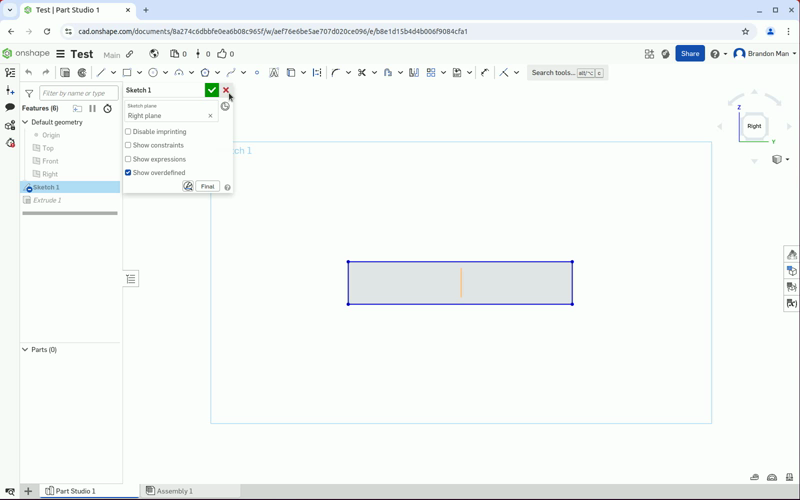
key(shift+s)
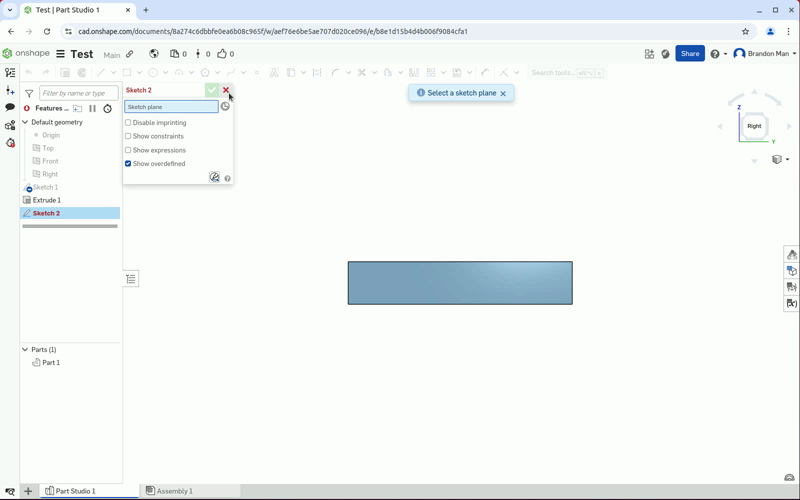
mouse_move(73, 176)
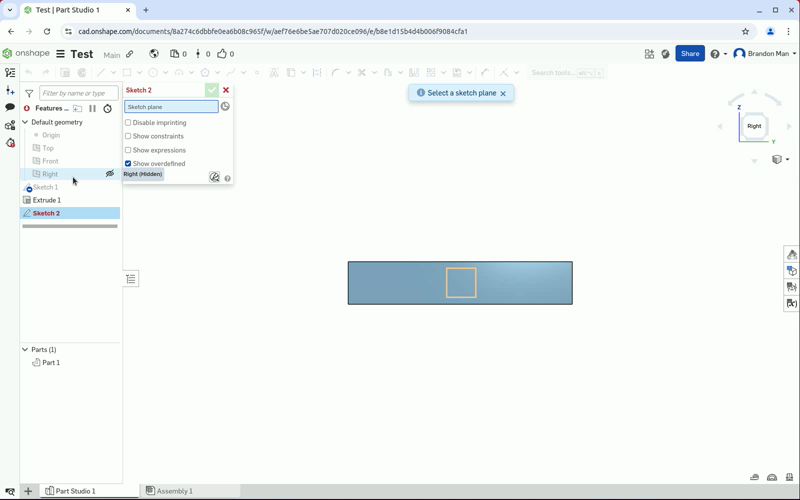
click(73, 176)
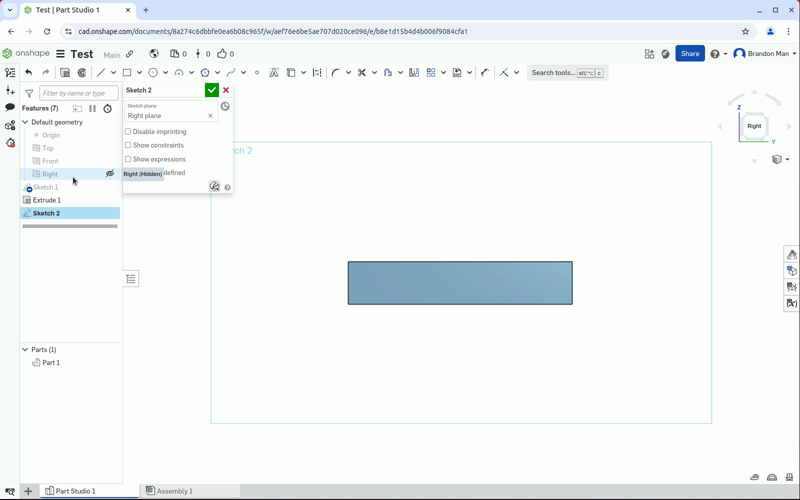
mouse_move(73, 352)
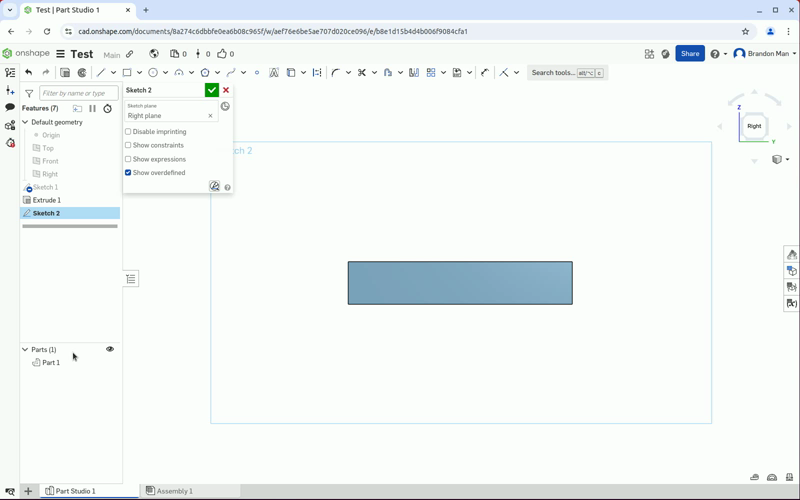
key(y)
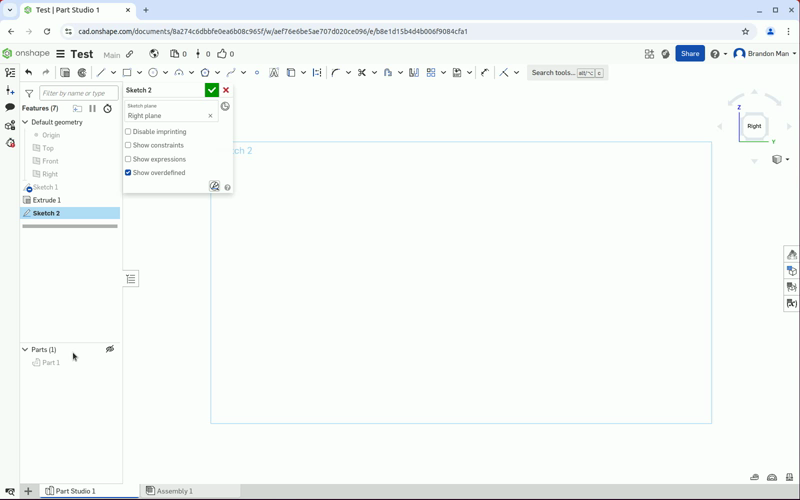
key(l)
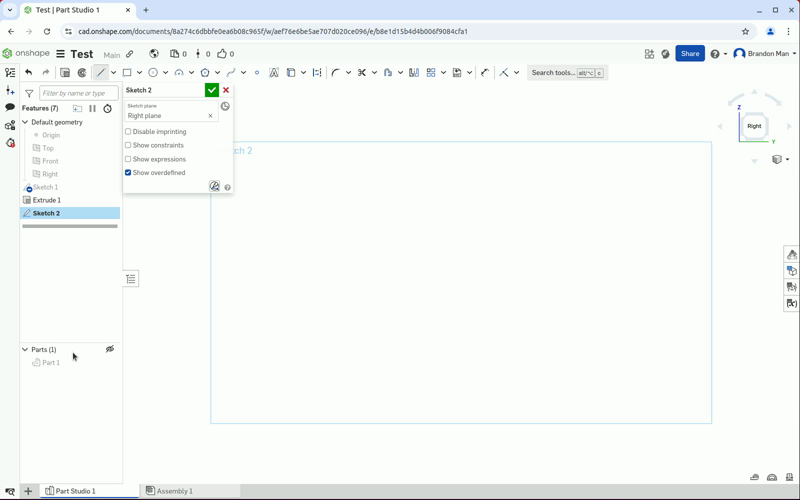
key_down(shift)
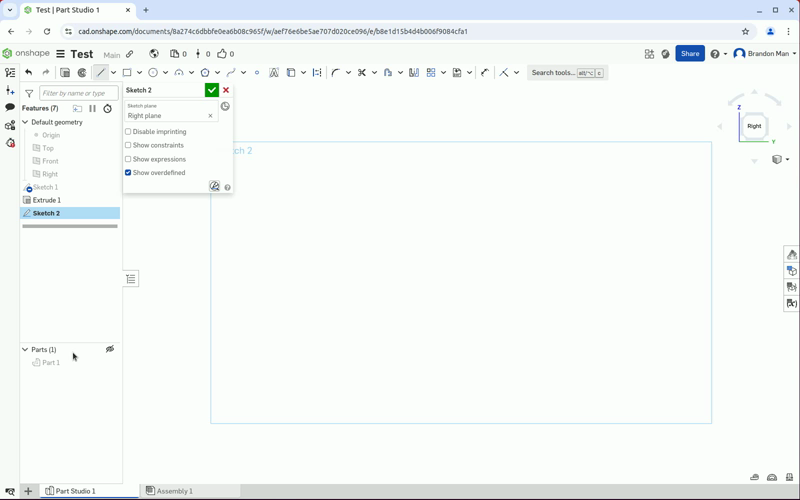
mouse_move(405, 261)
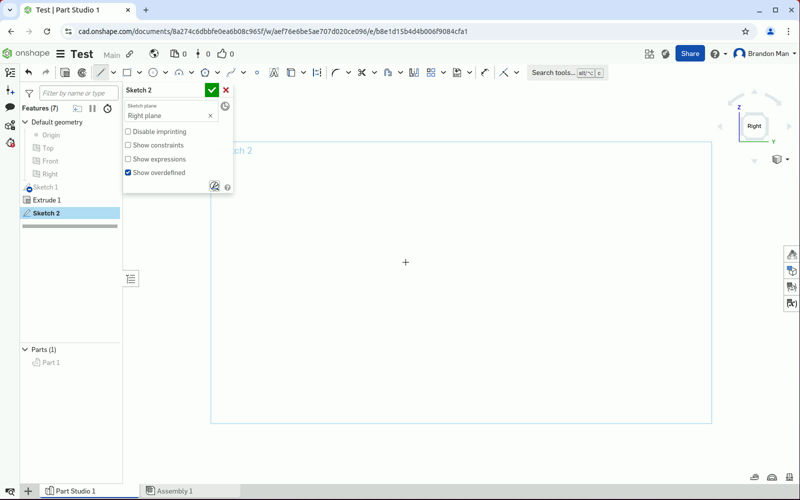
click(405, 261)
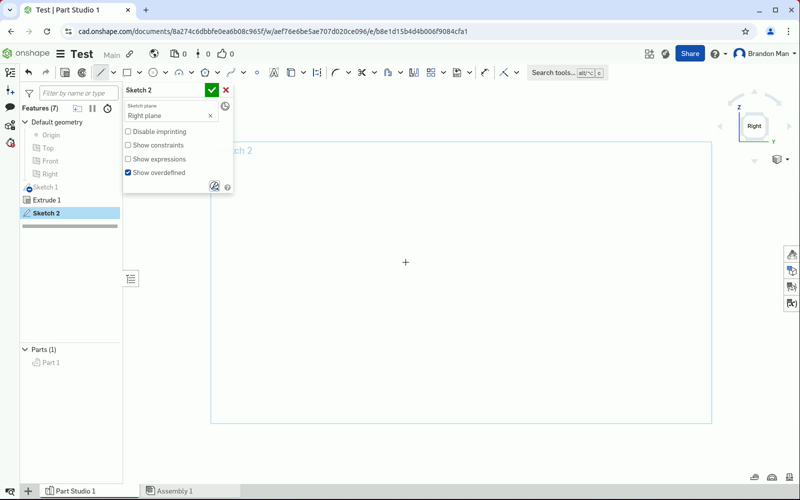
key_up(shift)
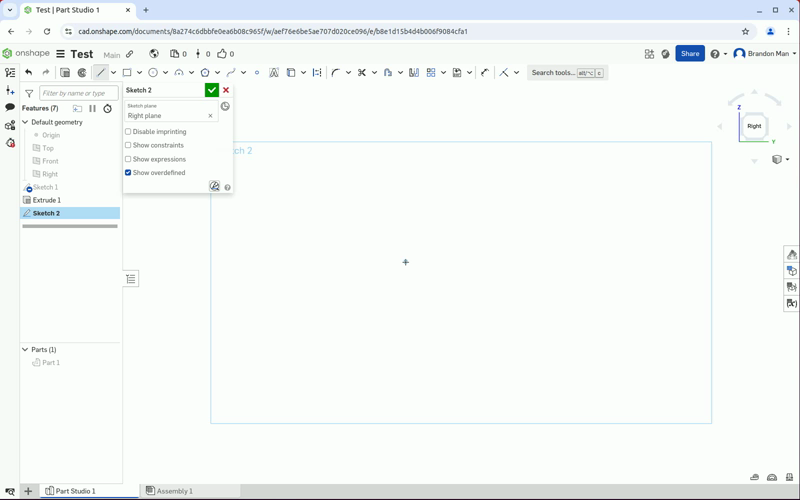
key_down(shift)
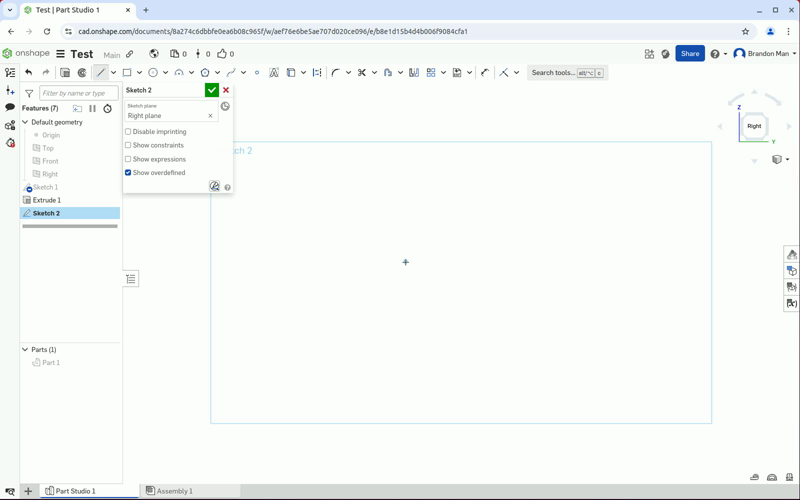
mouse_move(435, 261)
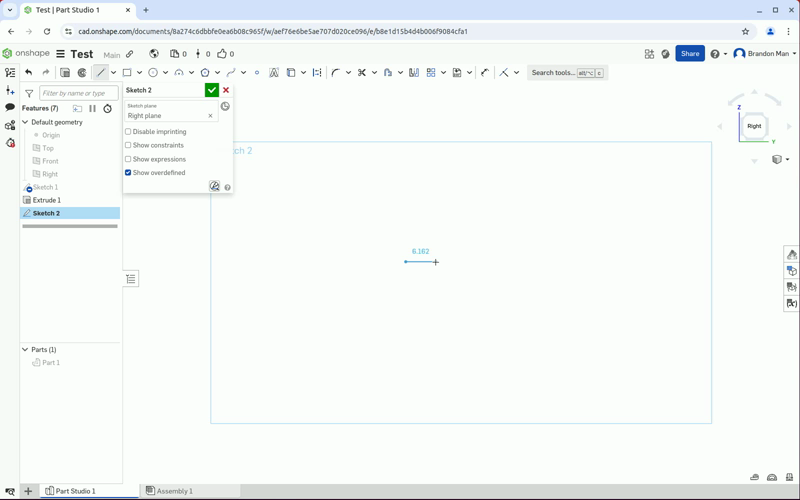
mouse_move(415, 298)
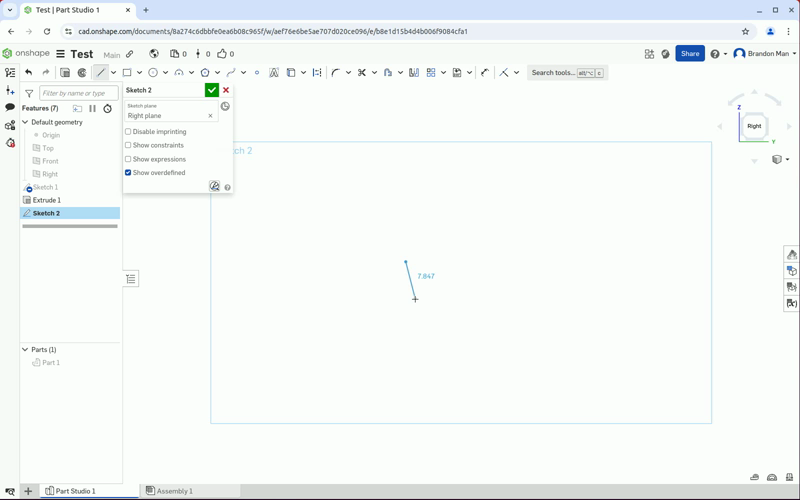
click(415, 298)
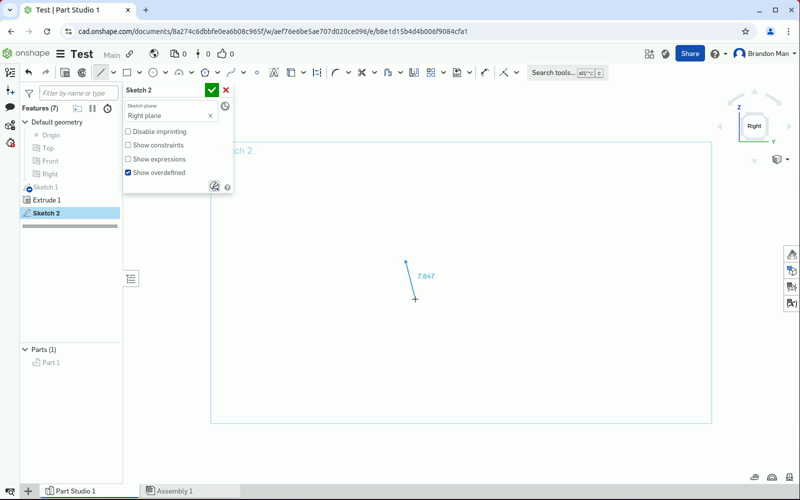
key_up(shift)
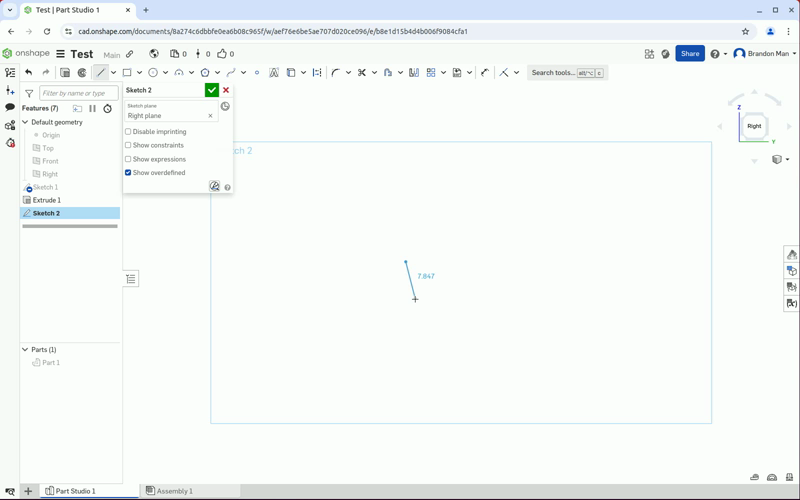
key_down(shift)
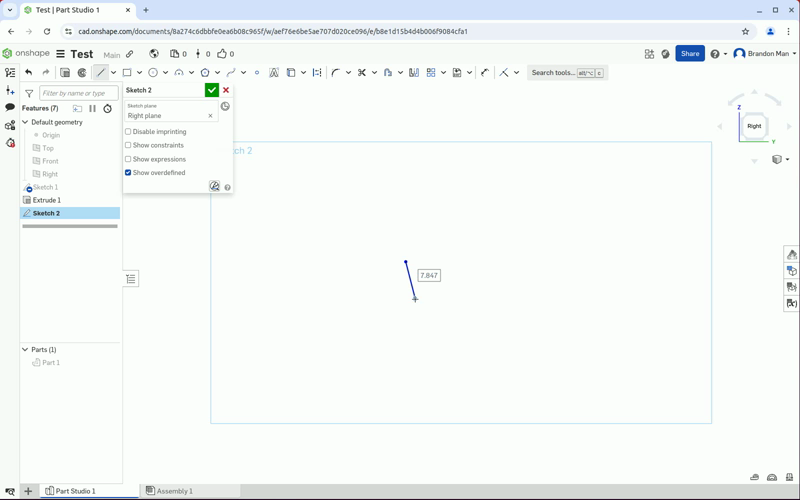
mouse_move(445, 298)
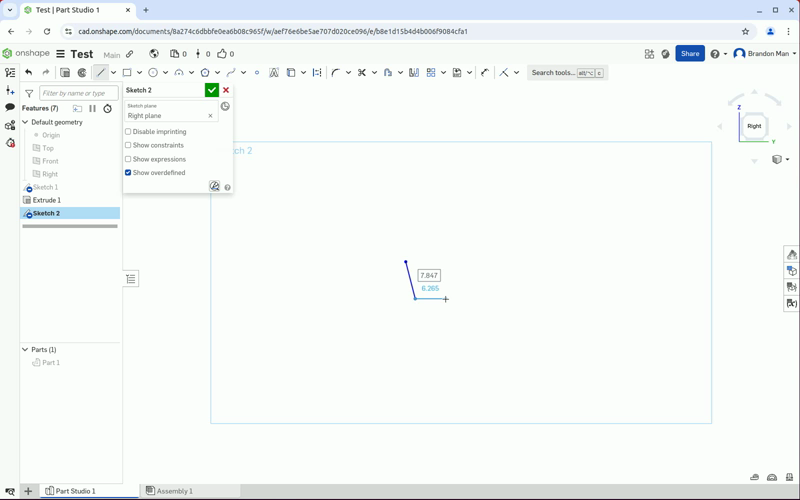
mouse_move(413, 303)
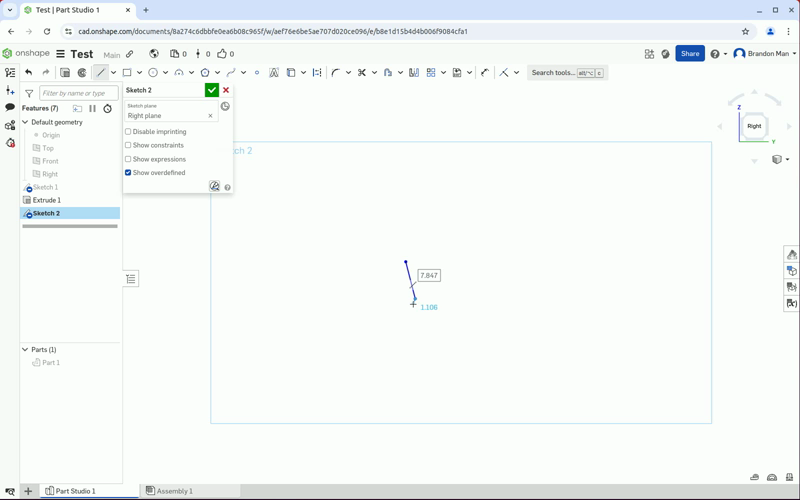
scroll(6)
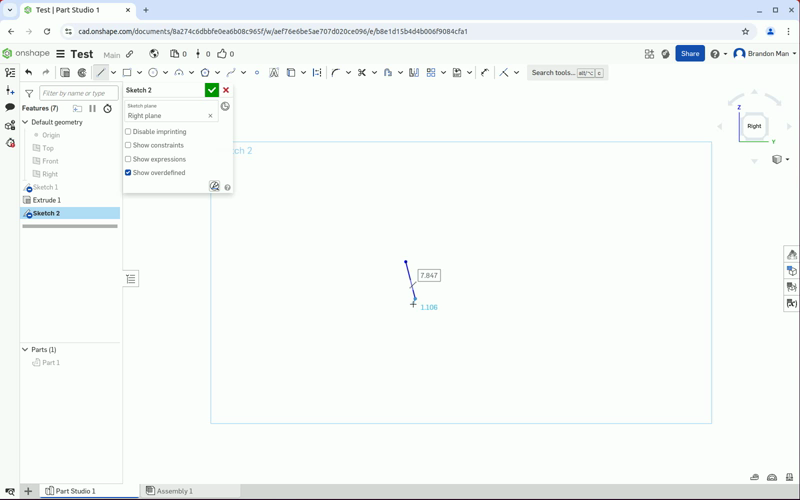
scroll(6)
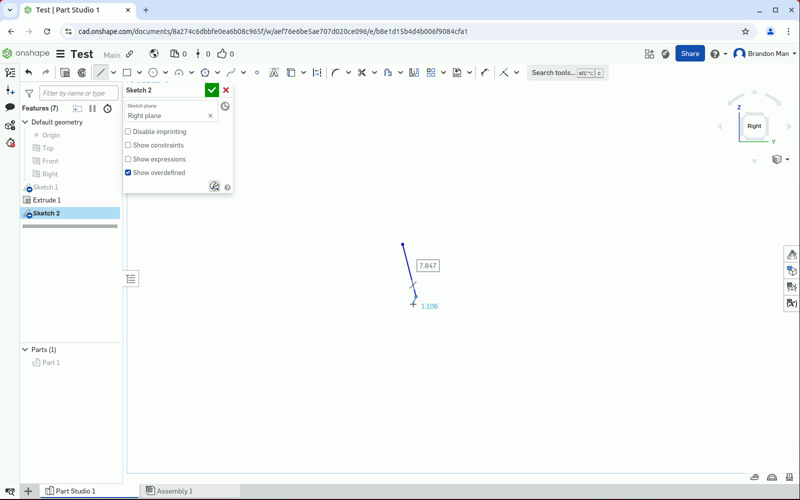
scroll(6)
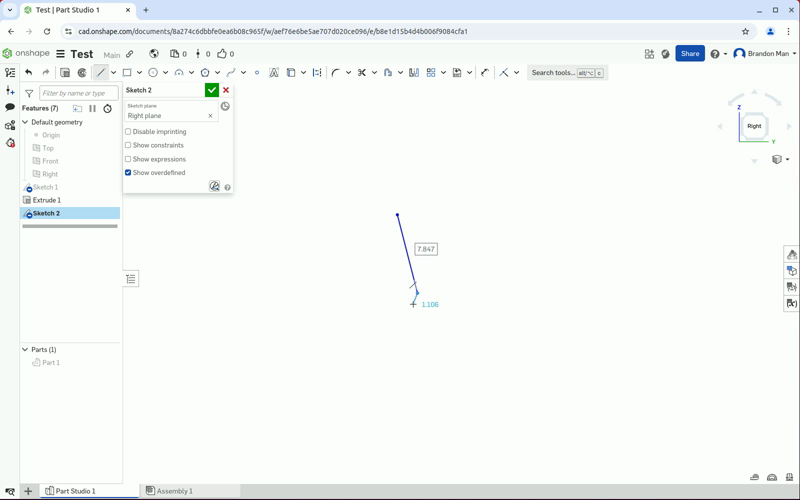
scroll(6)
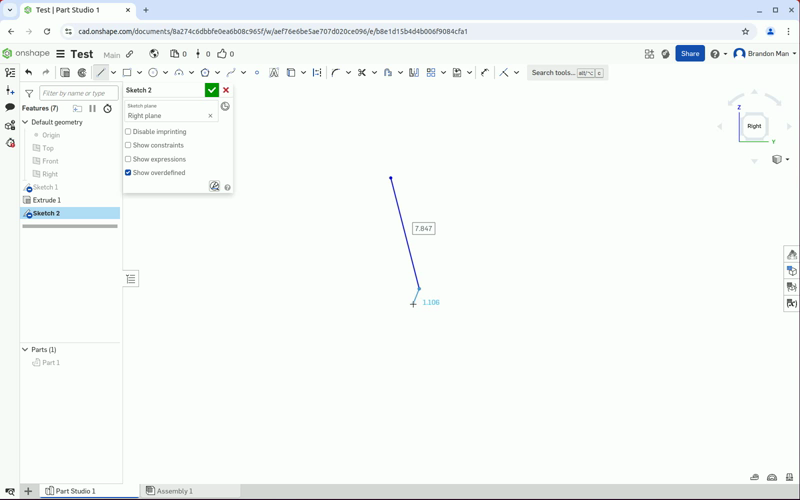
scroll(6)
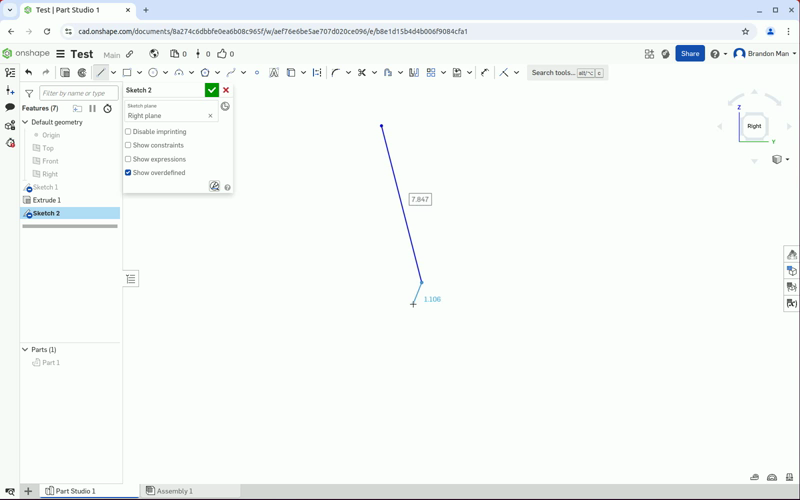
scroll(6)
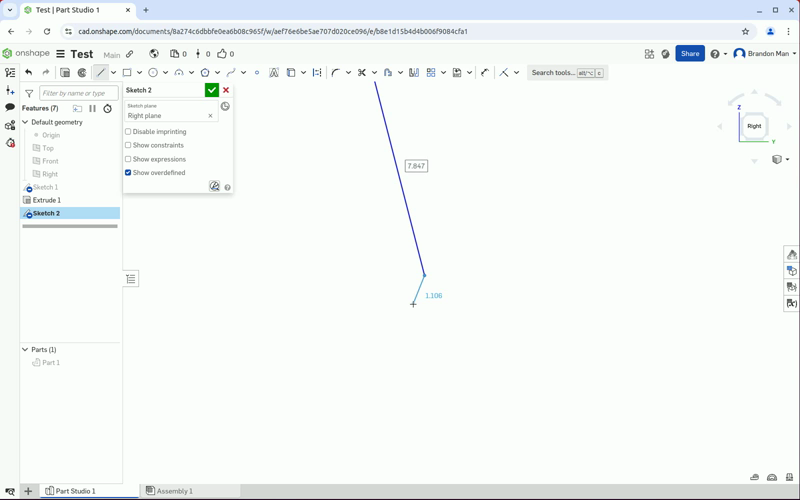
scroll(6)
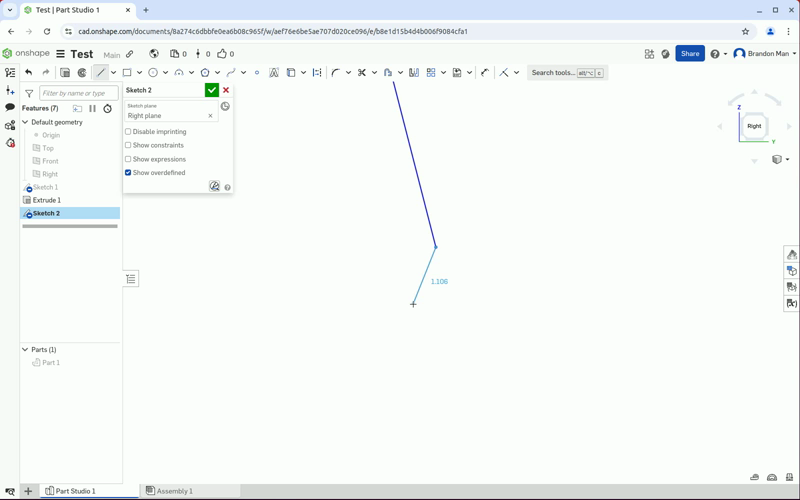
click(413, 303)
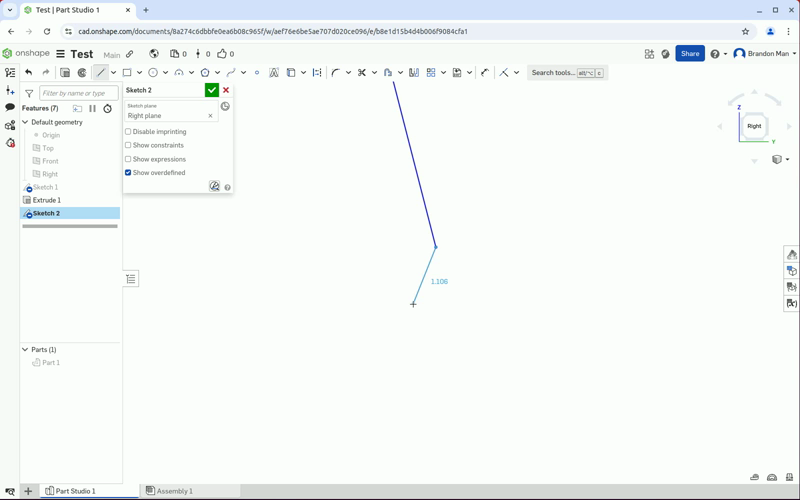
scroll(-6)
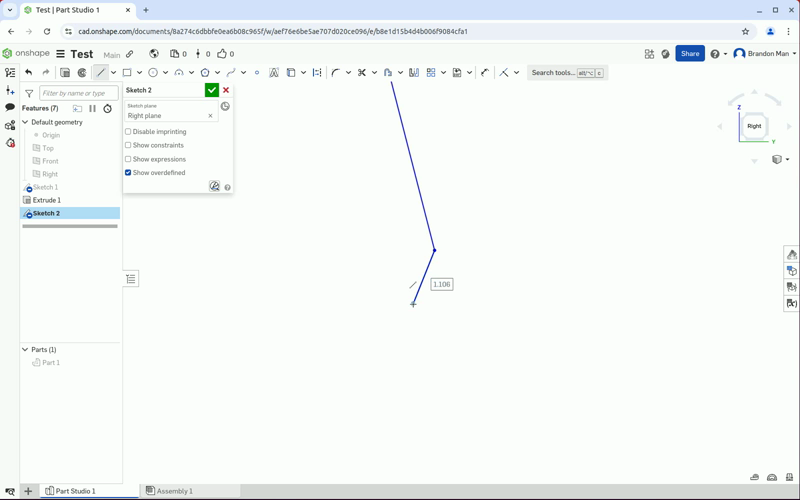
scroll(-6)
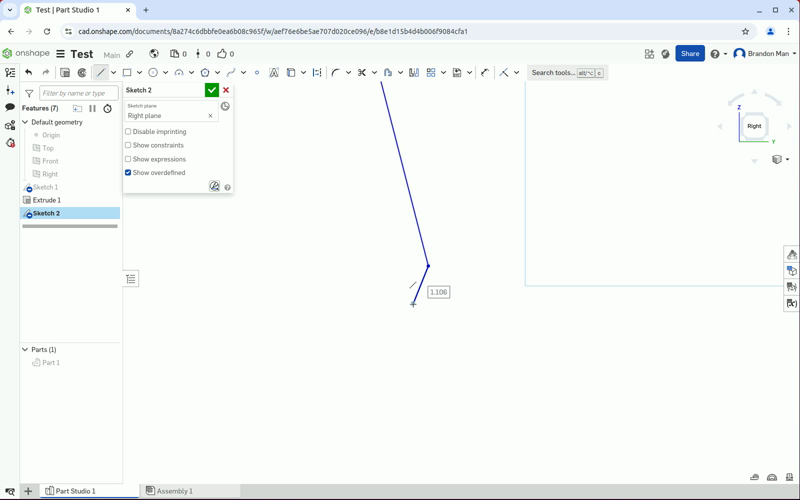
scroll(-6)
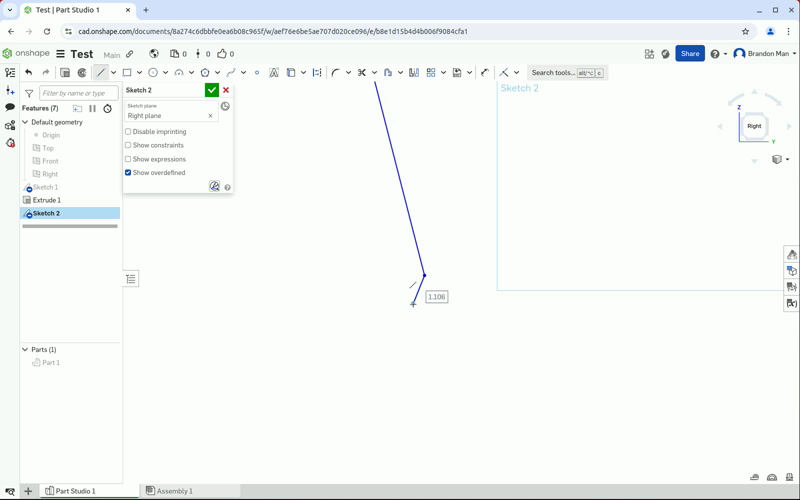
scroll(-6)
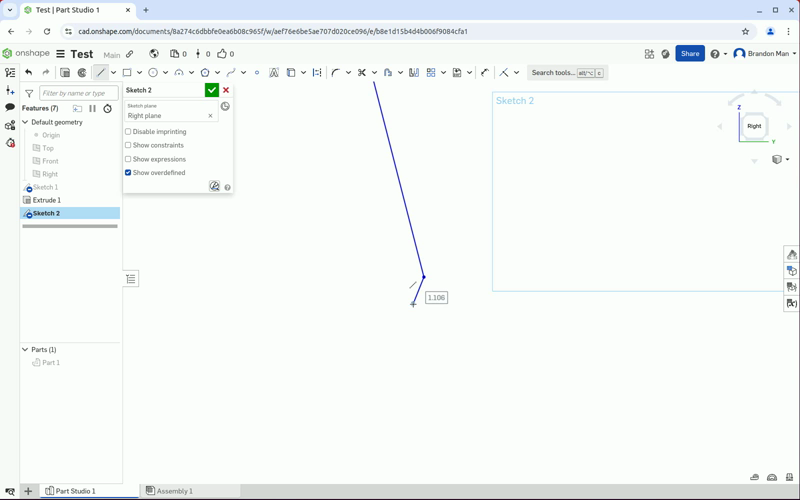
scroll(-6)
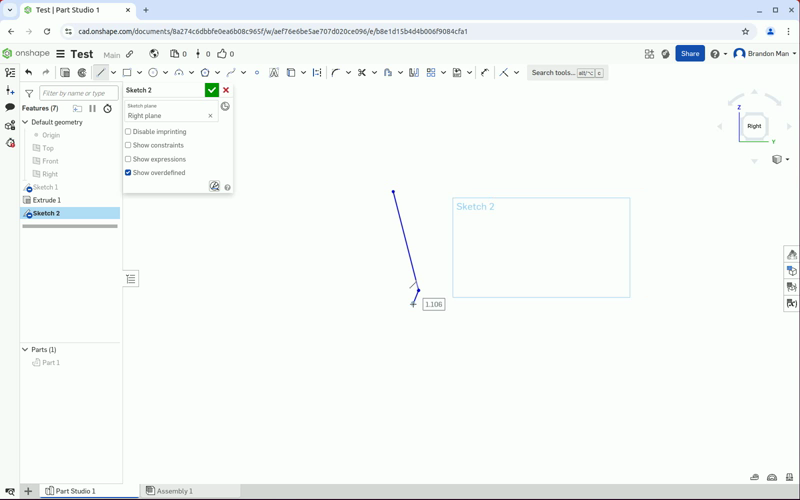
scroll(-6)
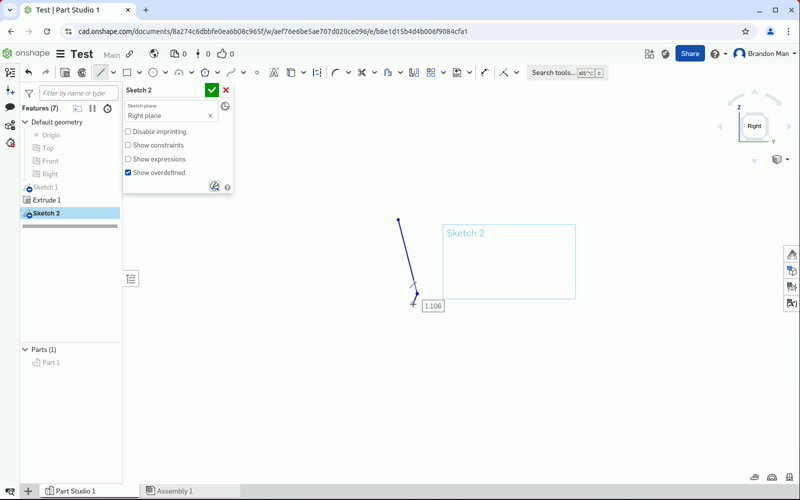
scroll(-6)
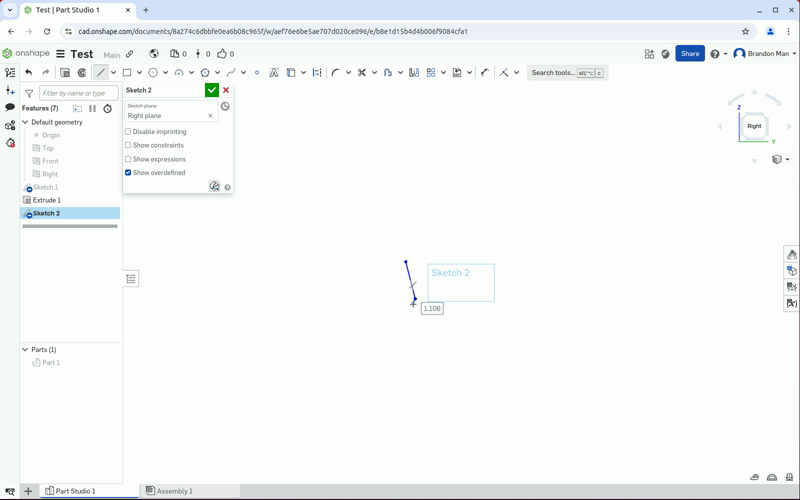
key_up(shift)
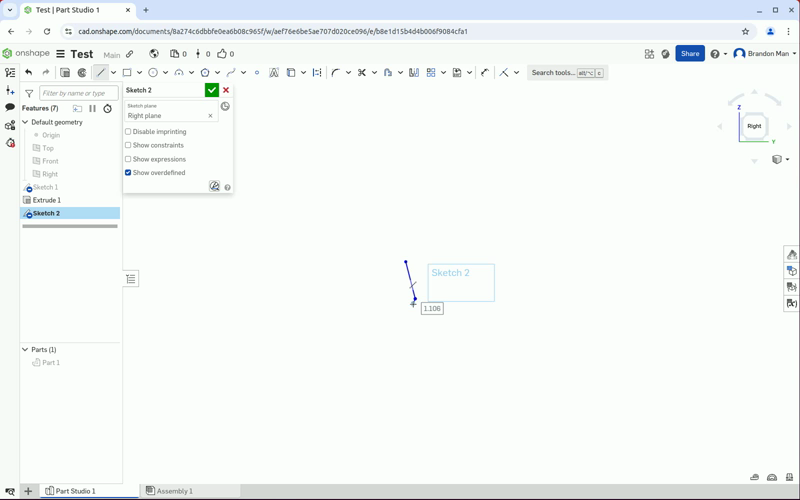
key_down(shift)
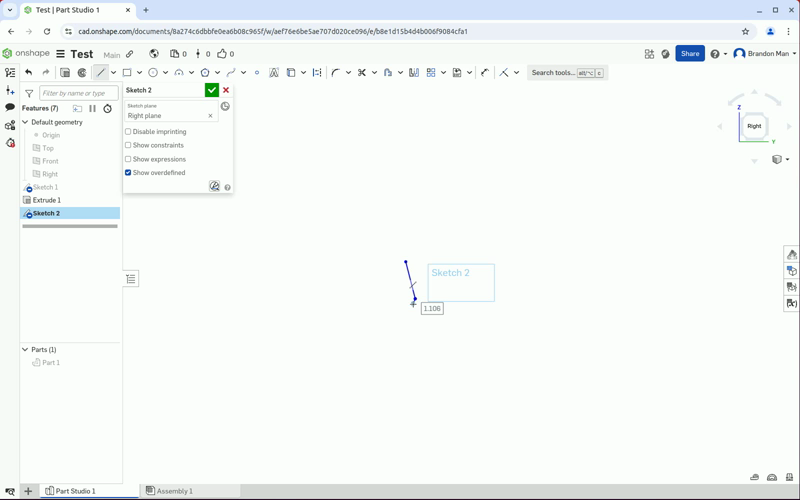
mouse_move(443, 303)
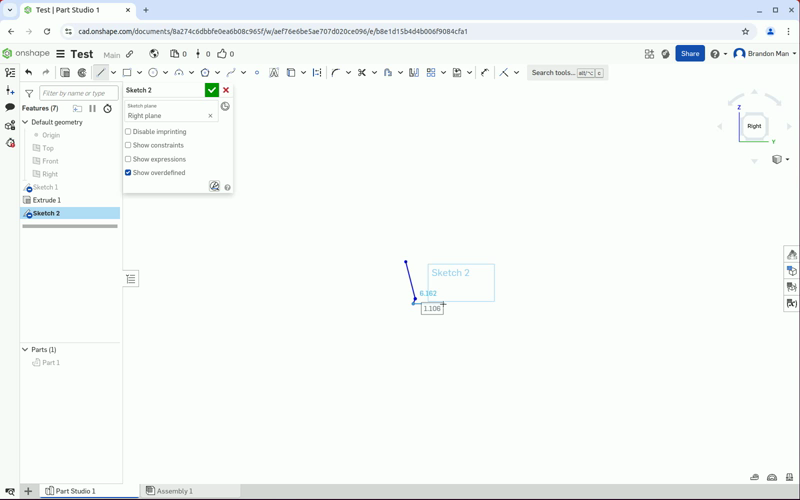
mouse_move(416, 303)
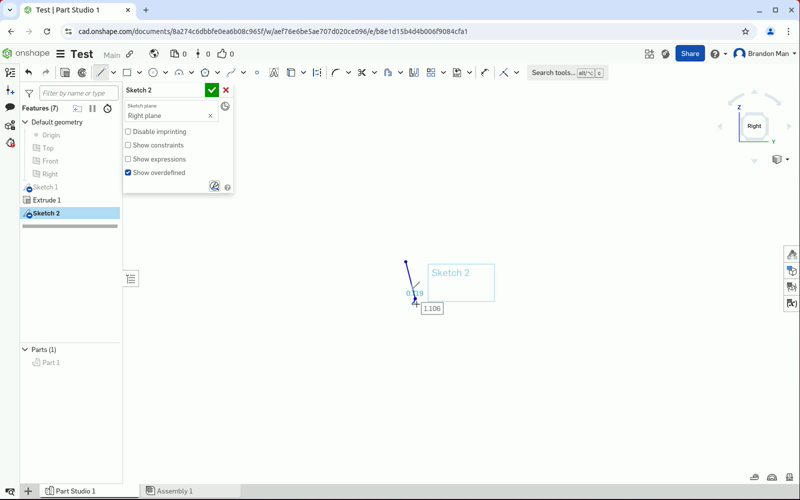
scroll(6)
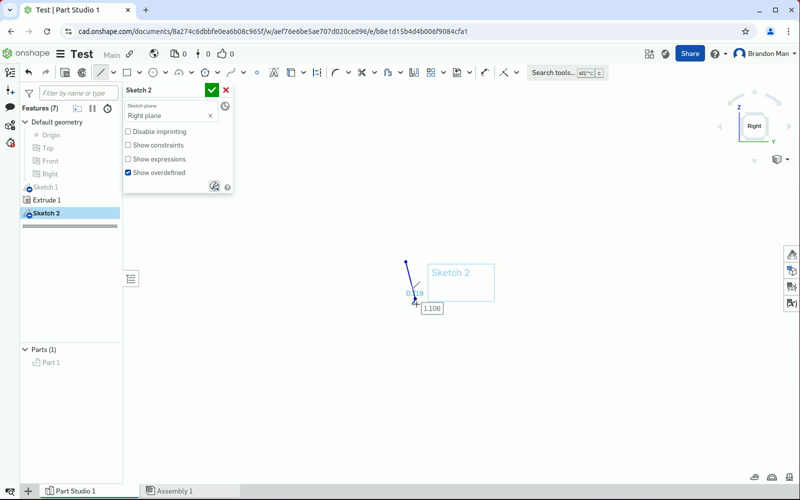
scroll(6)
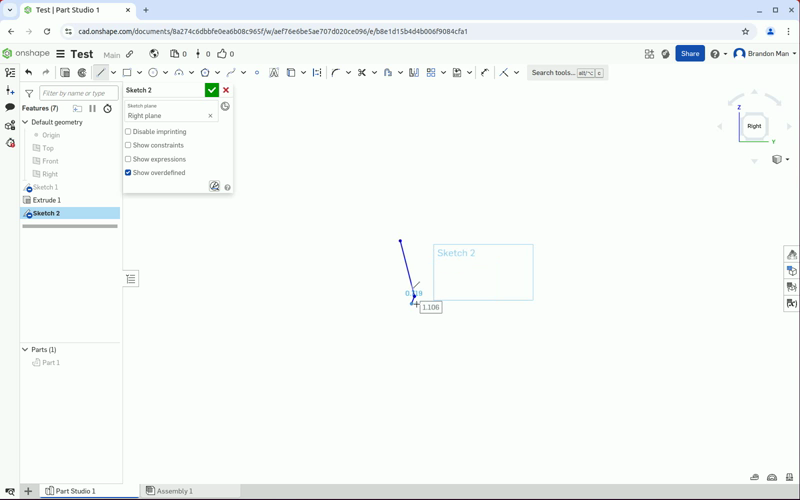
scroll(6)
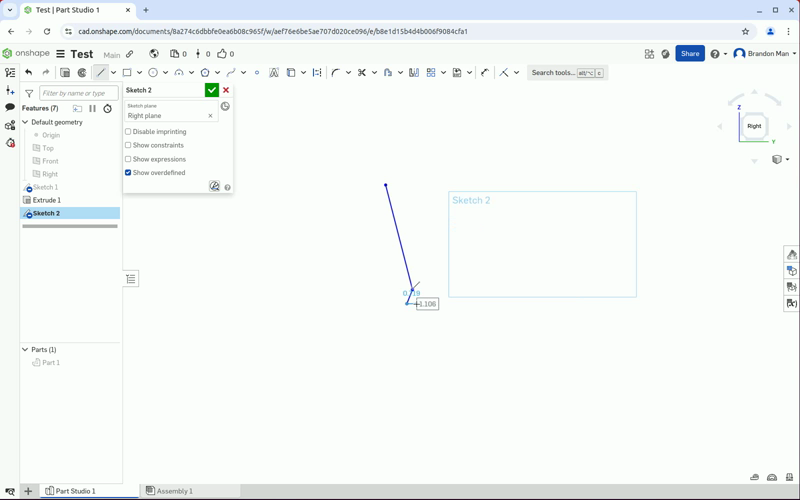
scroll(6)
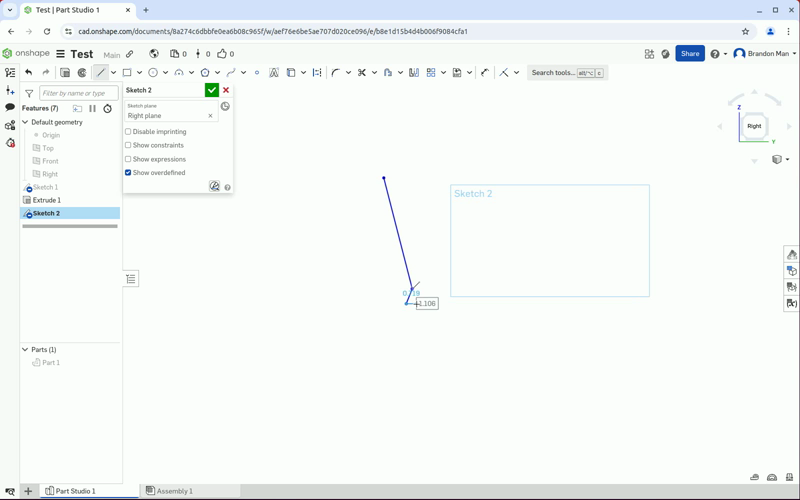
scroll(6)
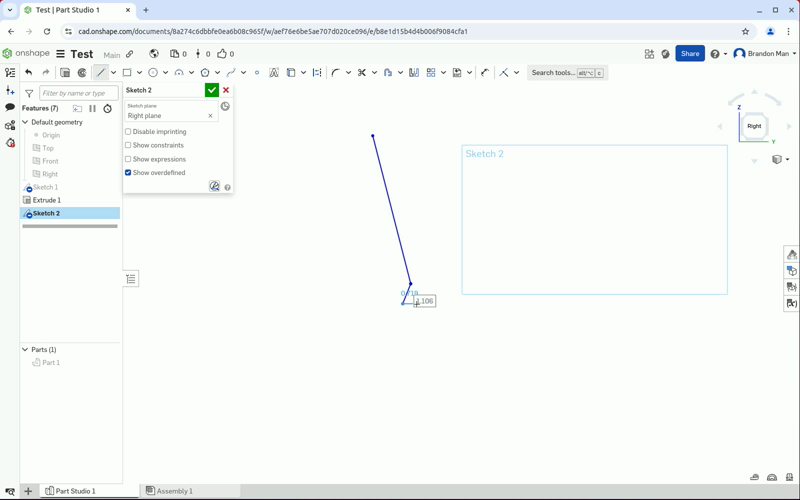
scroll(6)
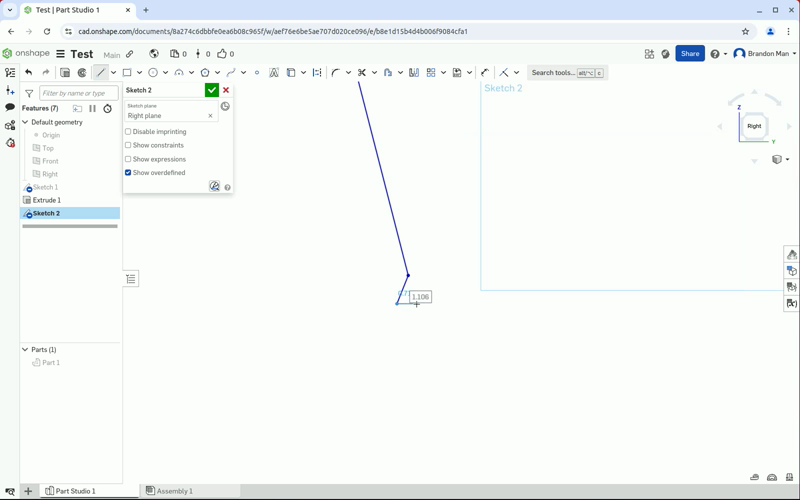
scroll(6)
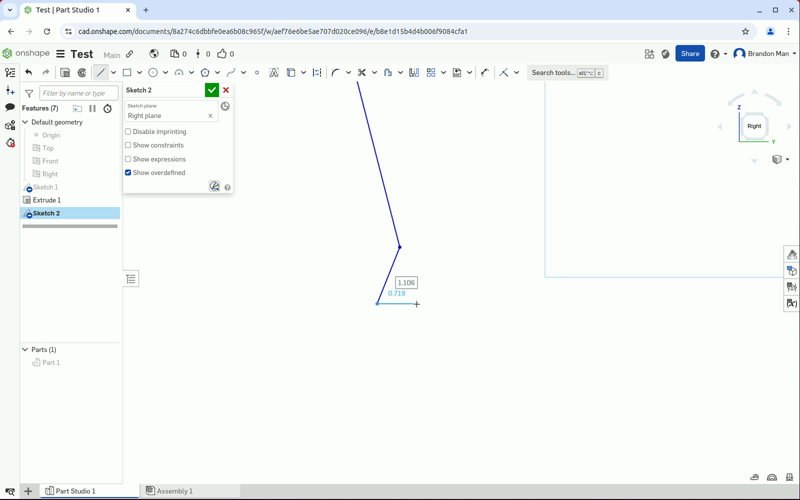
click(416, 303)
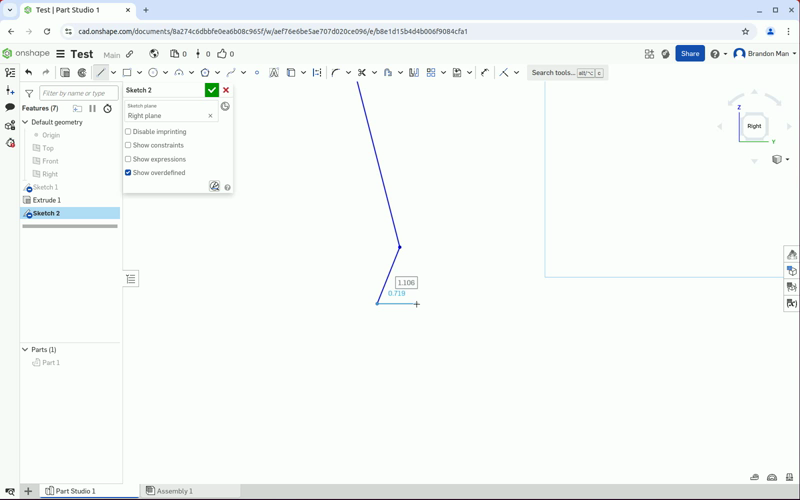
scroll(-6)
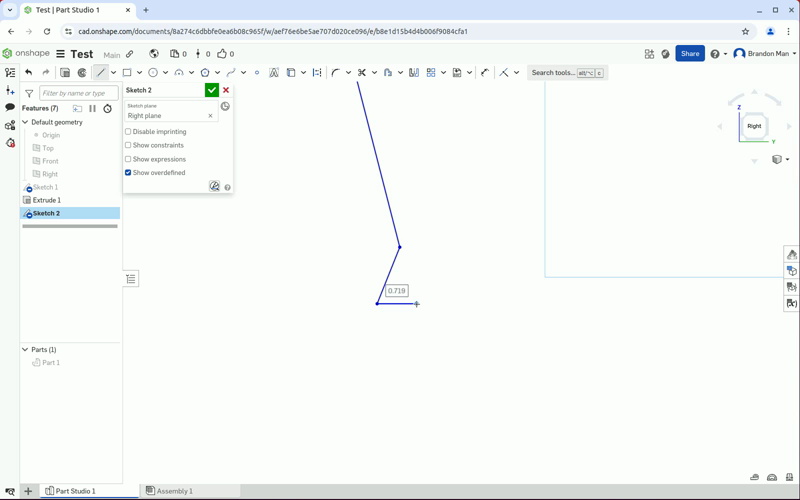
scroll(-6)
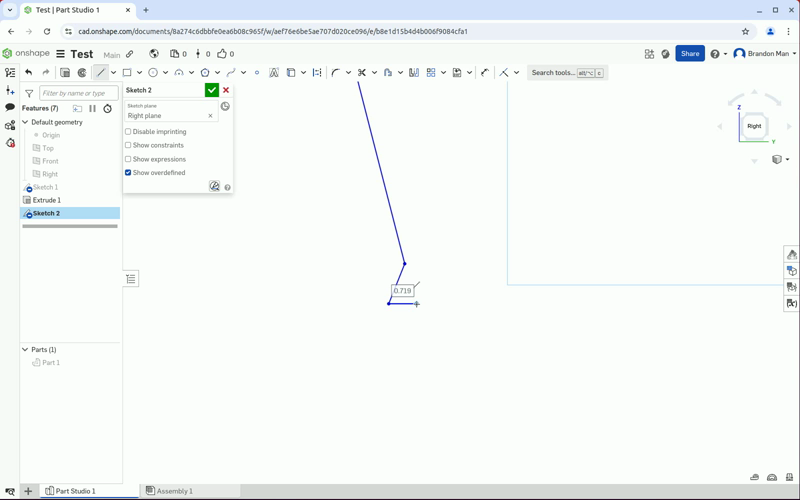
scroll(-6)
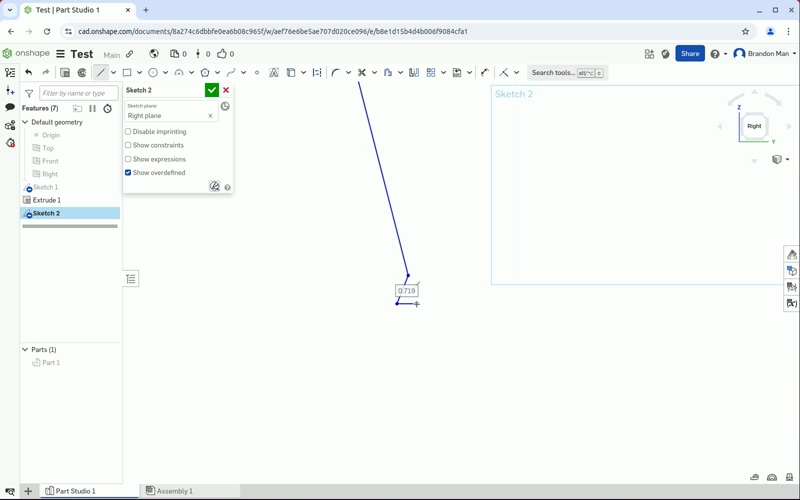
scroll(-6)
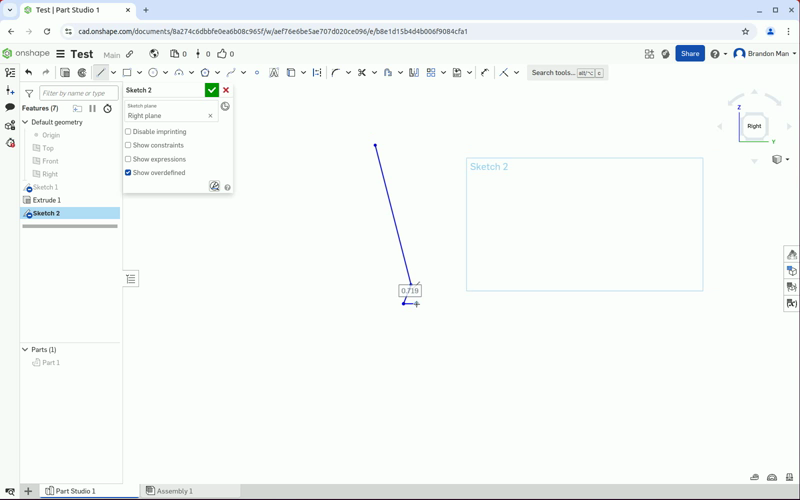
scroll(-6)
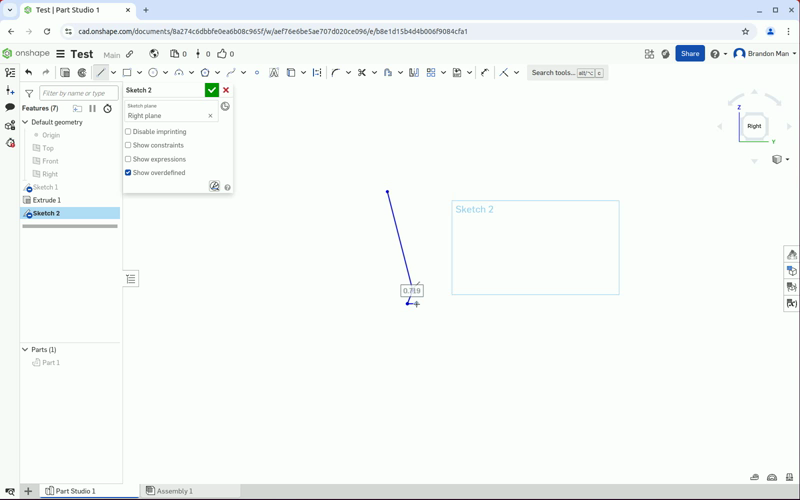
scroll(-6)
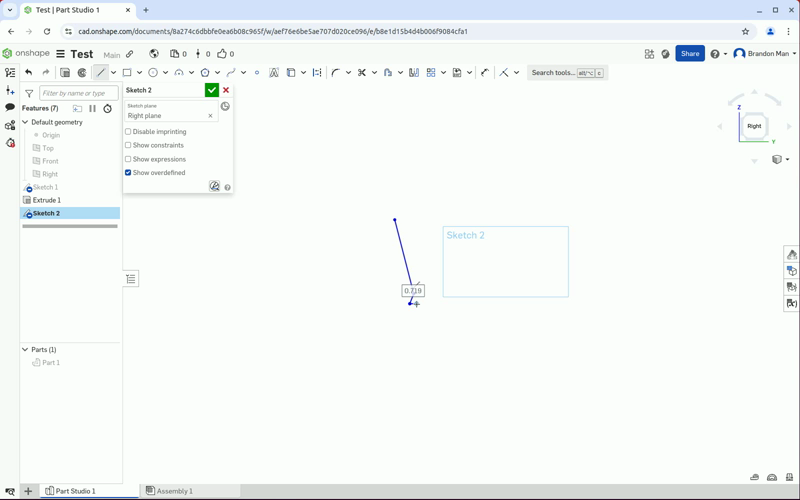
scroll(-6)
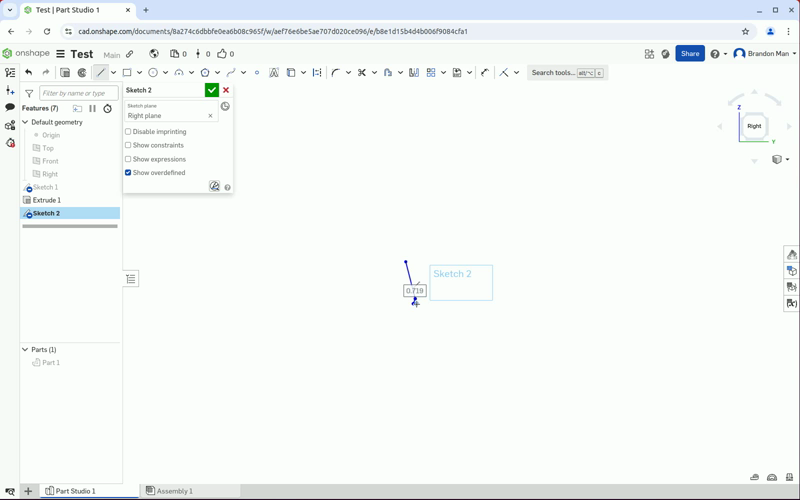
key_up(shift)
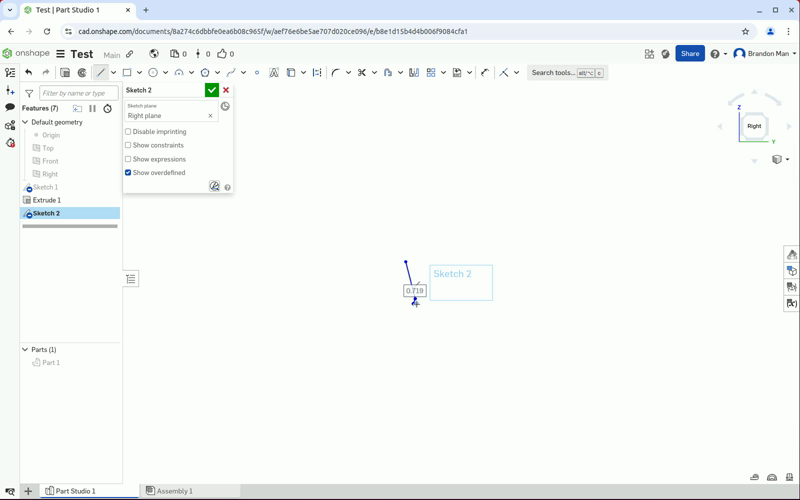
key_down(shift)
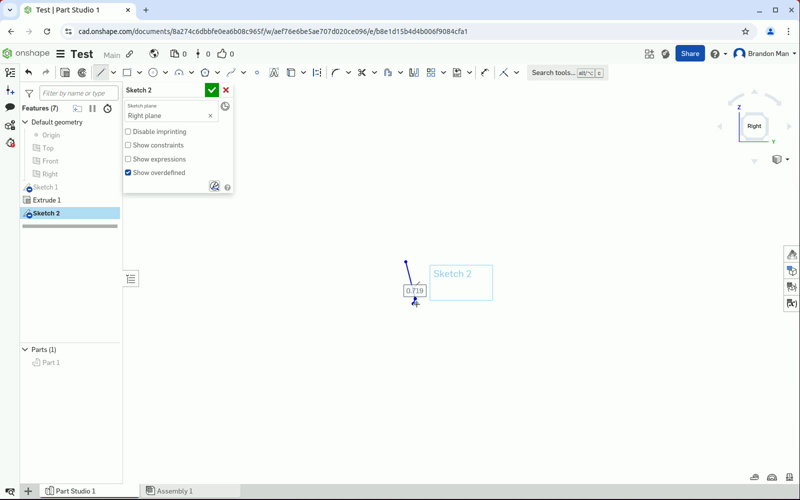
mouse_move(447, 303)
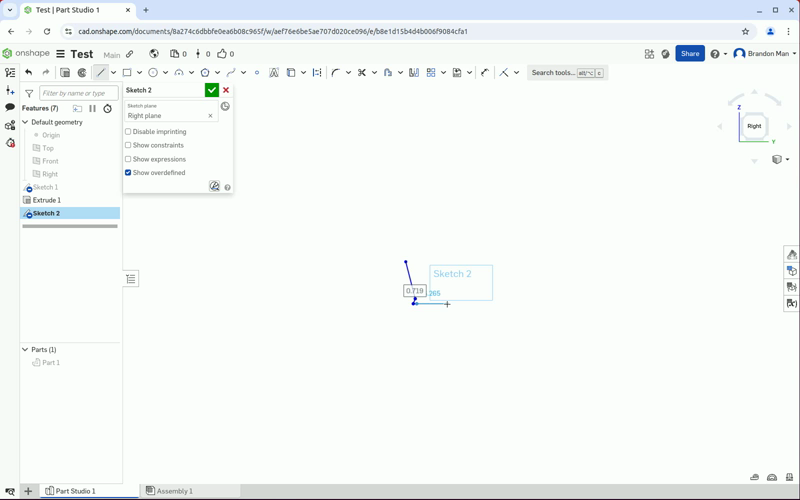
mouse_move(452, 261)
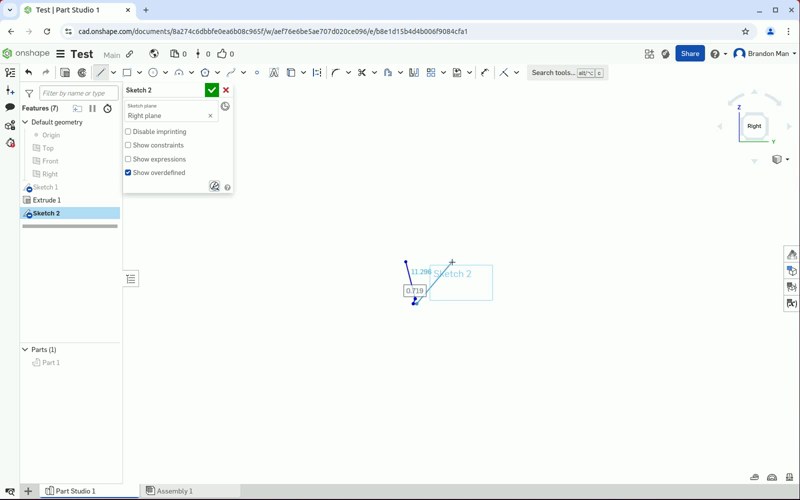
click(452, 261)
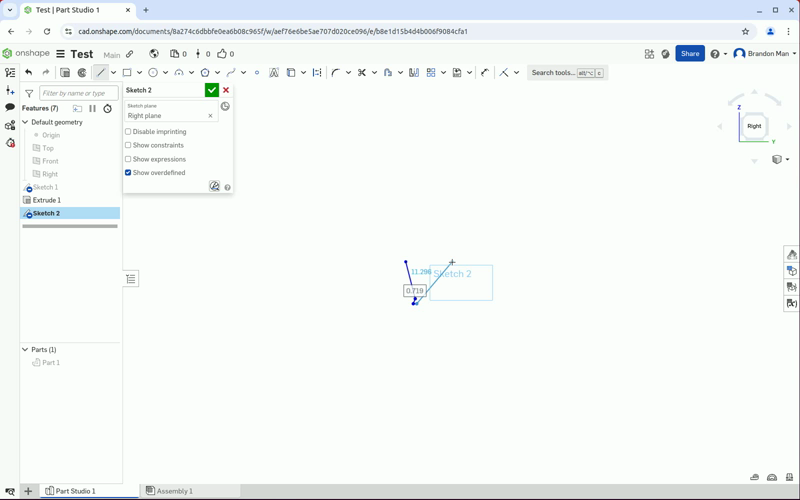
key_up(shift)
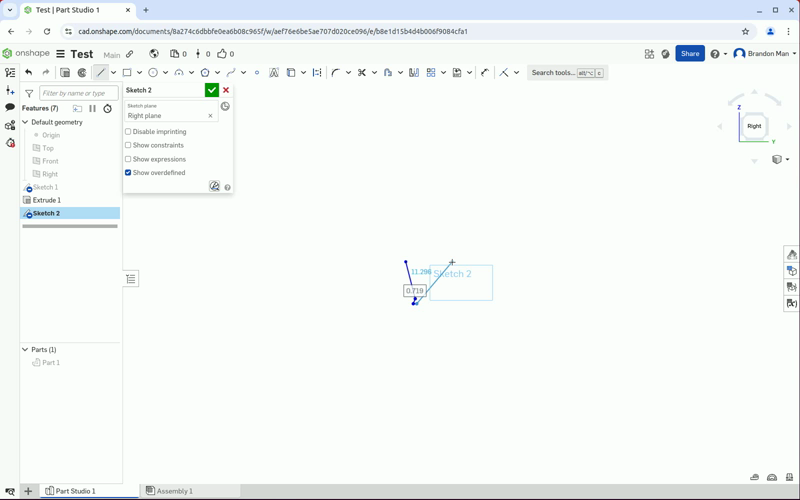
key_down(shift)
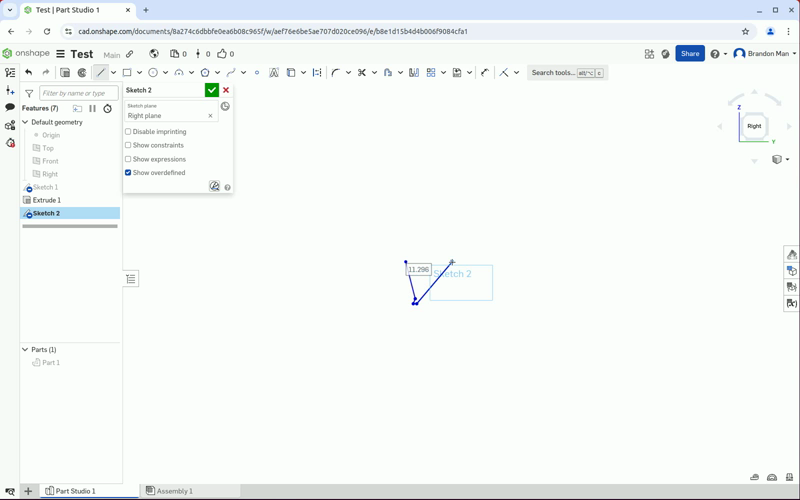
mouse_move(482, 261)
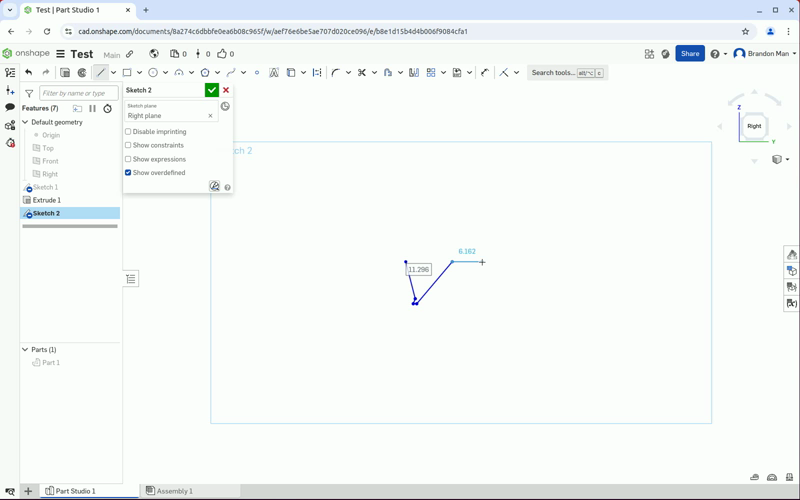
mouse_move(452, 256)
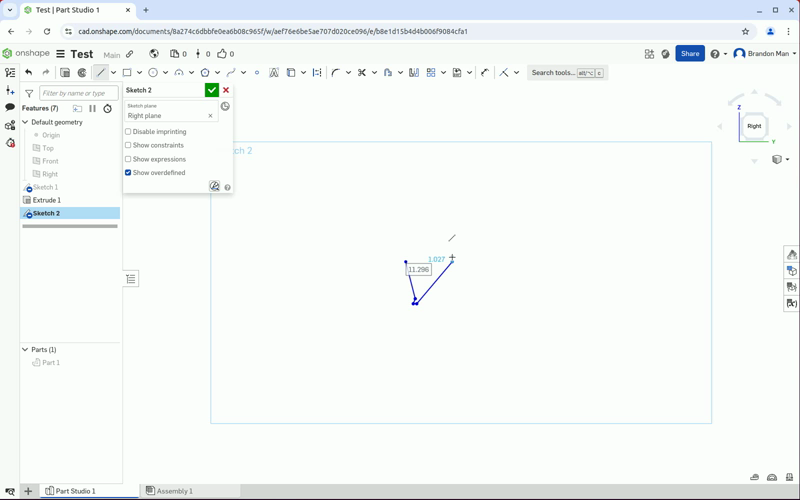
scroll(6)
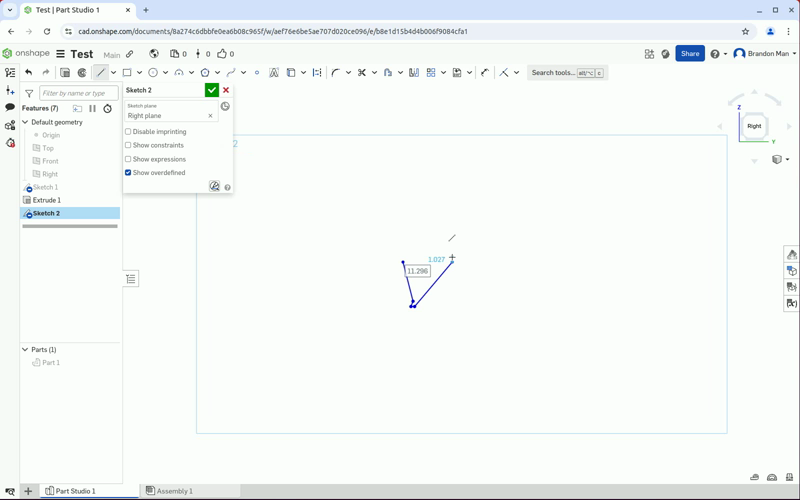
scroll(6)
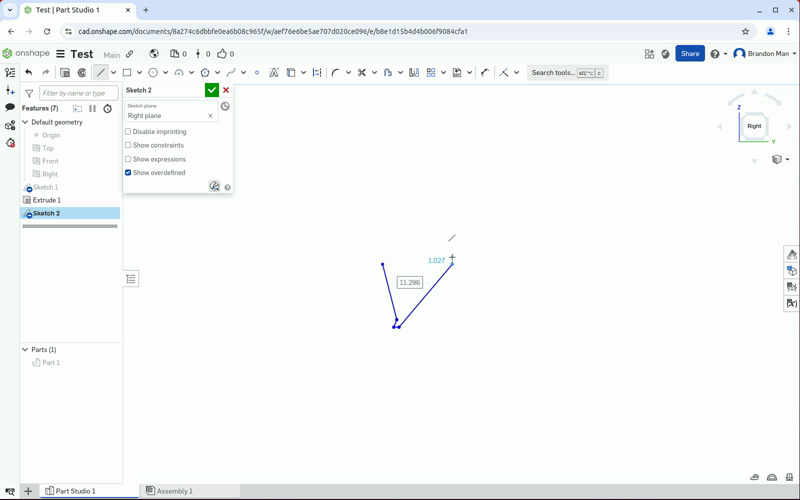
scroll(6)
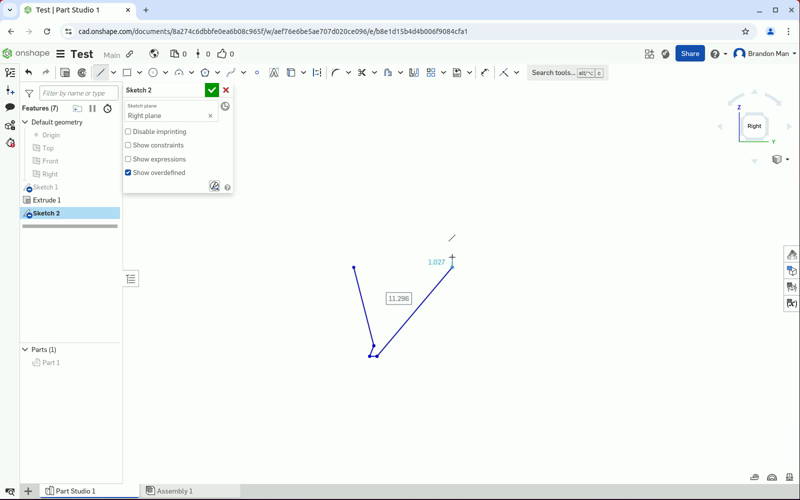
scroll(6)
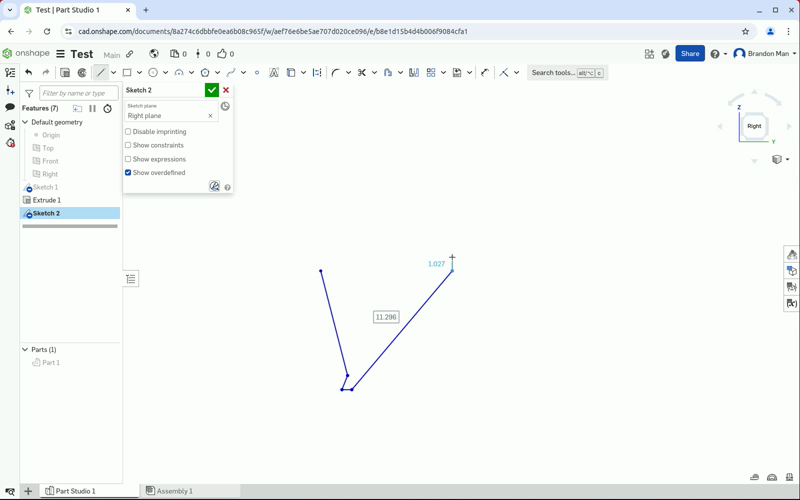
scroll(6)
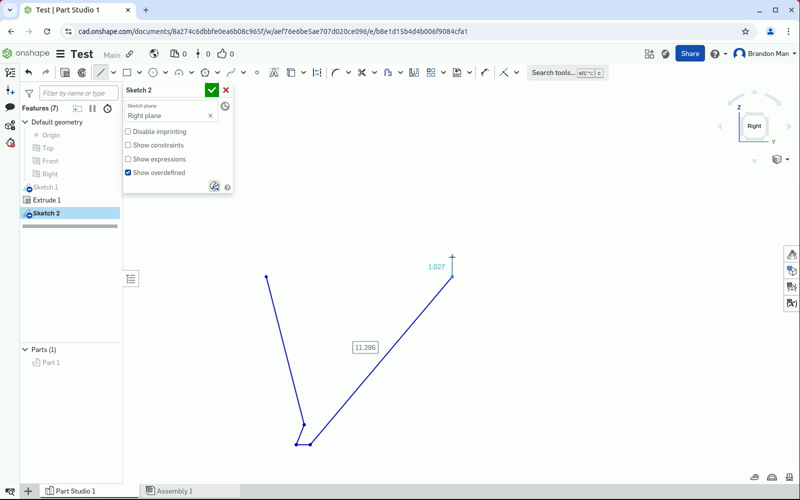
scroll(6)
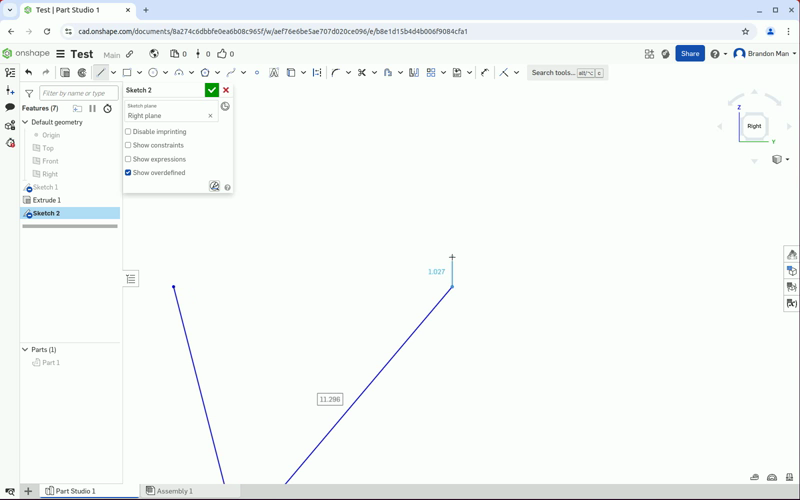
scroll(6)
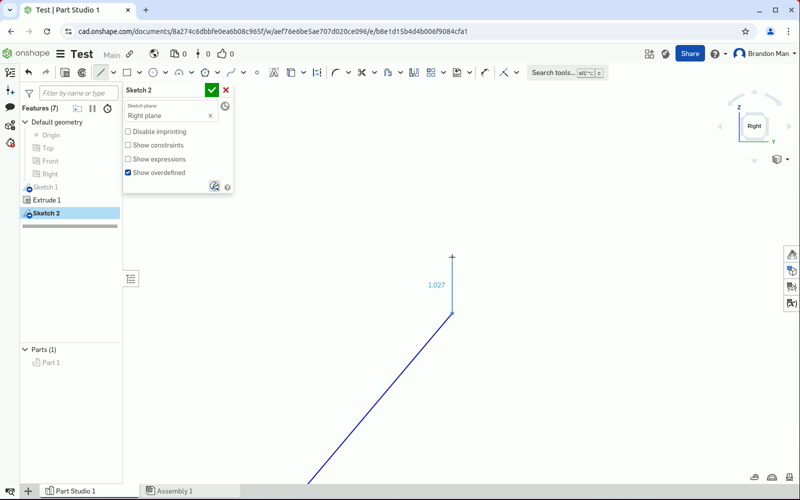
click(452, 256)
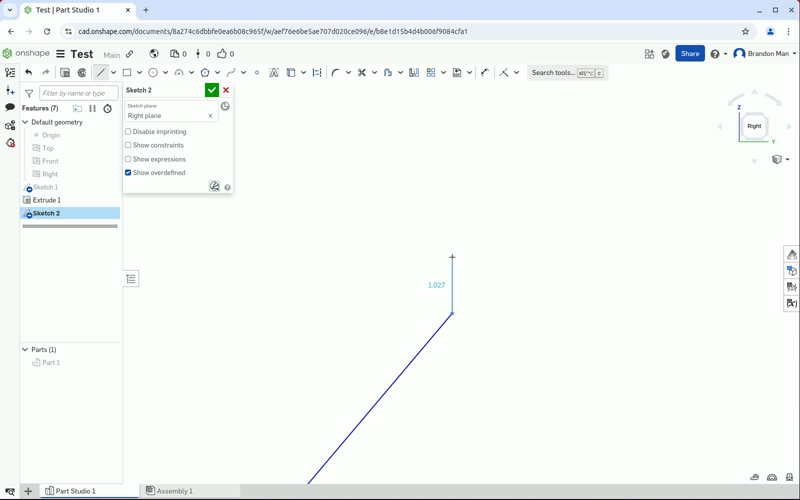
scroll(-6)
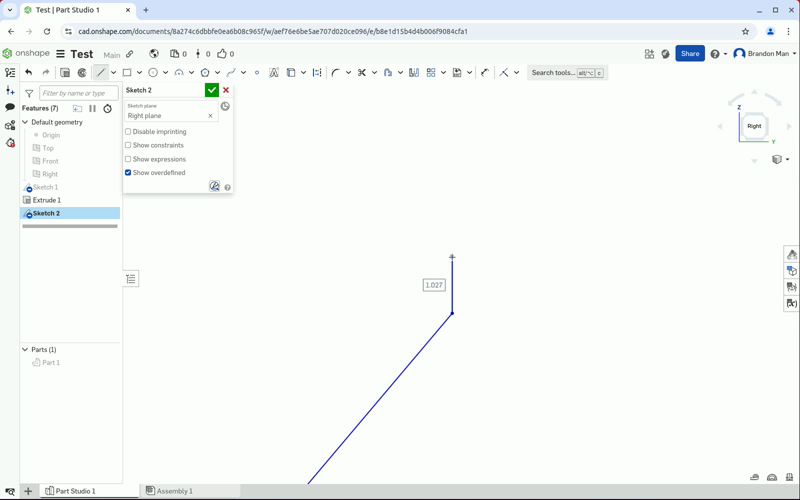
scroll(-6)
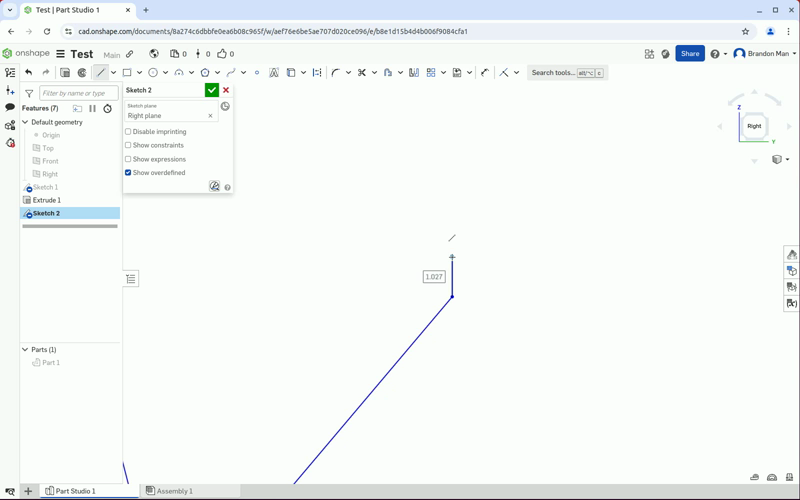
scroll(-6)
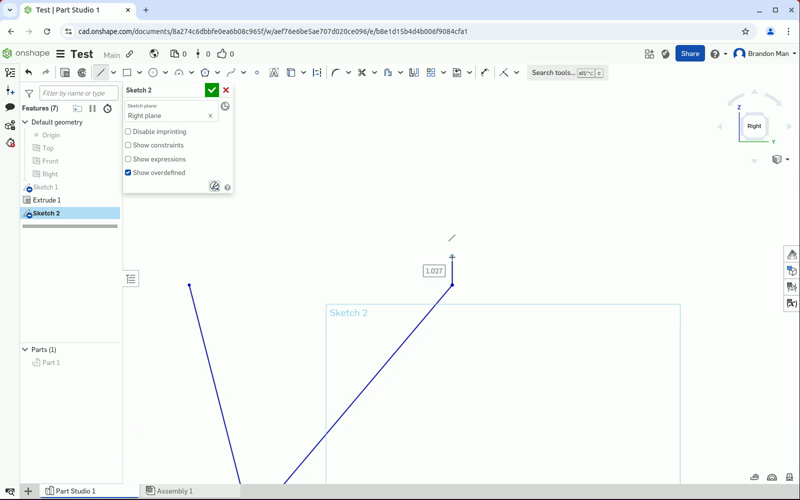
scroll(-6)
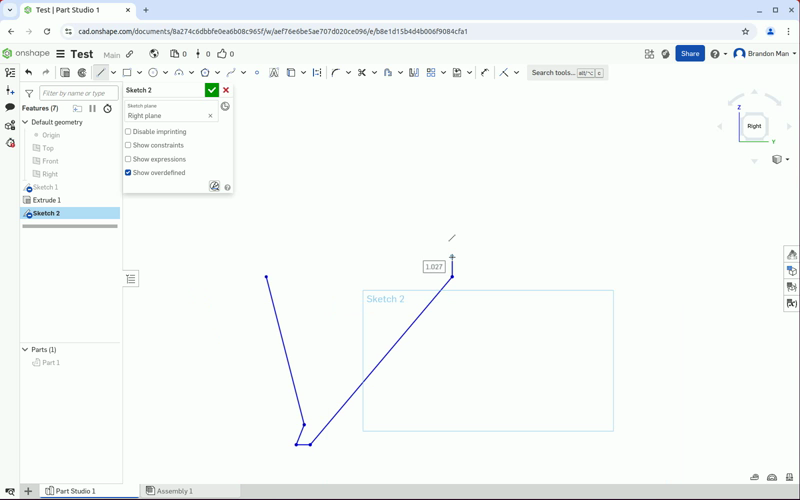
scroll(-6)
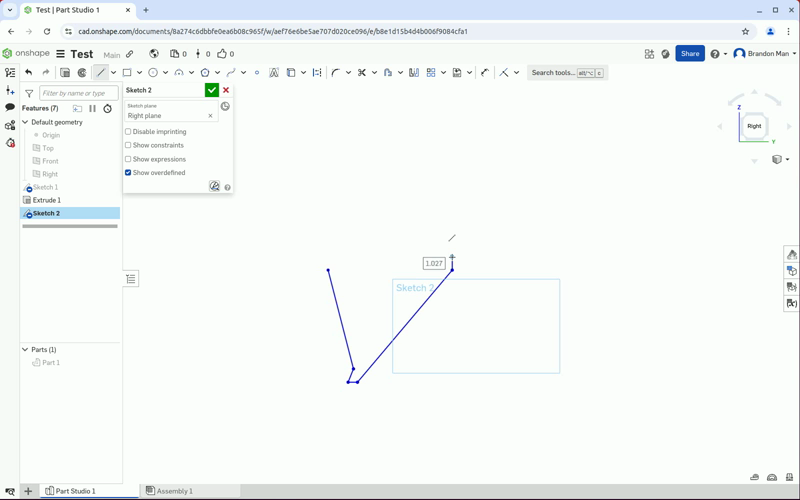
scroll(-6)
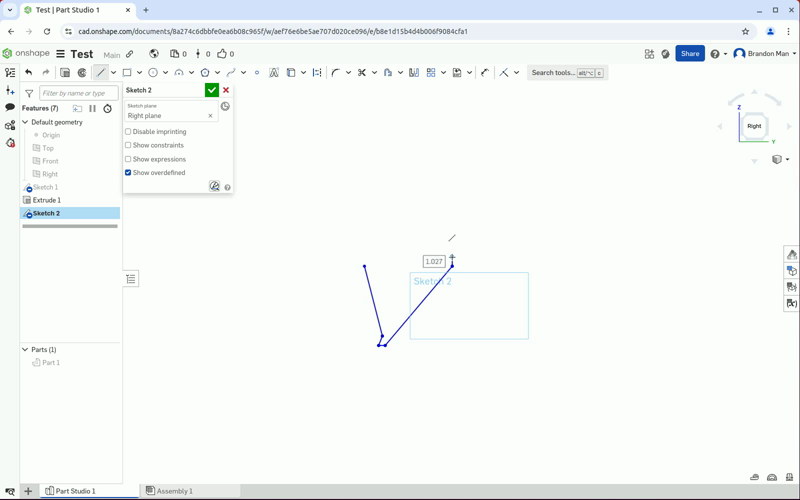
scroll(-6)
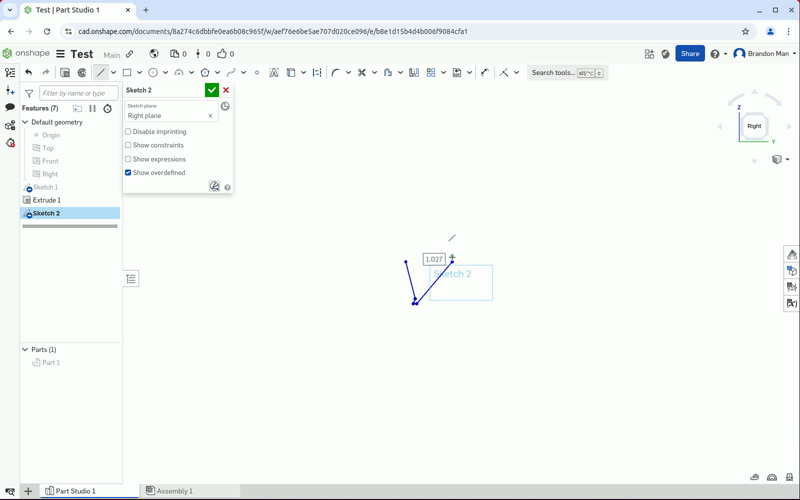
key_up(shift)
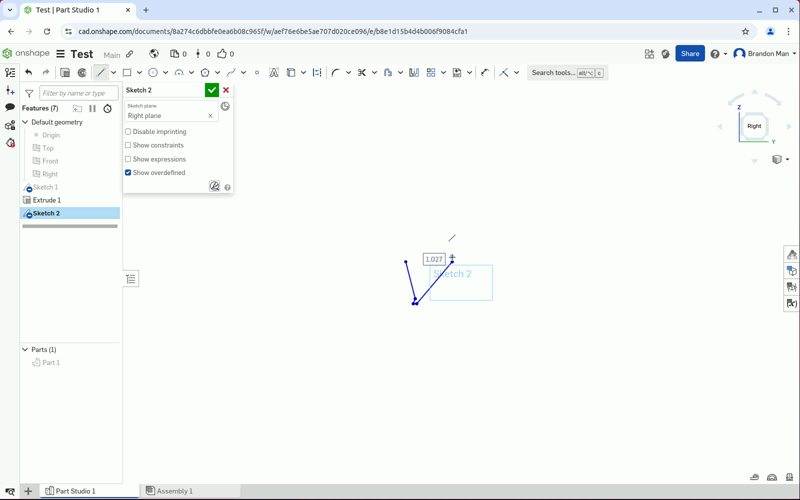
key_down(shift)
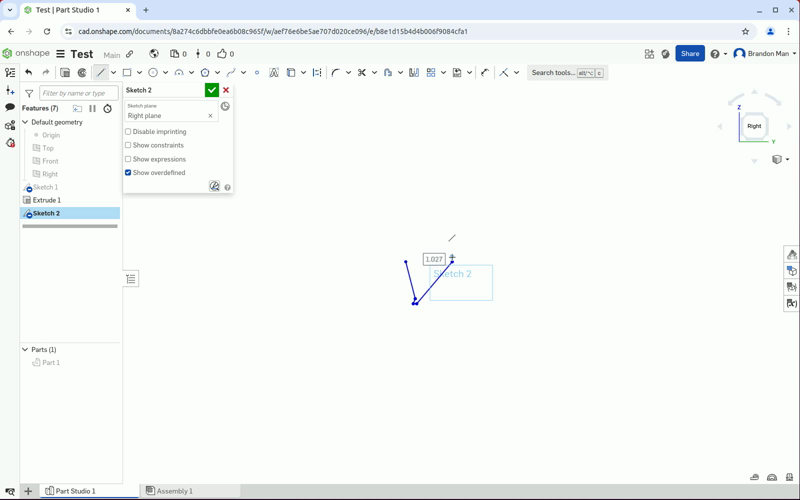
mouse_move(482, 256)
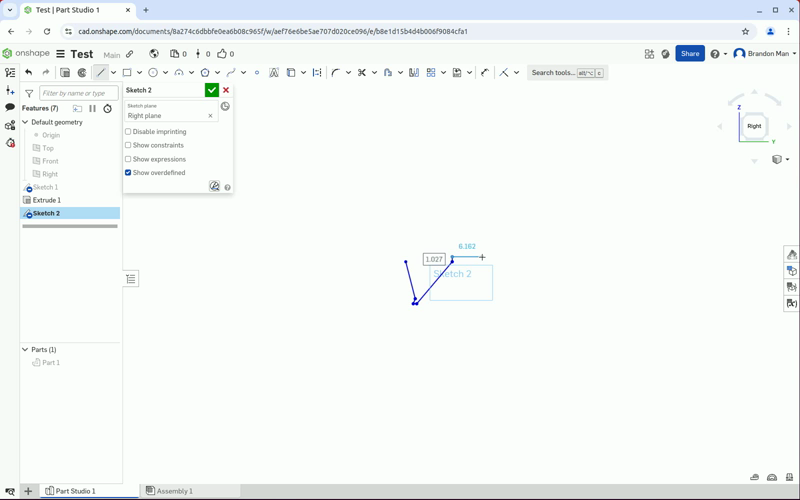
mouse_move(405, 256)
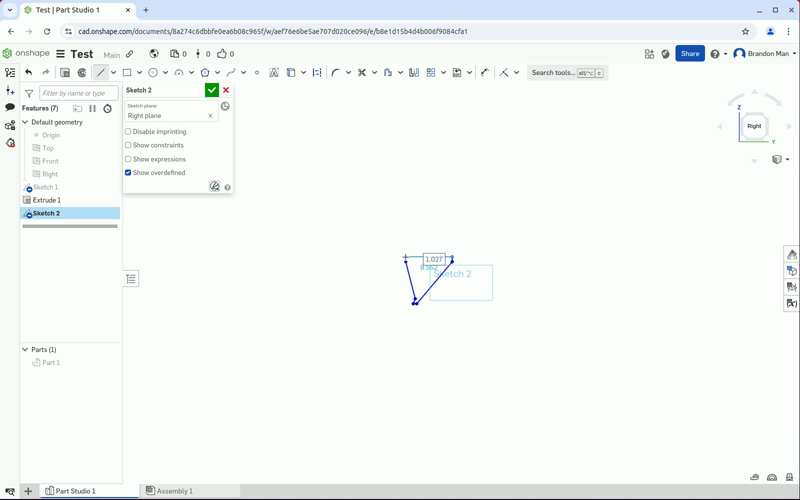
click(405, 256)
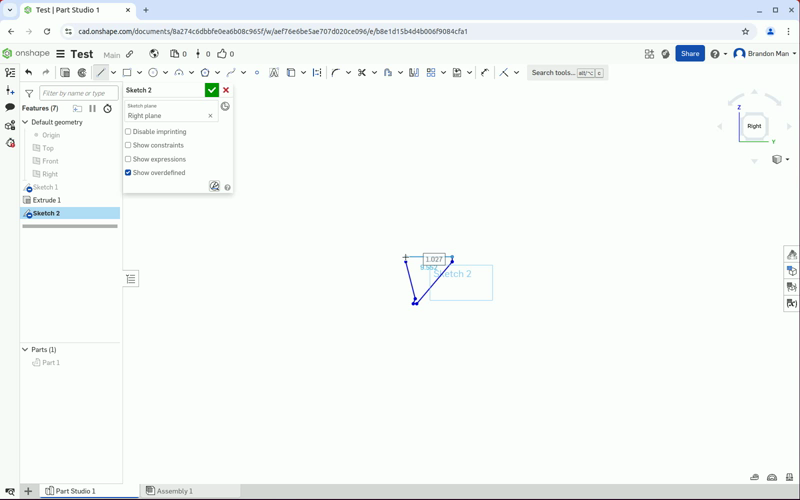
key_up(shift)
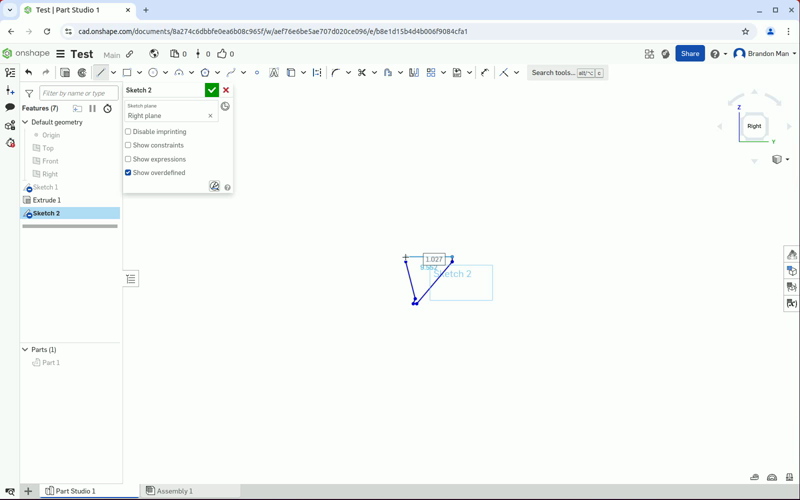
mouse_move(435, 256)
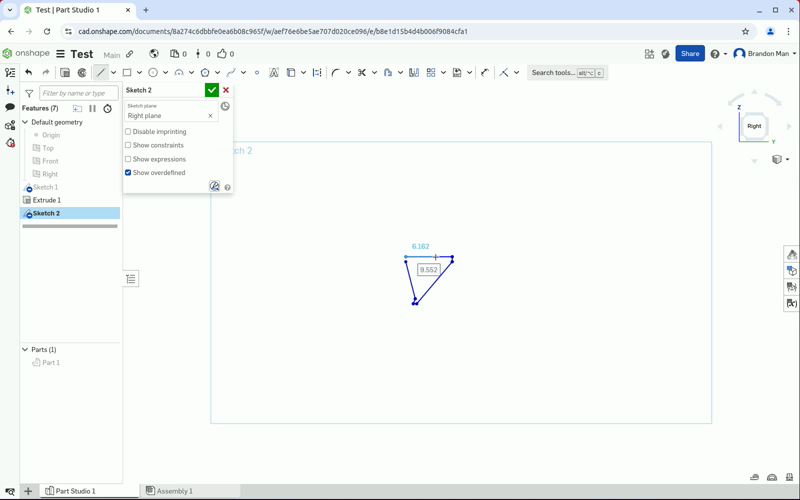
key_down(shift)
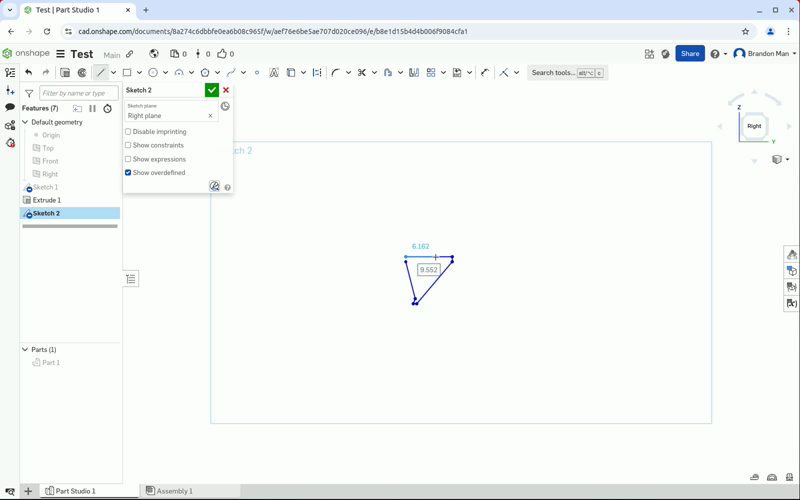
mouse_move(405, 261)
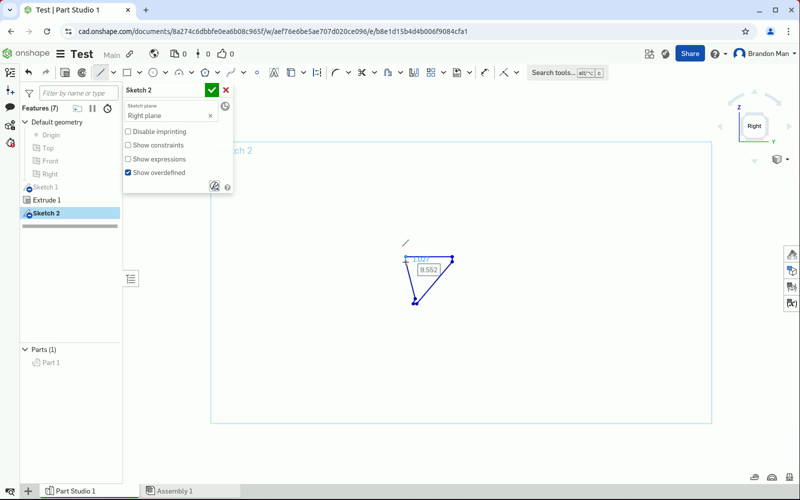
scroll(6)
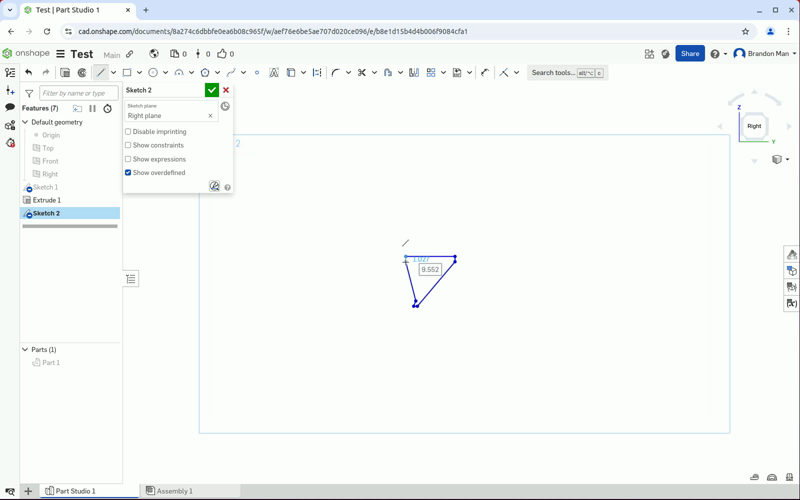
scroll(6)
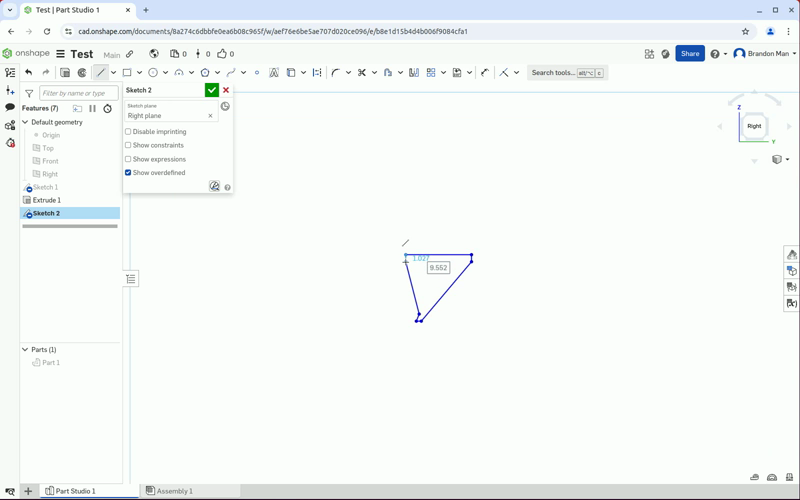
scroll(6)
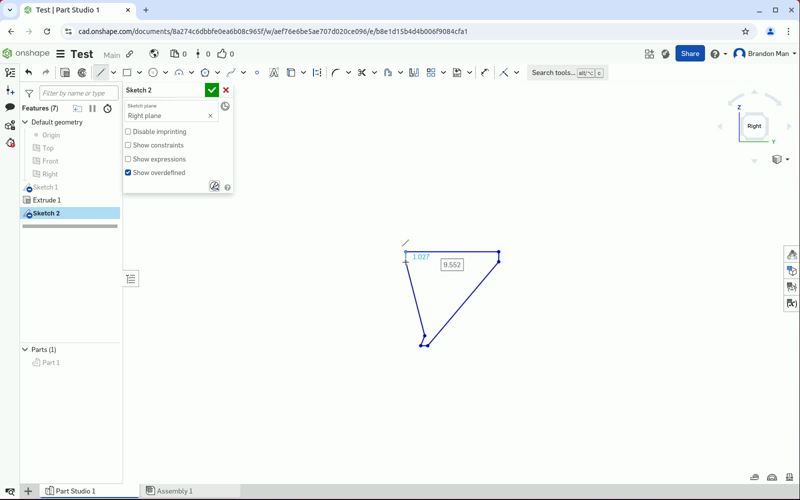
scroll(6)
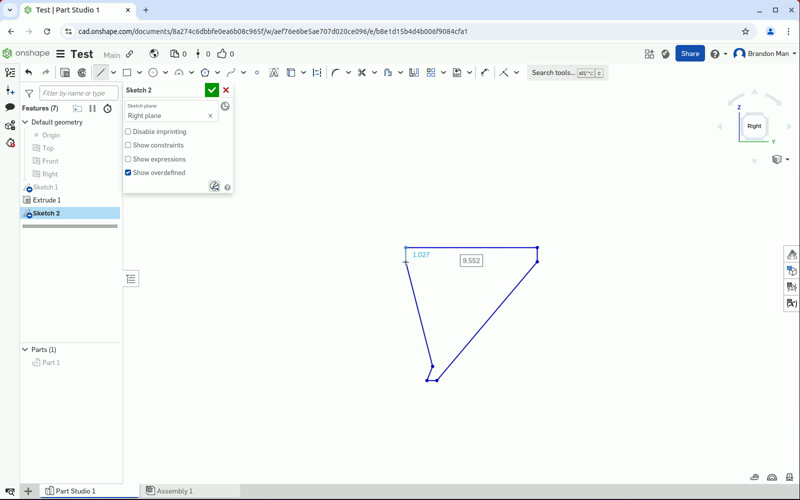
scroll(6)
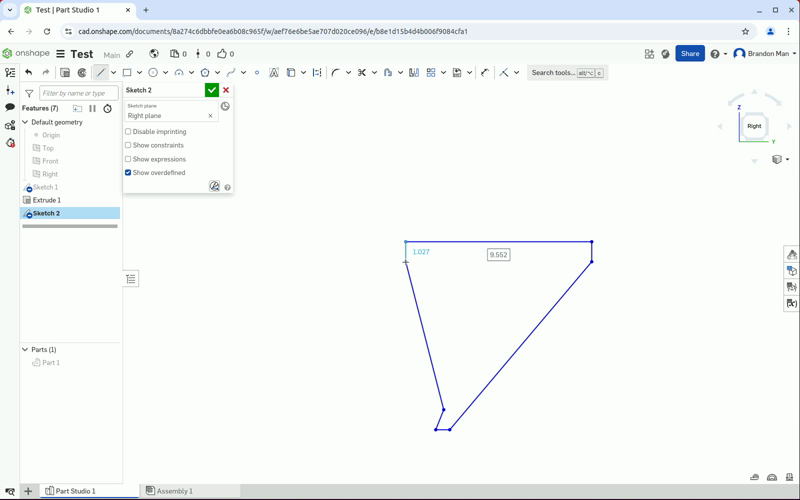
scroll(6)
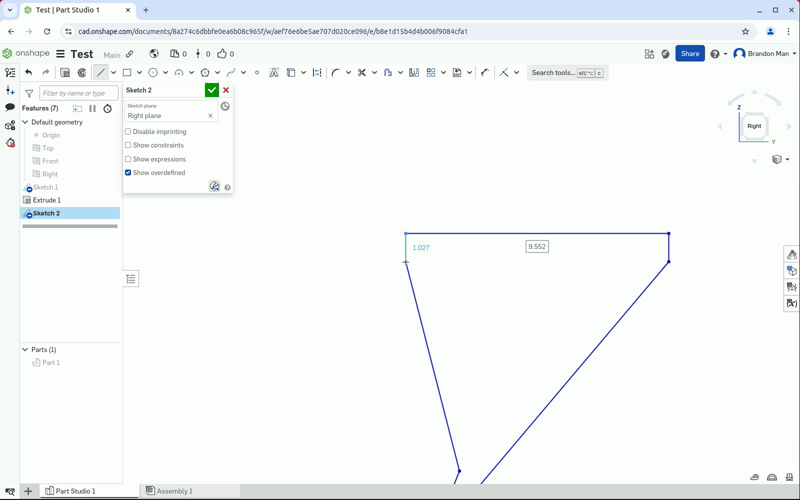
scroll(6)
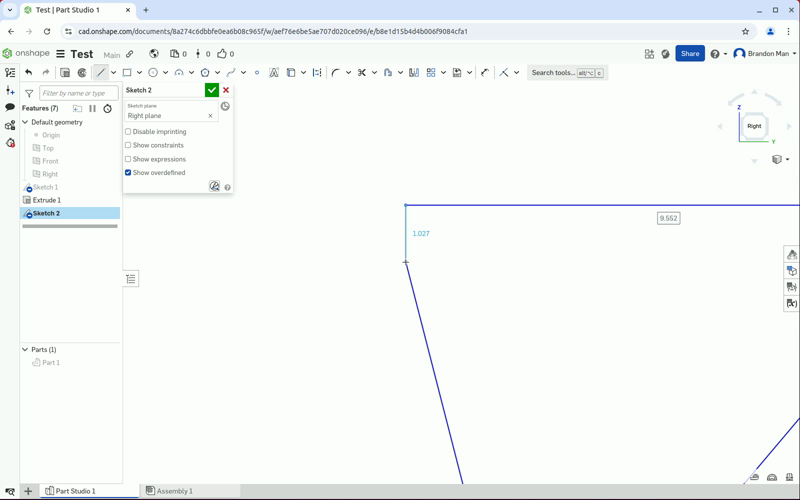
key_up(shift)
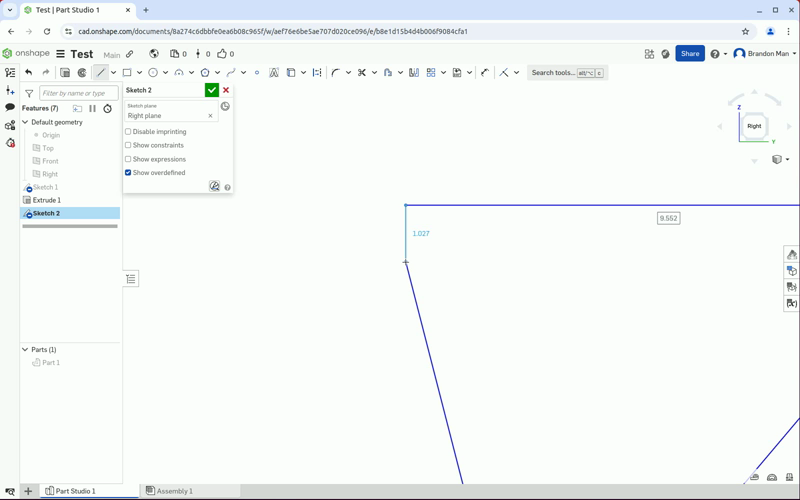
click(405, 261)
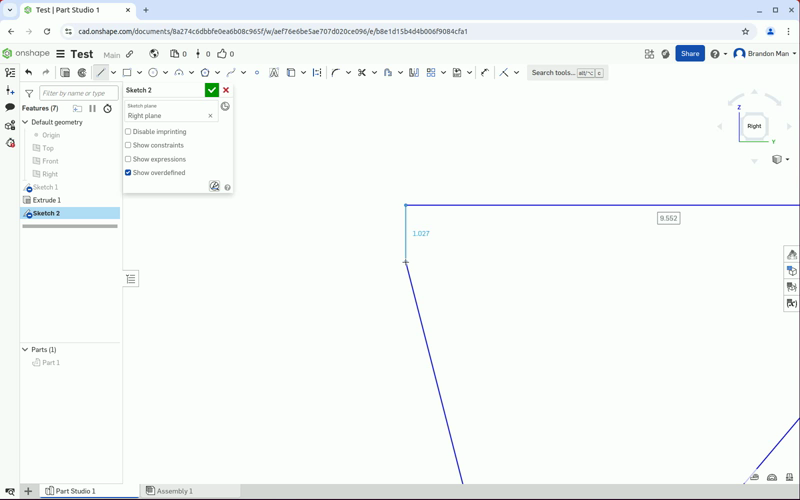
scroll(-6)
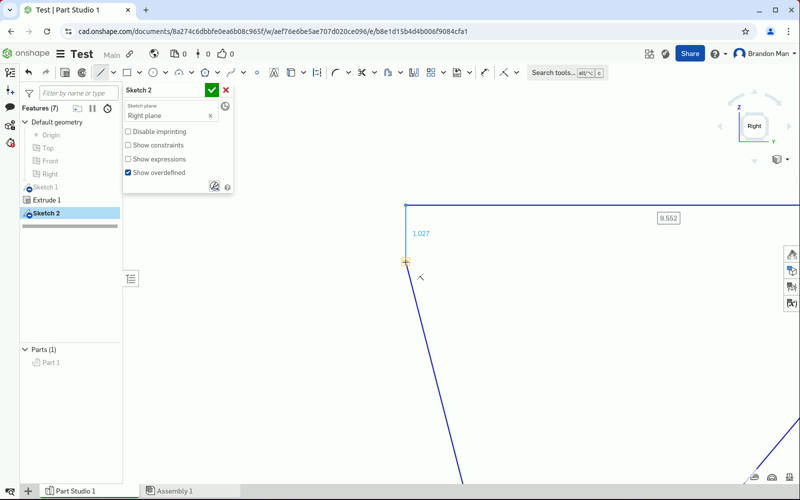
scroll(-6)
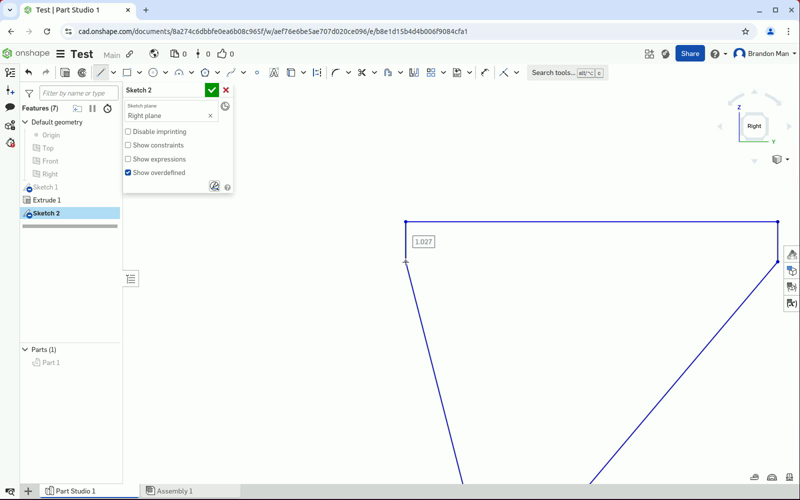
scroll(-6)
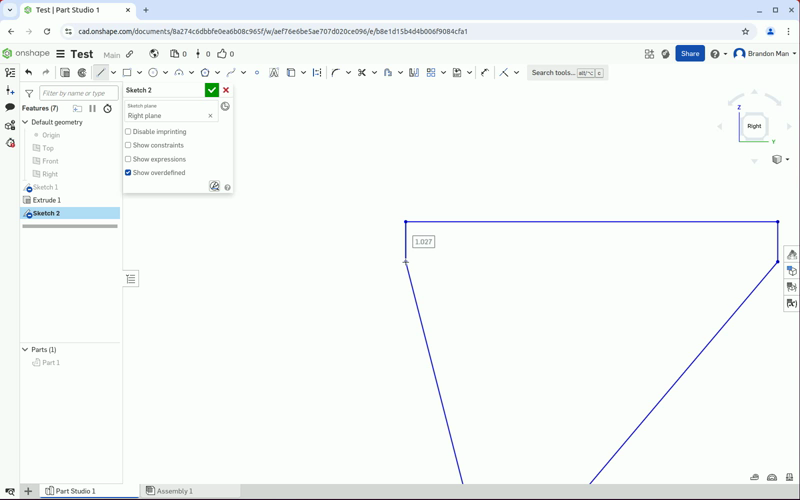
scroll(-6)
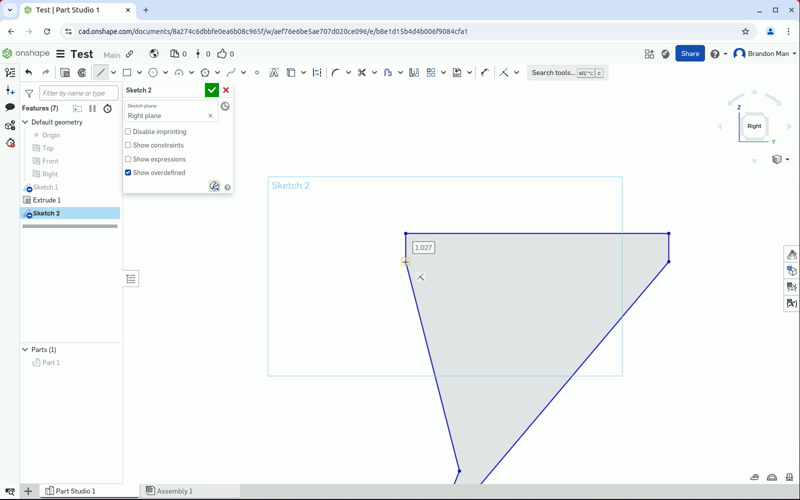
scroll(-6)
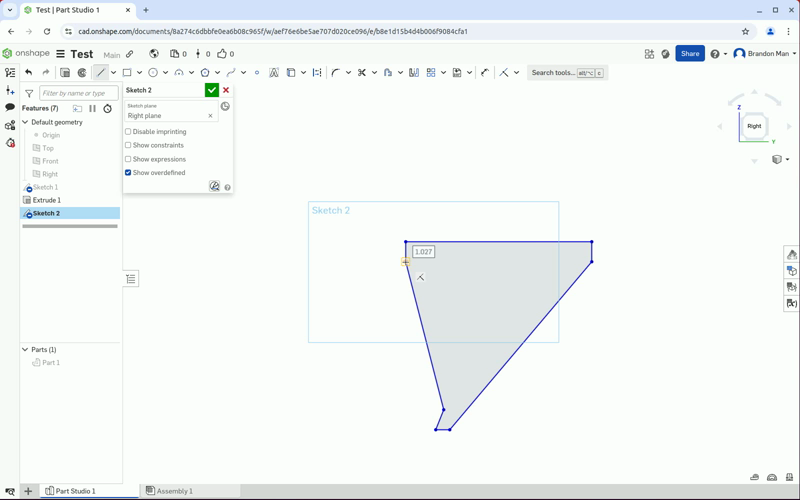
scroll(-6)
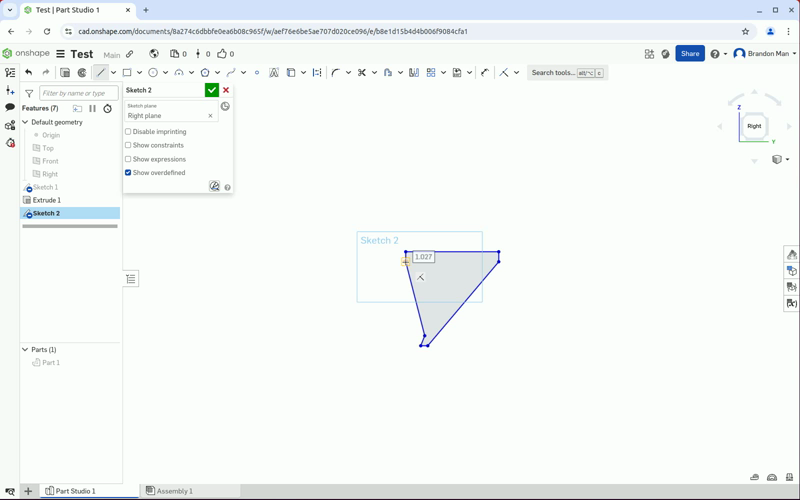
scroll(-6)
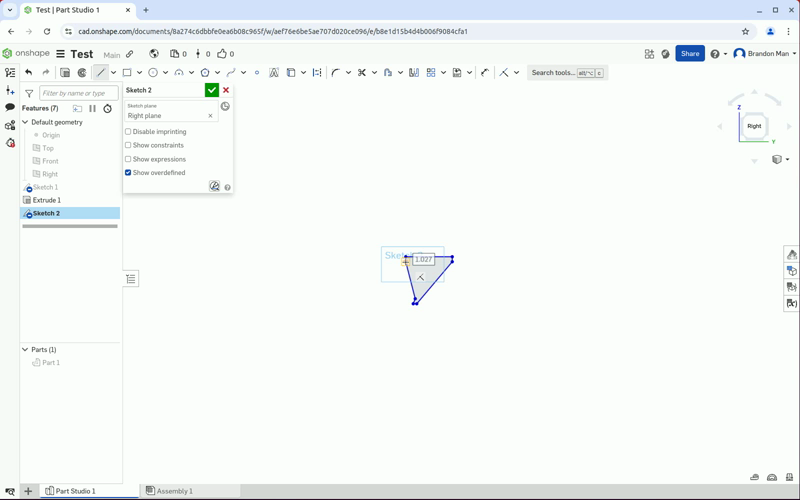
key(esc)
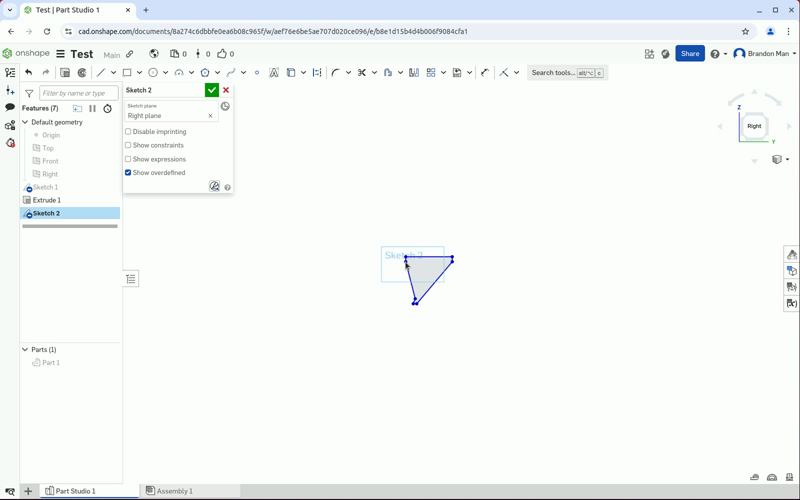
mouse_move(420, 295)
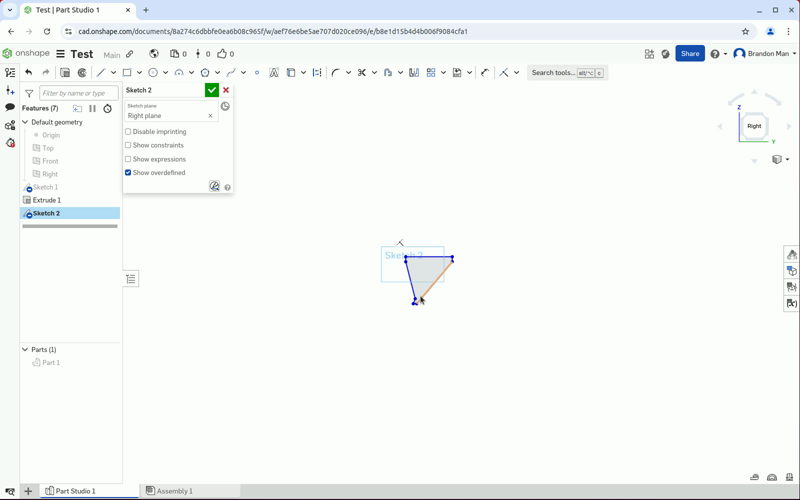
scroll(6)
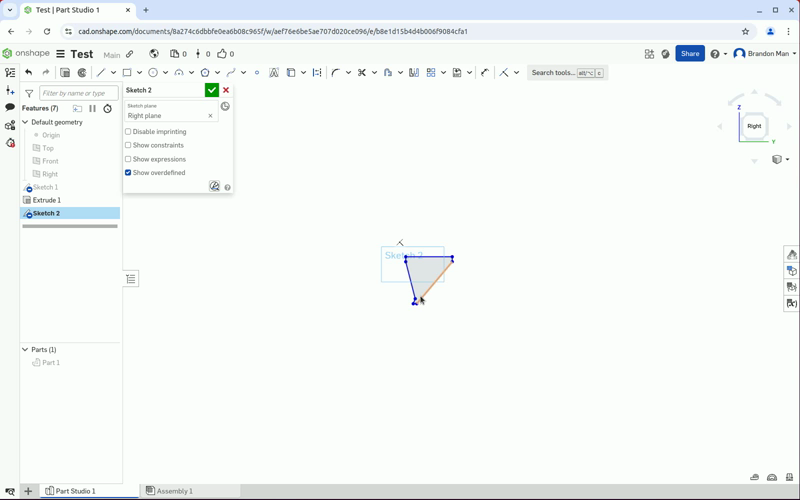
scroll(6)
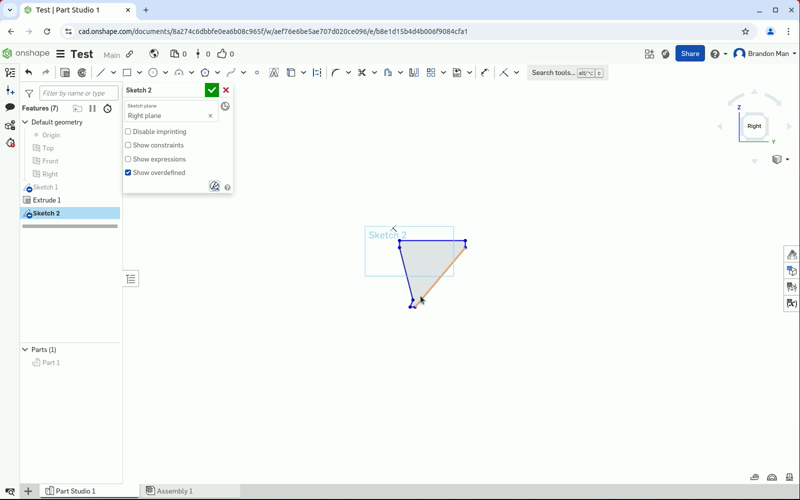
scroll(6)
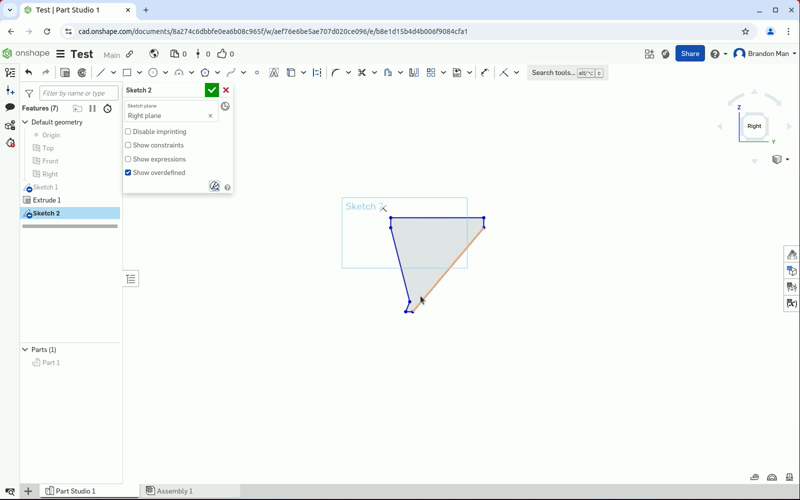
scroll(6)
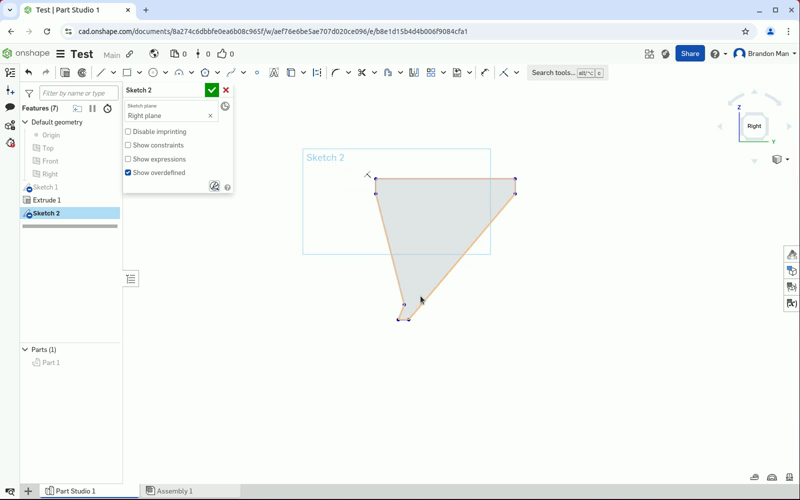
scroll(6)
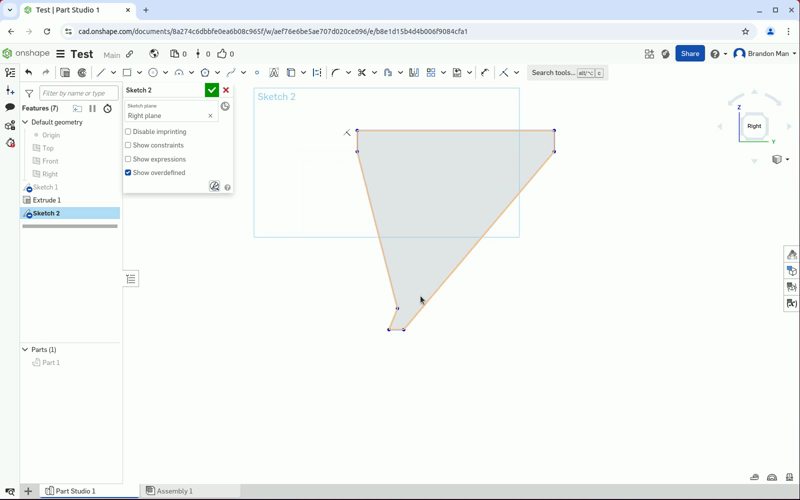
scroll(6)
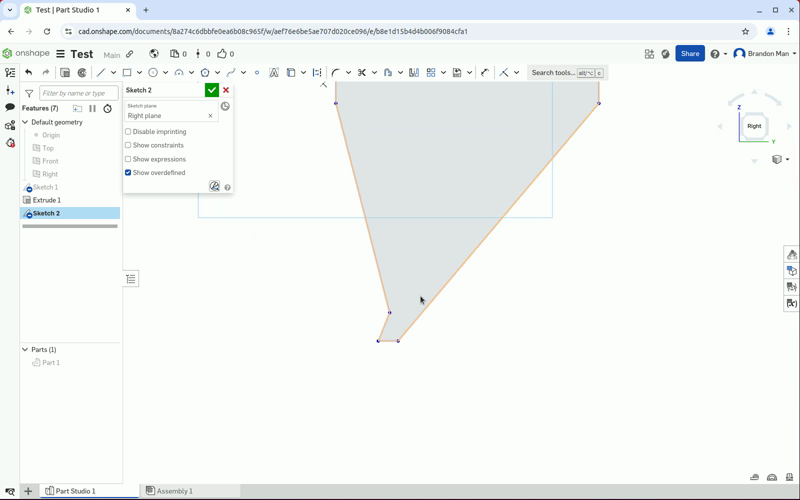
scroll(6)
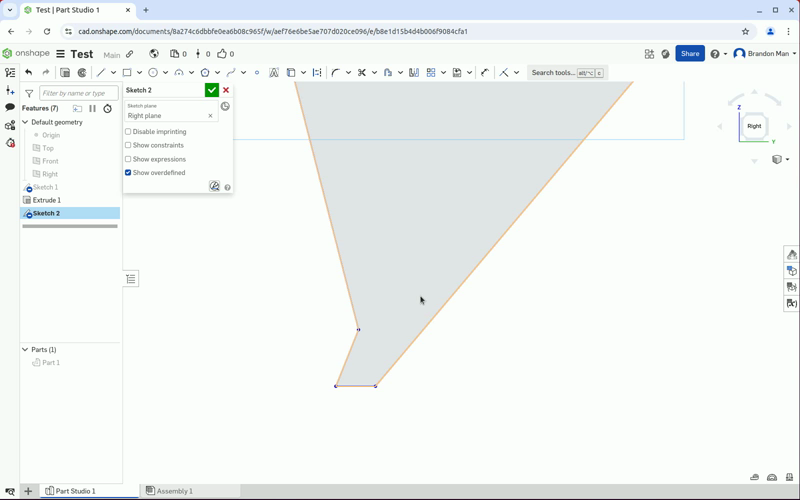
click(420, 295)
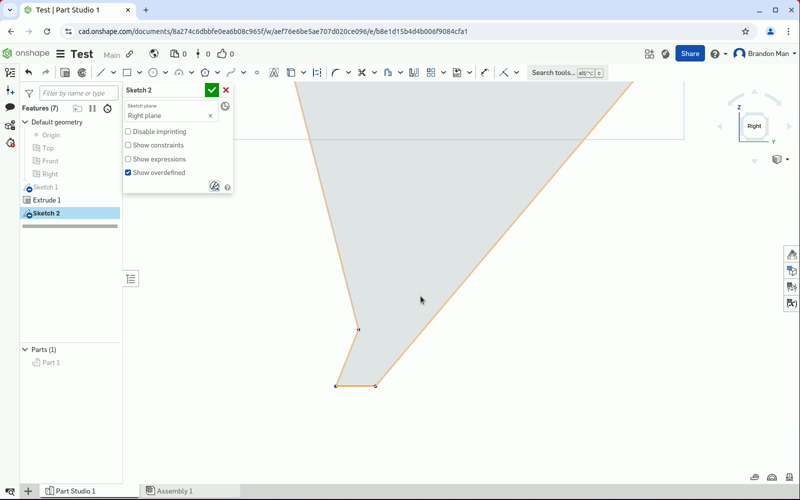
scroll(-6)
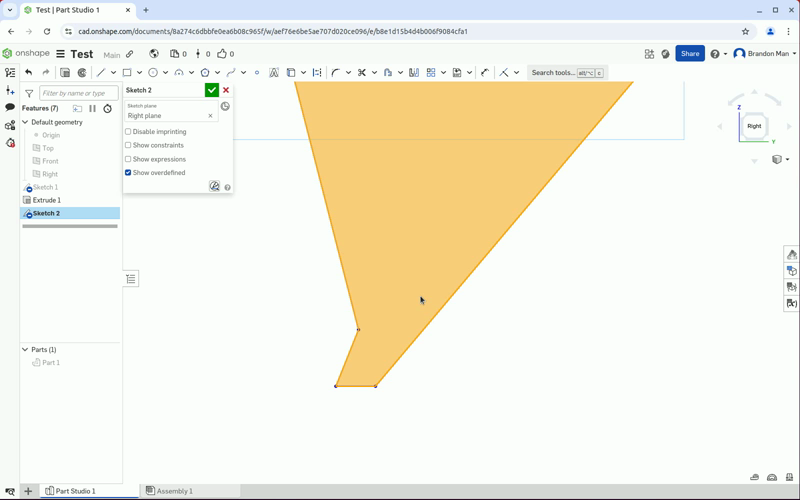
scroll(-6)
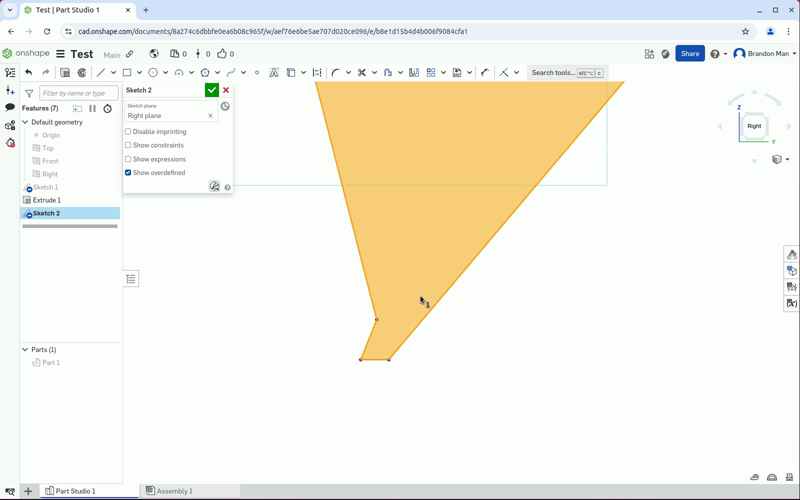
scroll(-6)
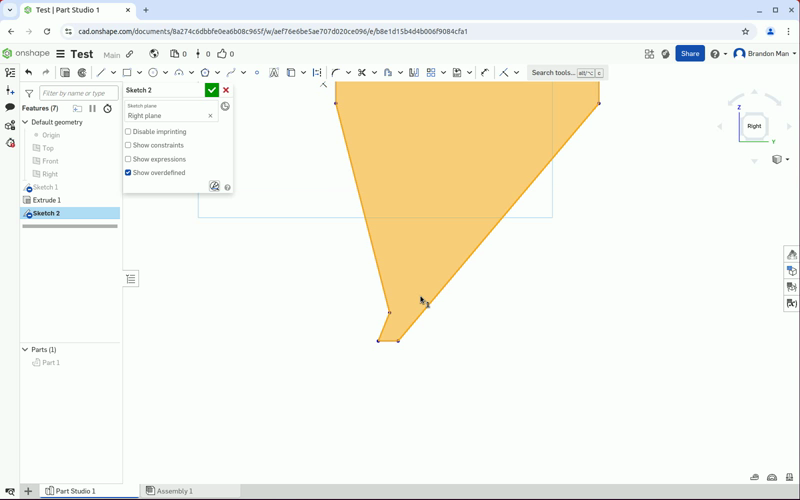
scroll(-6)
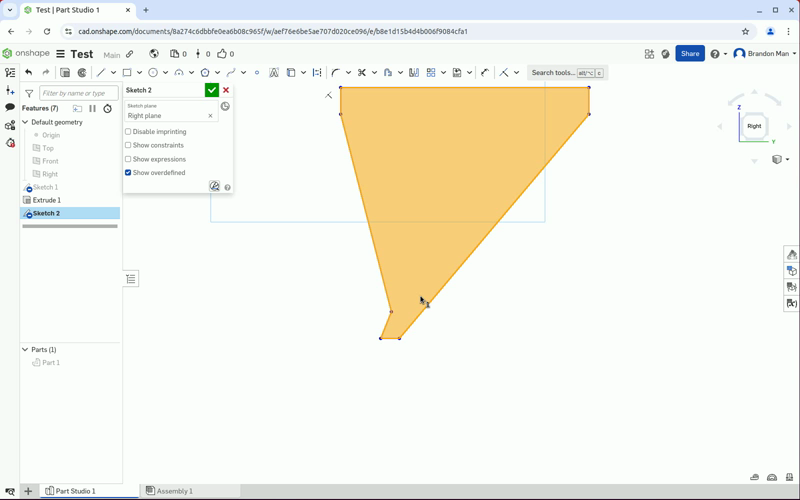
scroll(-6)
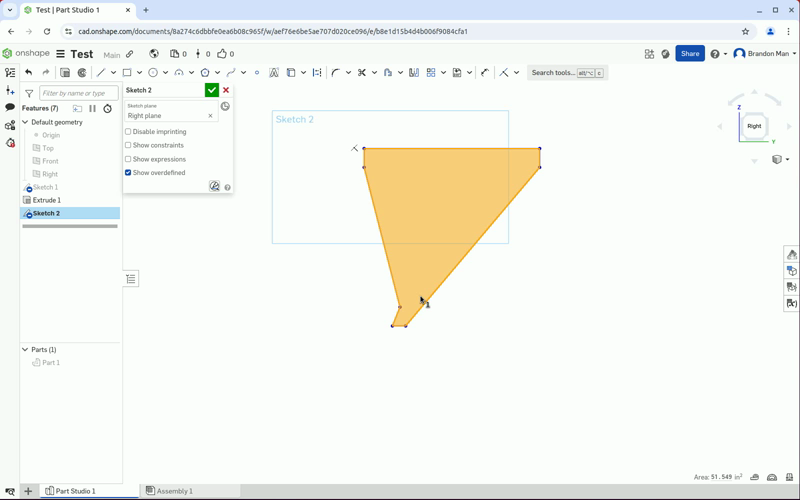
scroll(-6)
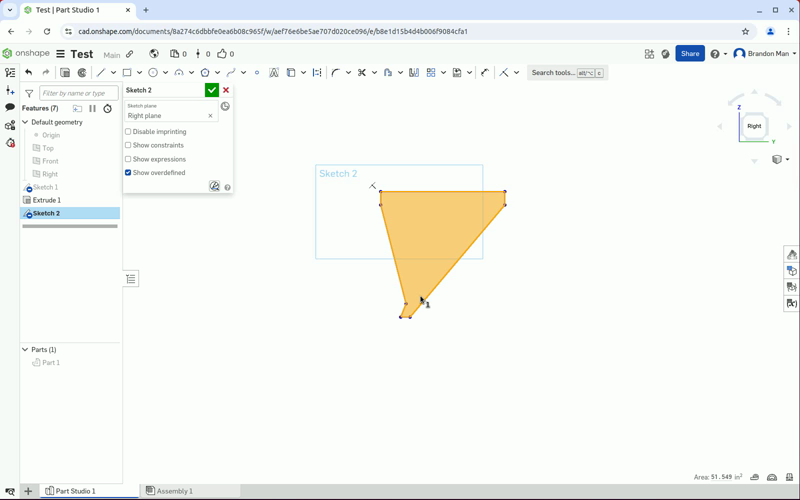
scroll(-6)
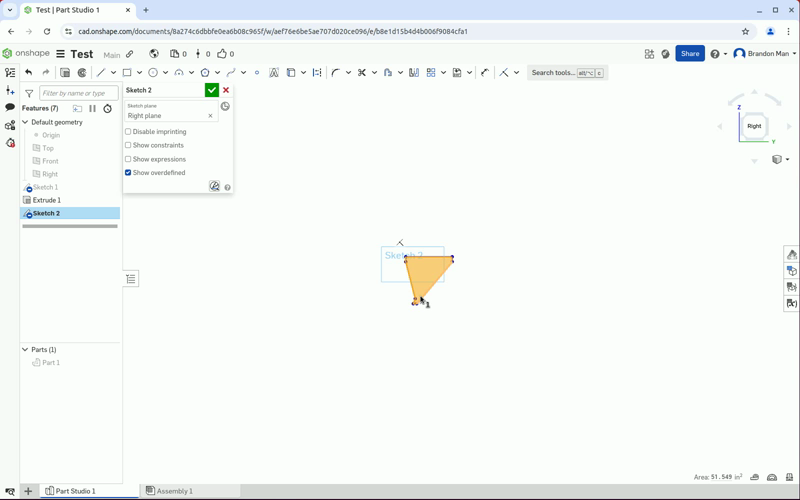
mouse_move(73, 352)
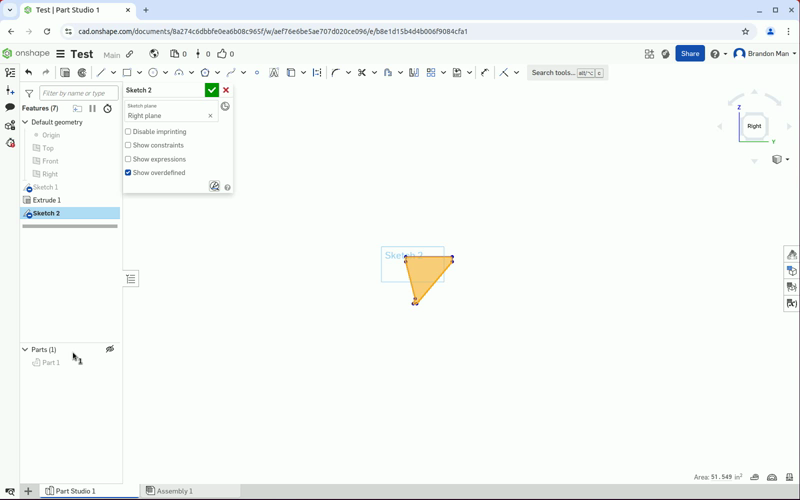
key(shift+y)
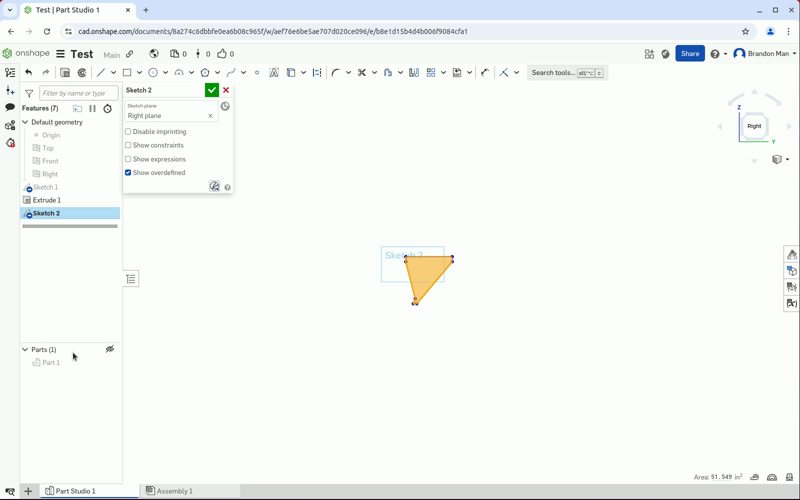
key(shift+e)
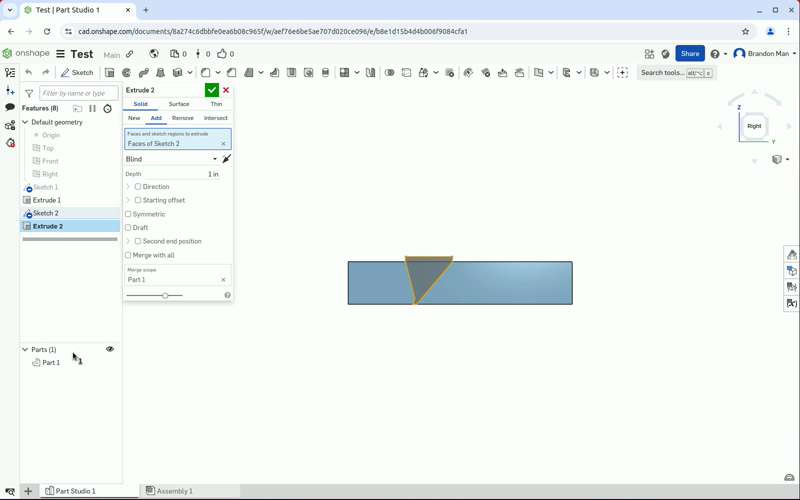
mouse_move(143, 106)
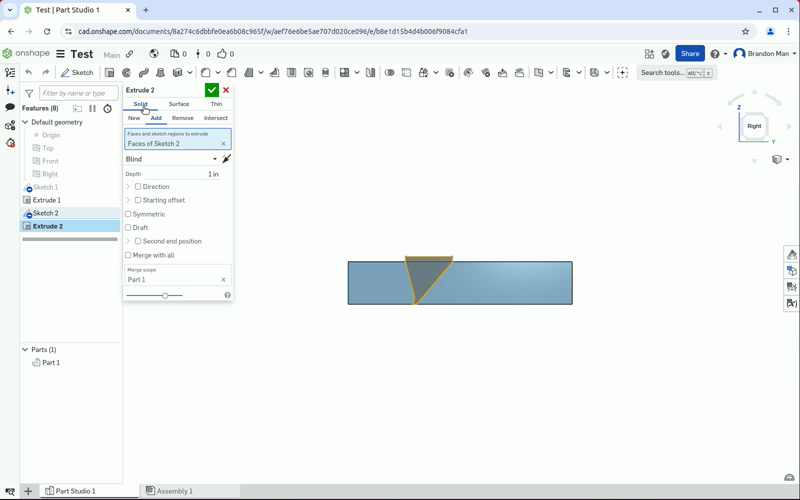
click(143, 106)
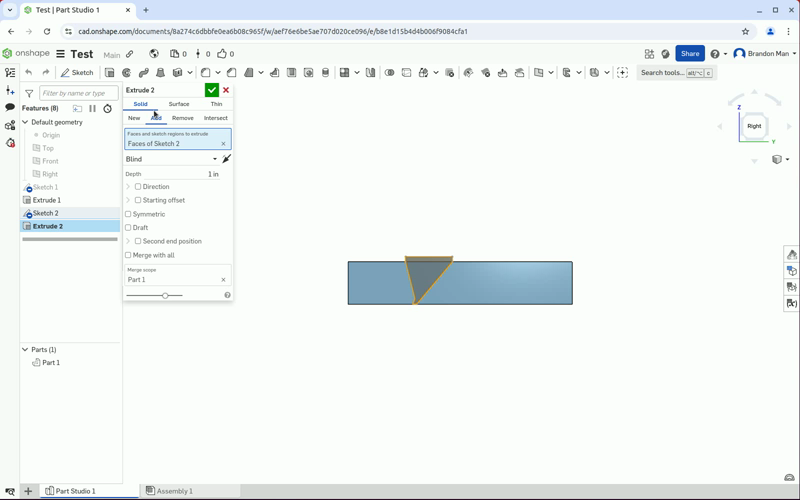
mouse_move(186, 120)
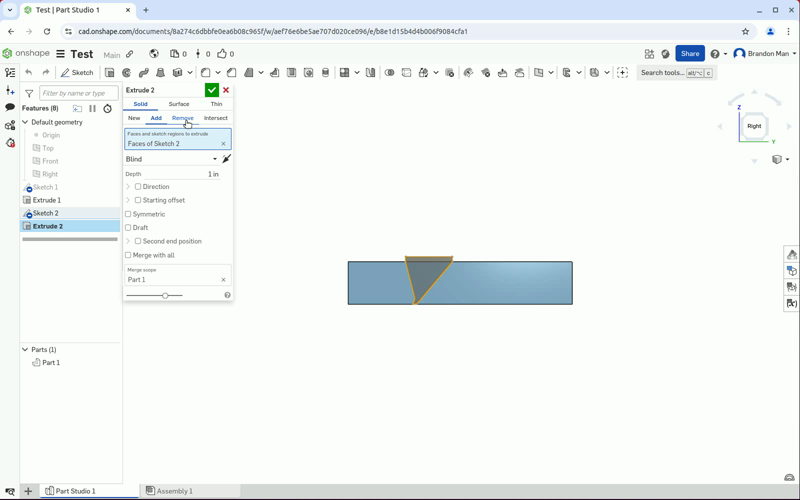
click(186, 120)
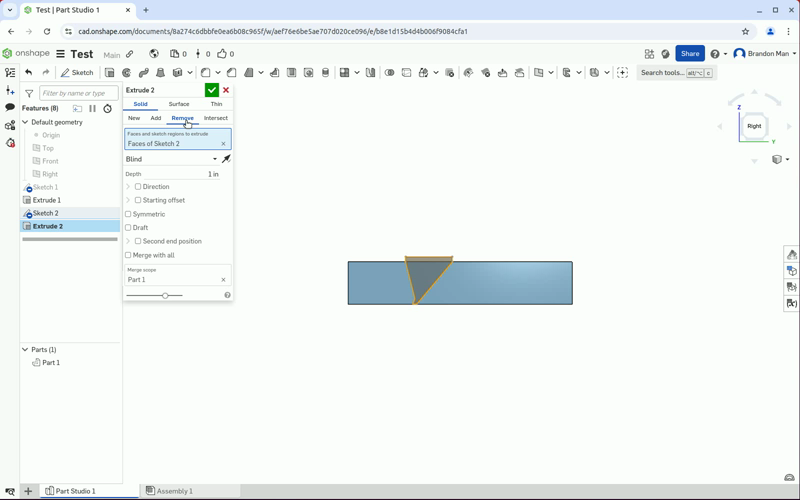
key(tab, 4)
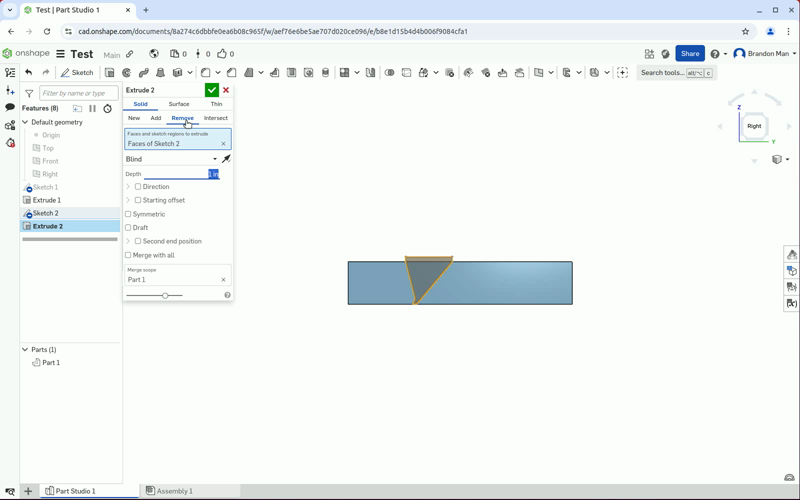
text(-6.258)
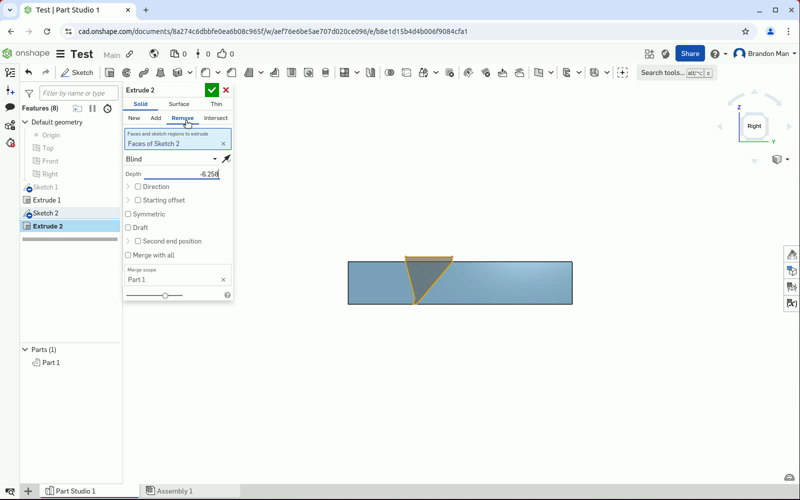
key(tab, 3)
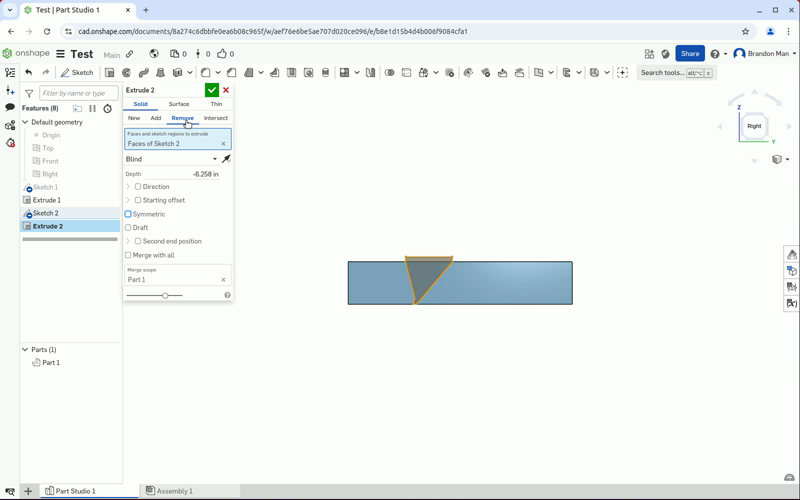
key(space)
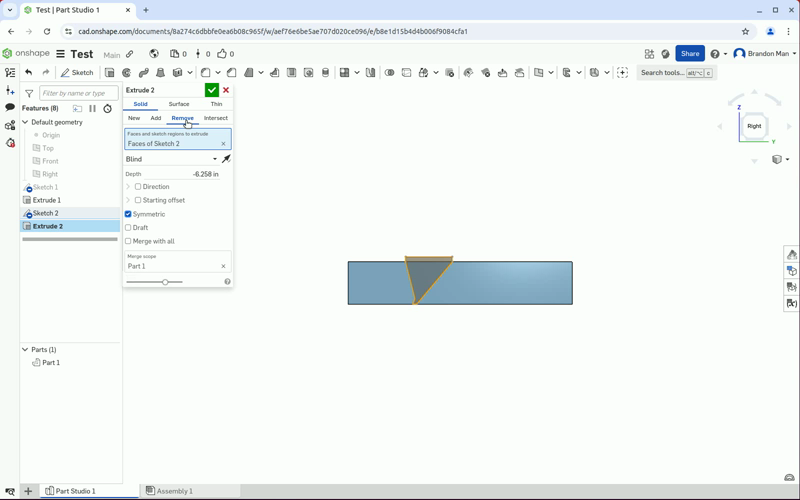
key(tab, 2)
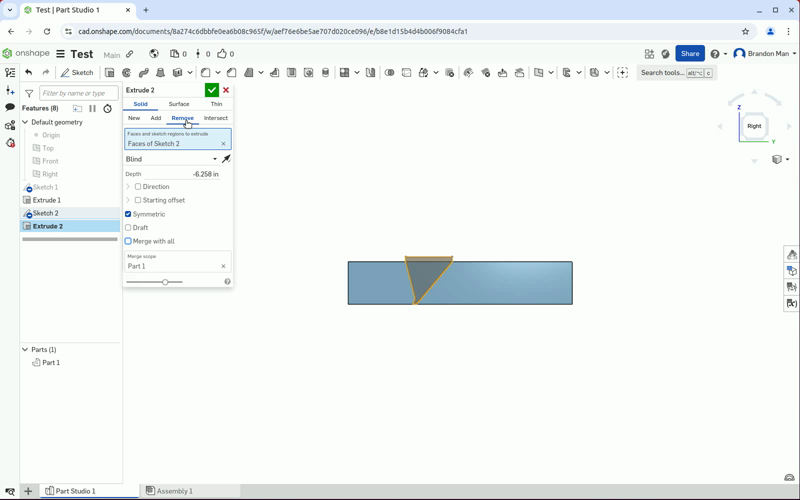
key(space)
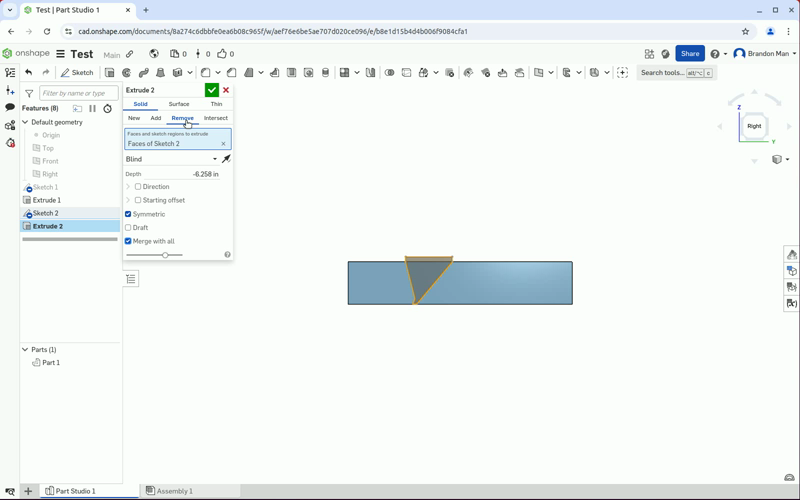
key(enter)
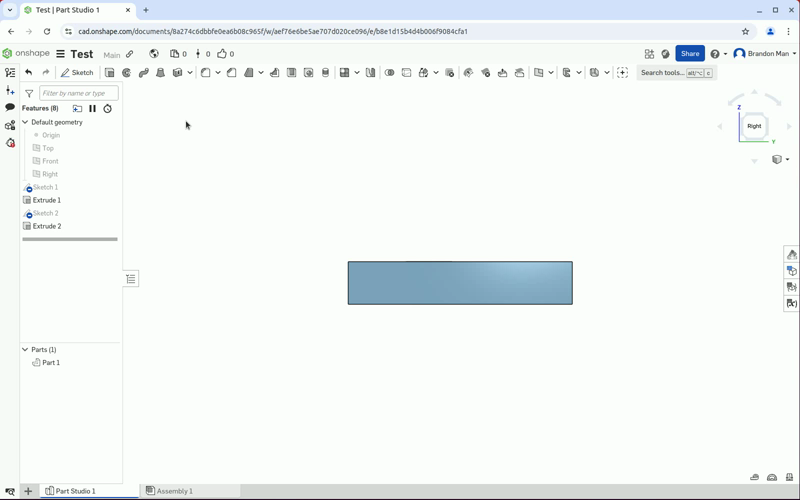
key(shift+h)
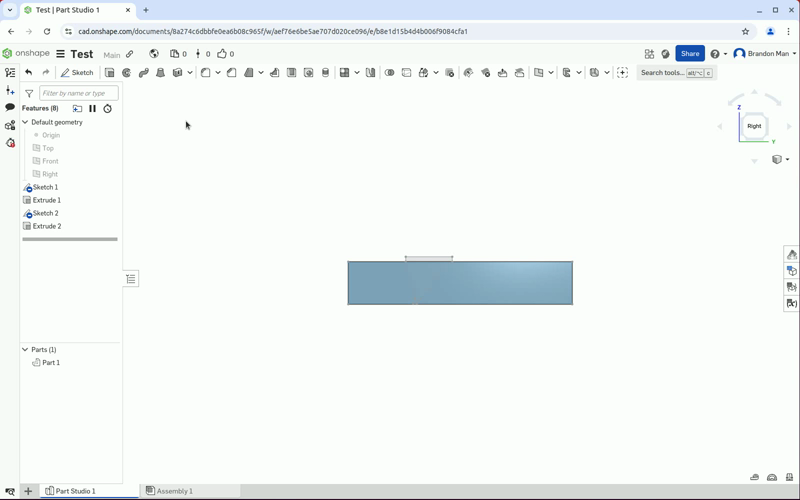
key(shift+h)
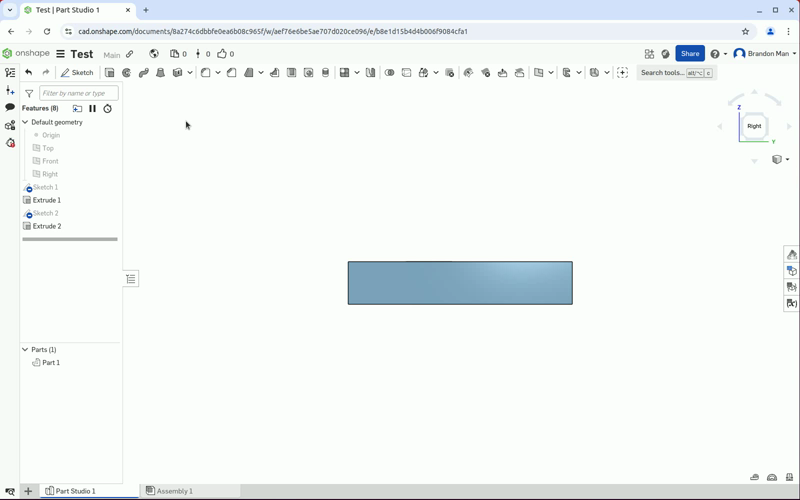
mouse_move(73, 189)
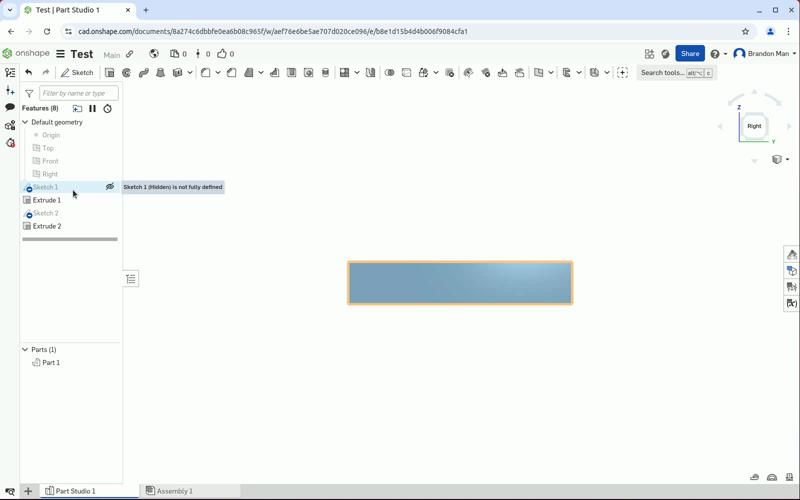
click(73, 189)
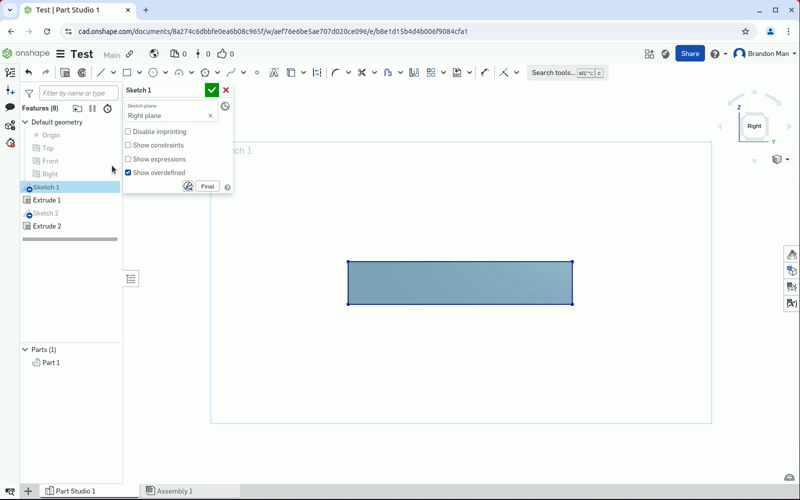
mouse_move(229, 92)
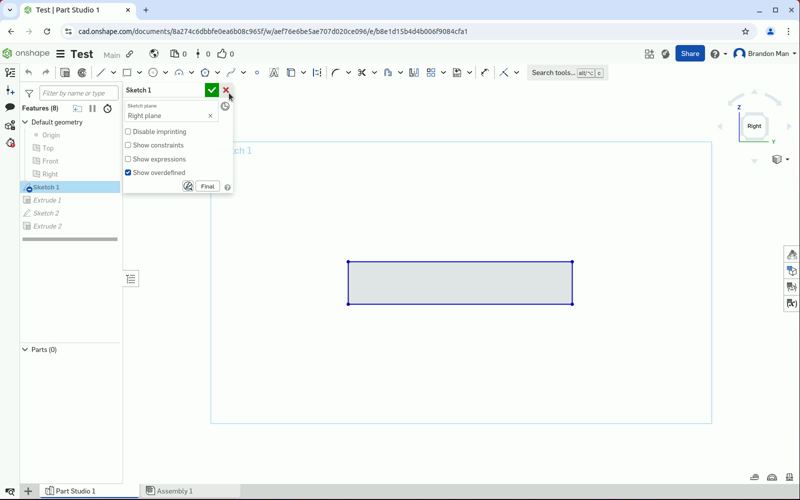
click(229, 92)
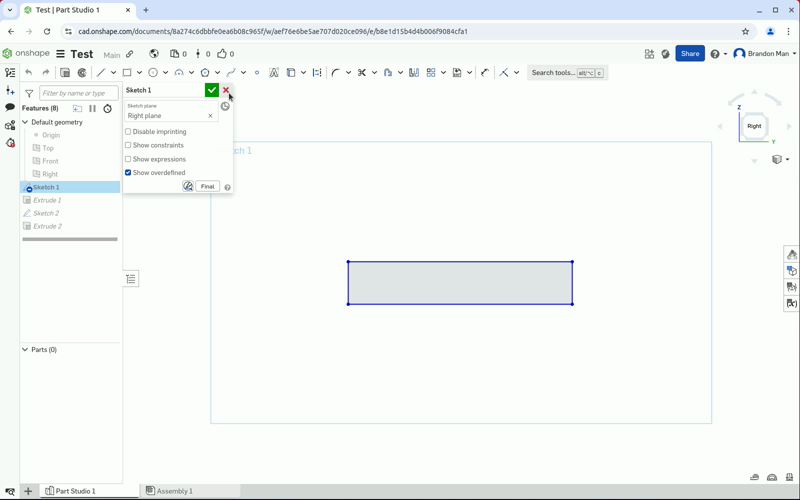
key(shift+s)
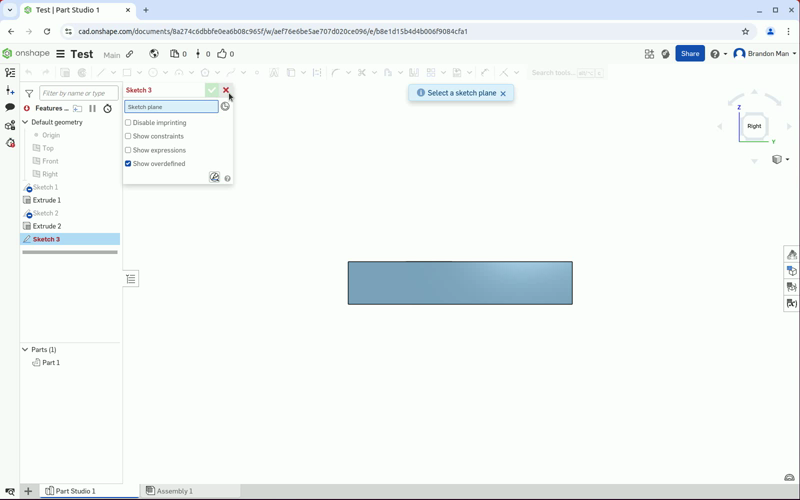
mouse_move(73, 176)
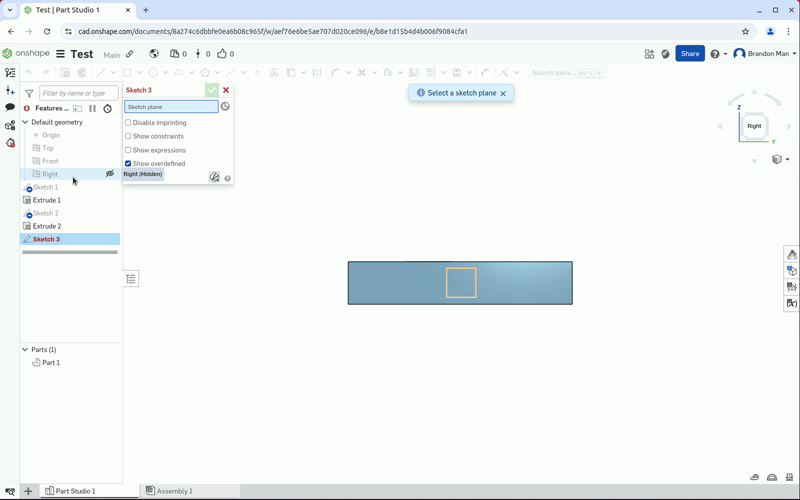
click(73, 176)
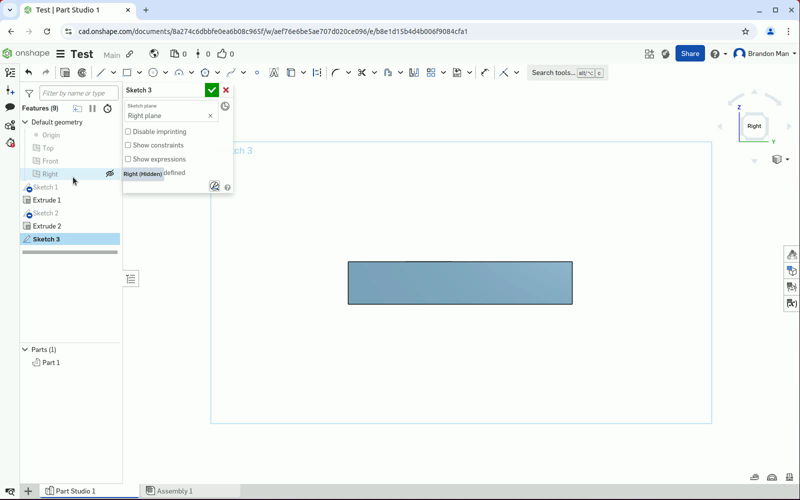
mouse_move(73, 352)
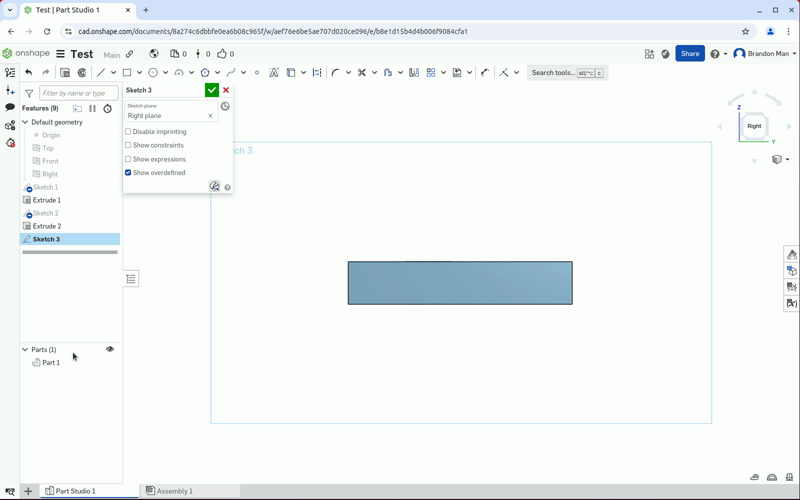
key(y)
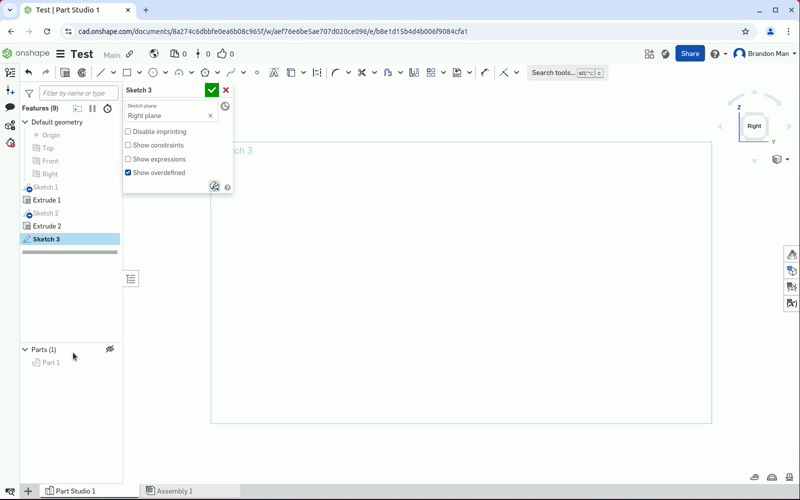
key(l)
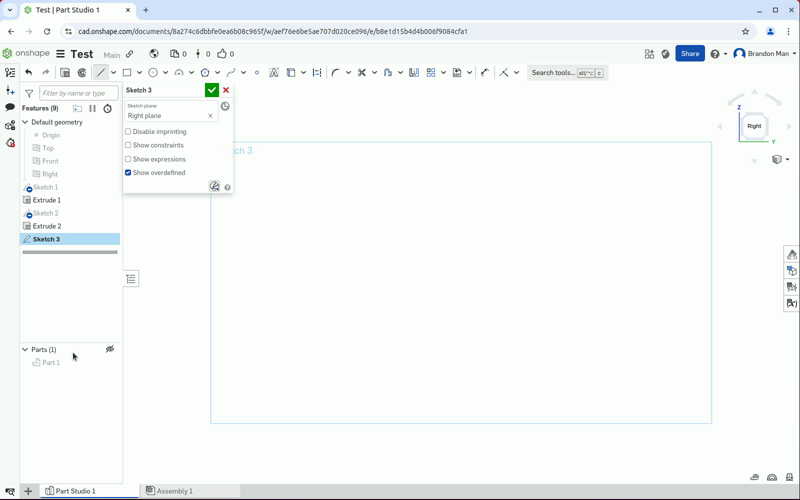
key_down(shift)
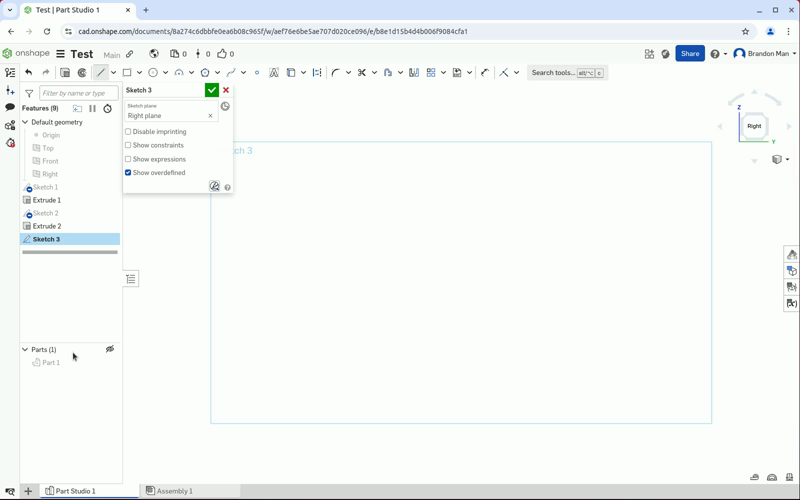
mouse_move(412, 313)
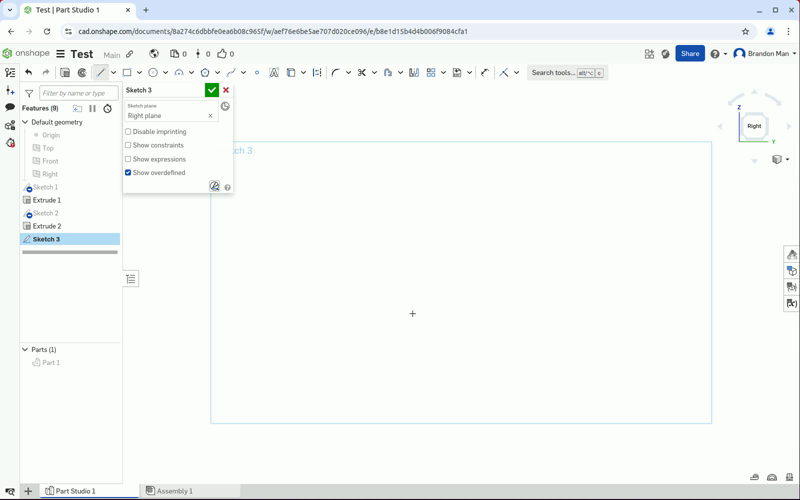
click(412, 313)
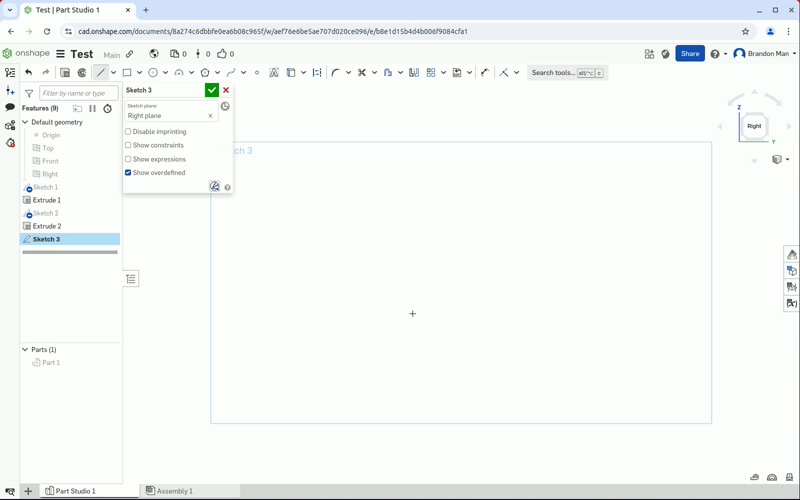
key_up(shift)
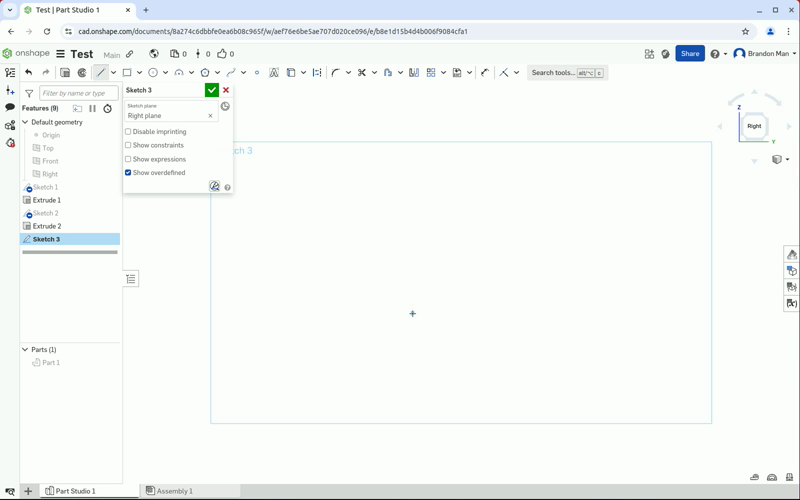
key_down(shift)
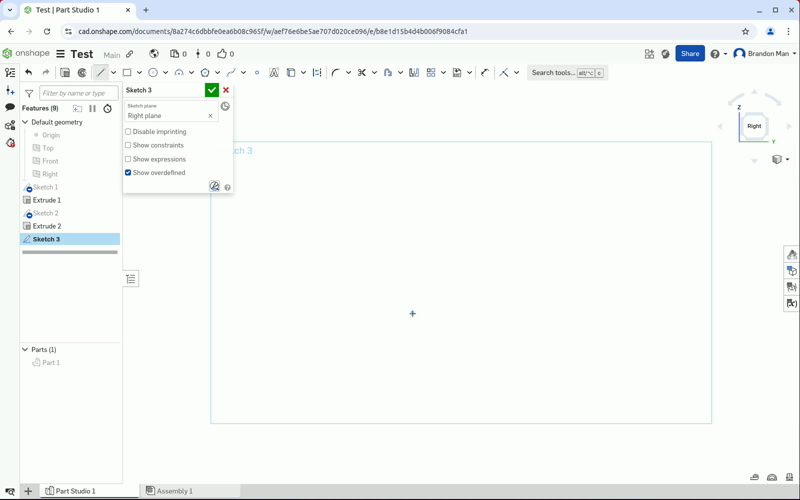
mouse_move(442, 313)
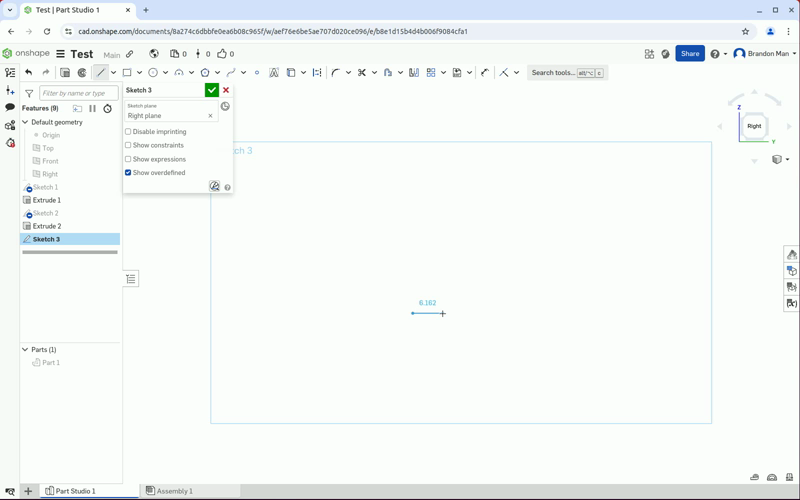
mouse_move(416, 313)
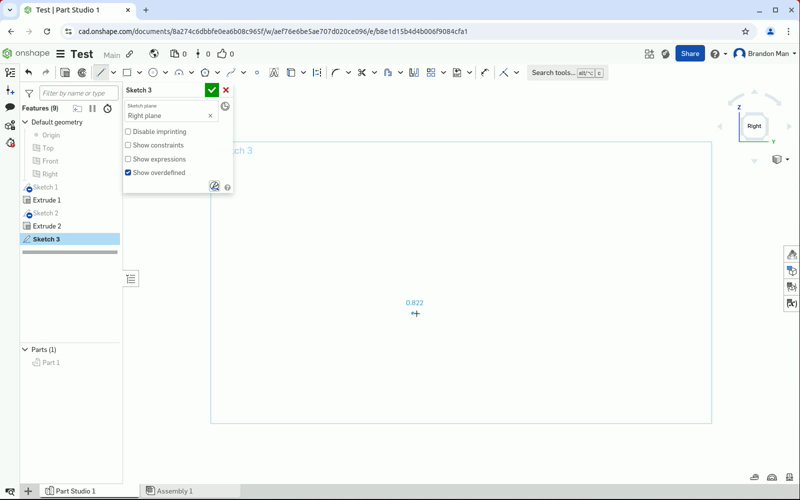
scroll(6)
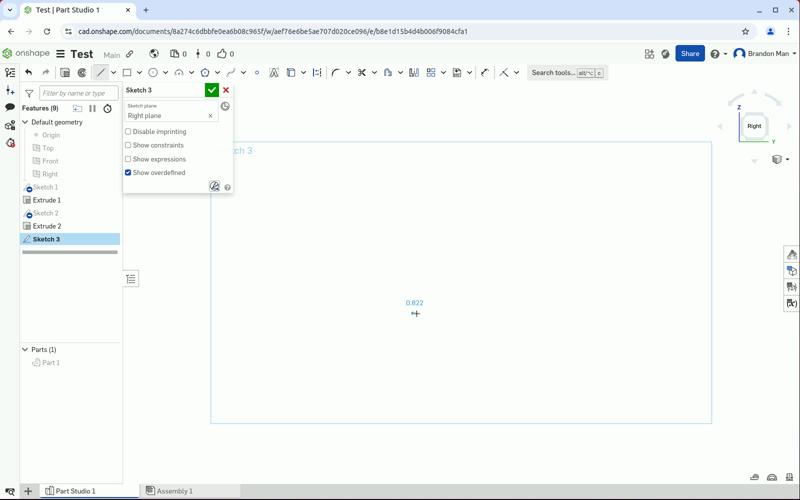
scroll(6)
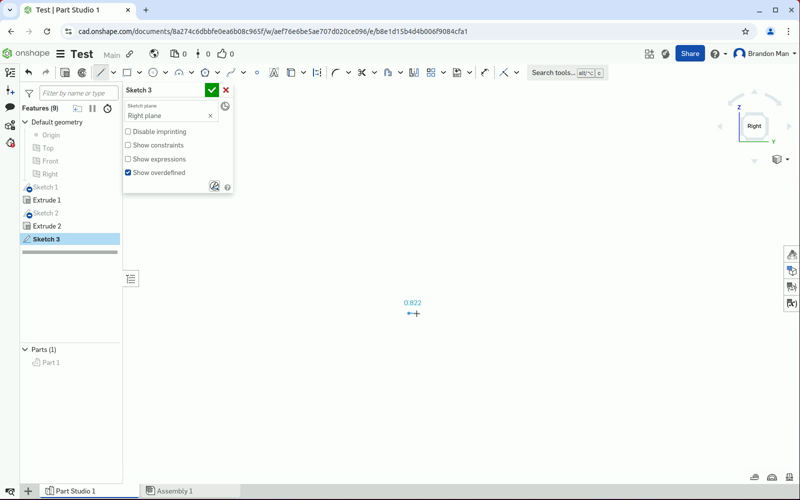
scroll(6)
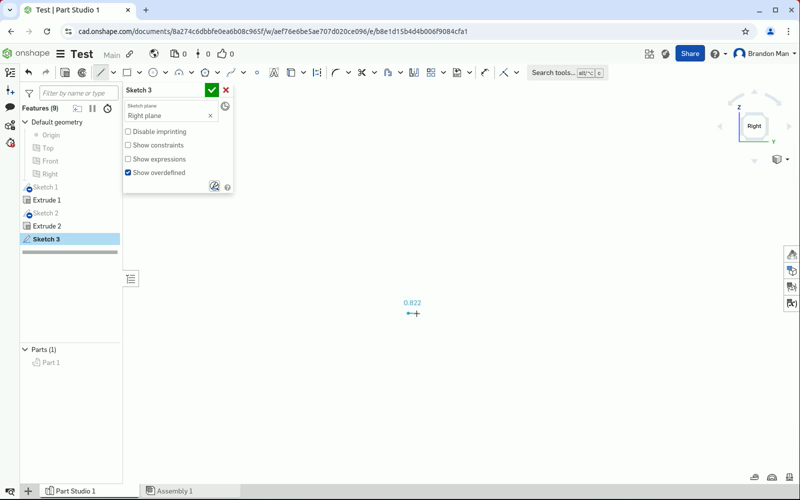
scroll(6)
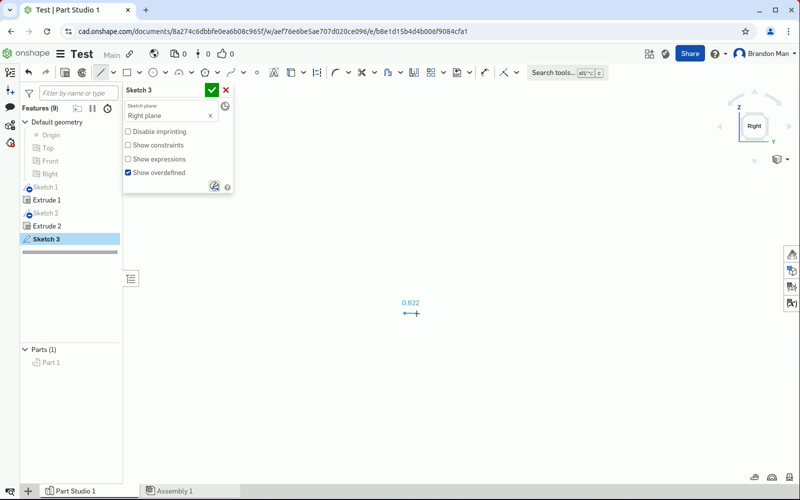
scroll(6)
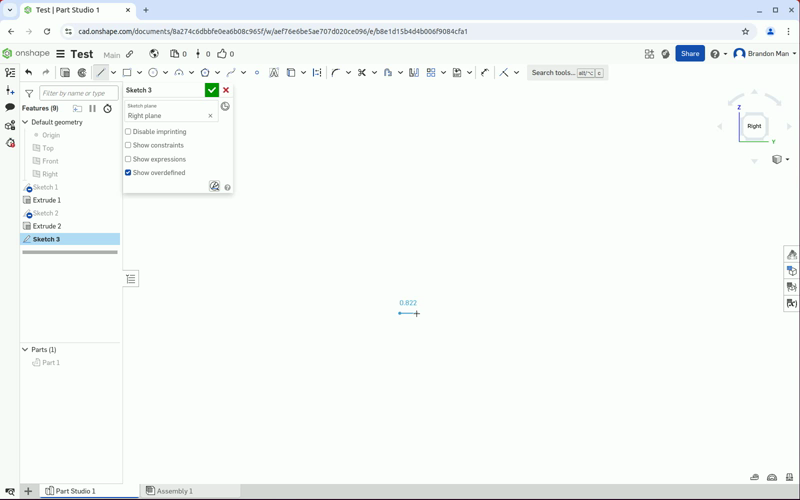
scroll(6)
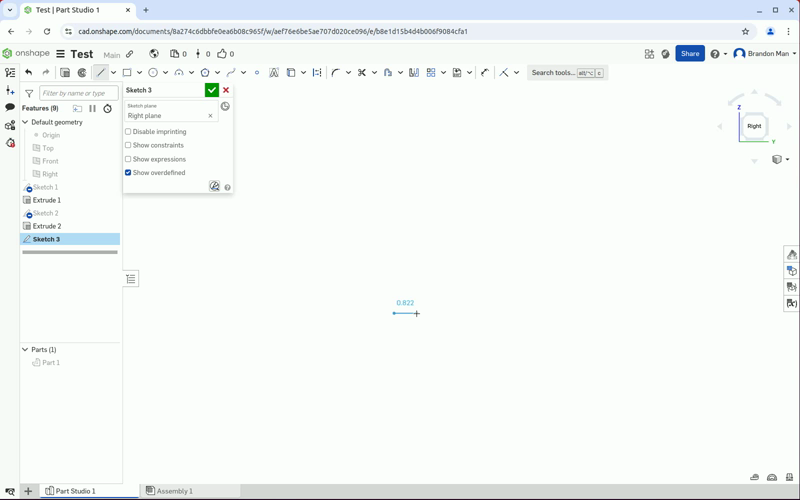
scroll(6)
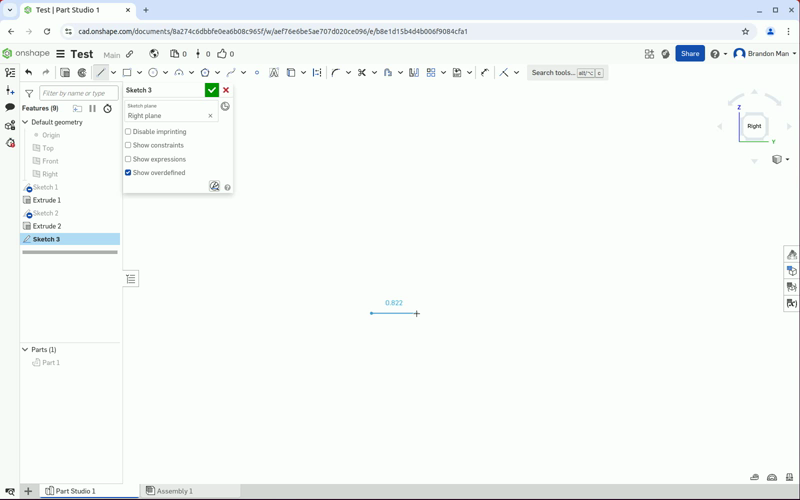
click(416, 313)
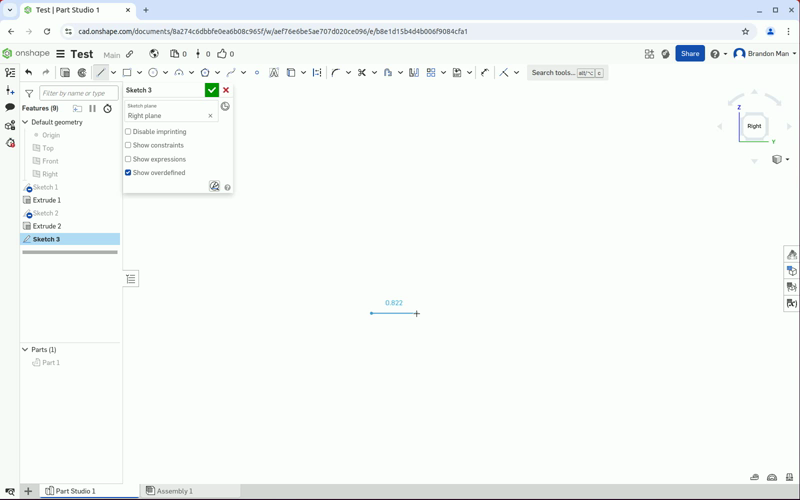
scroll(-6)
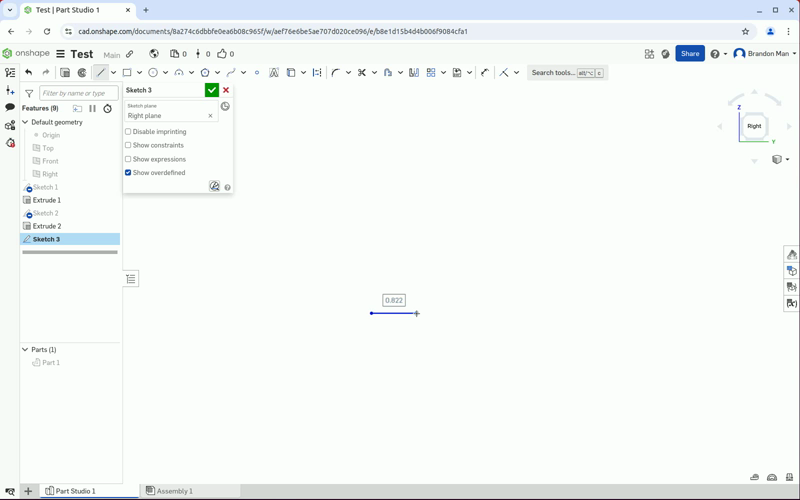
scroll(-6)
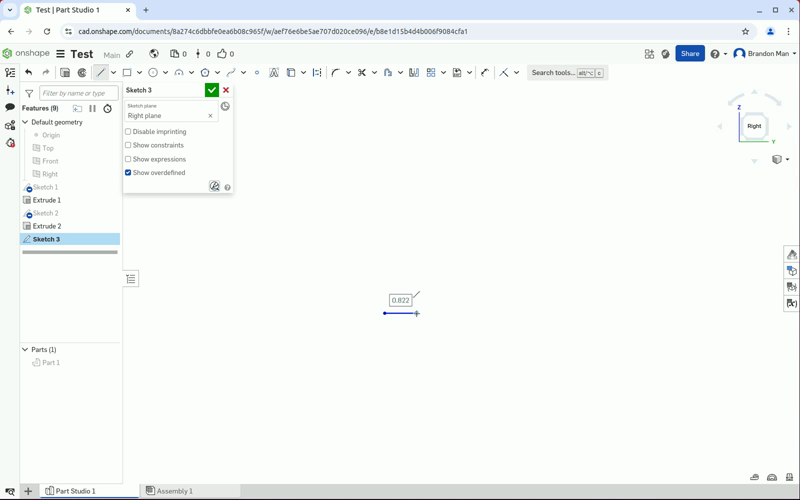
scroll(-6)
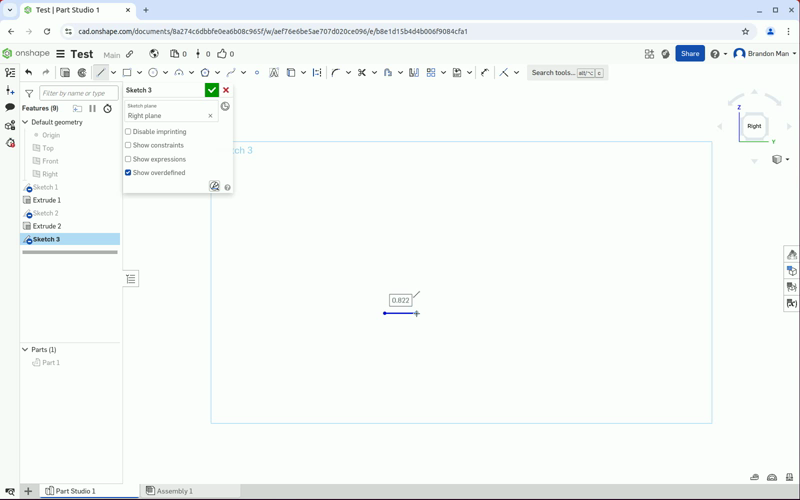
scroll(-6)
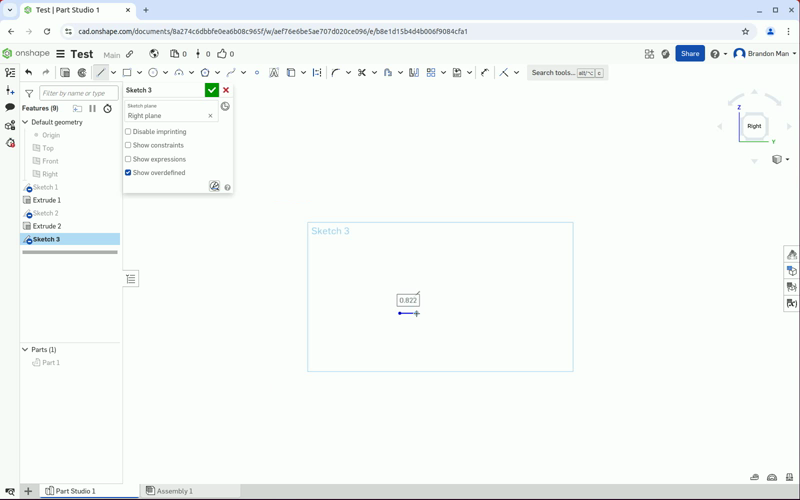
scroll(-6)
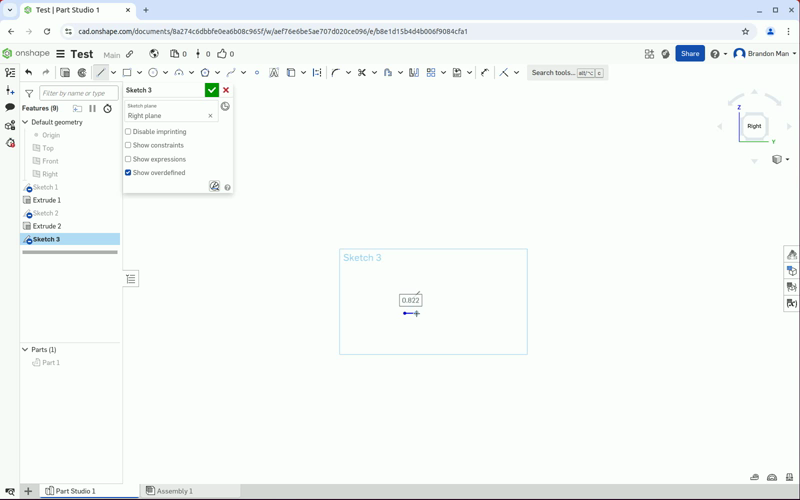
scroll(-6)
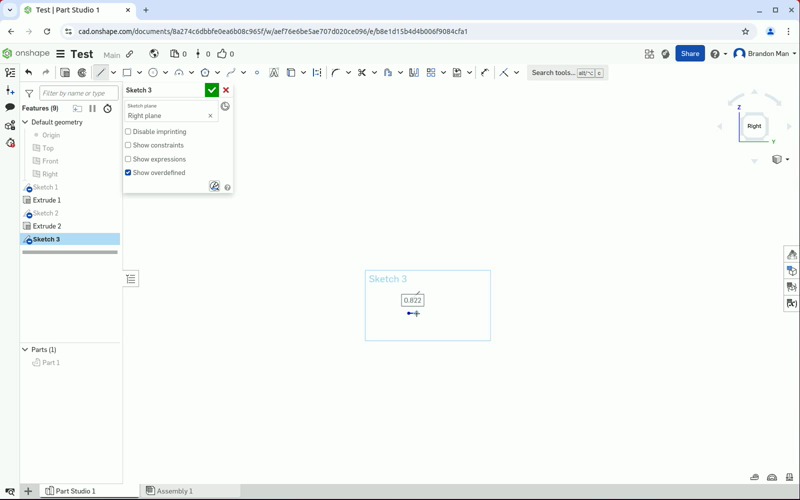
scroll(-6)
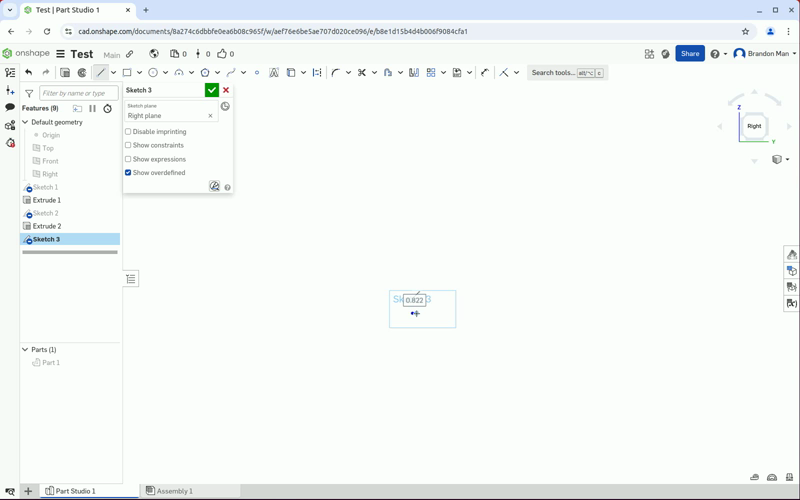
key_up(shift)
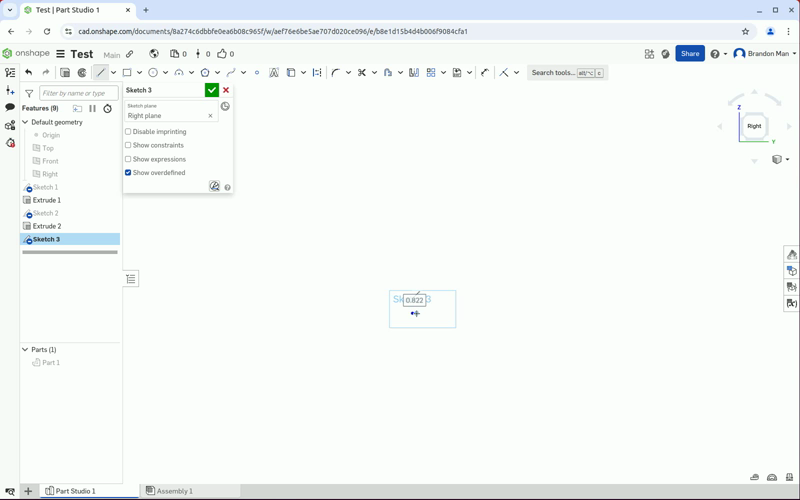
key_down(shift)
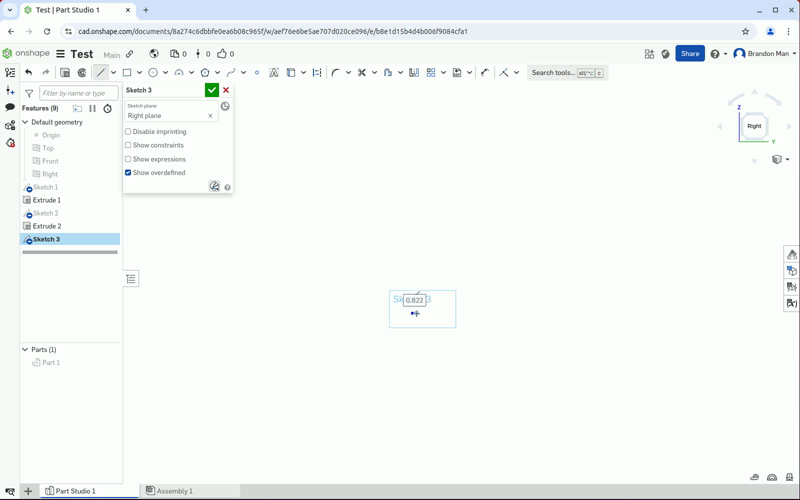
mouse_move(447, 313)
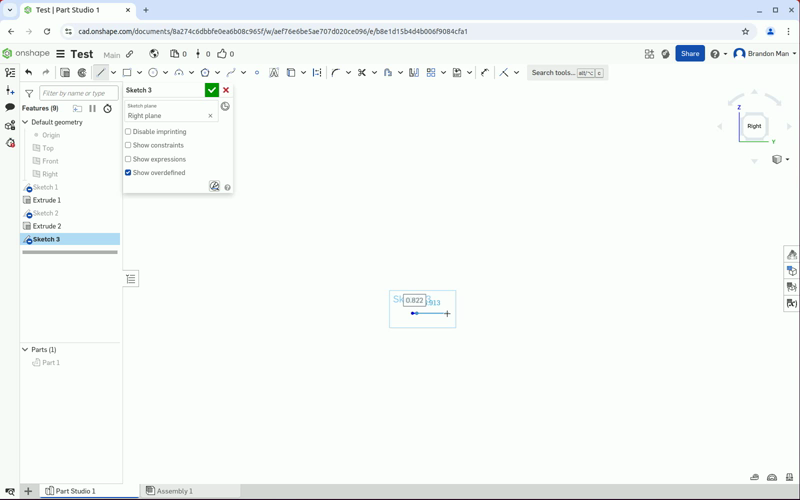
mouse_move(416, 303)
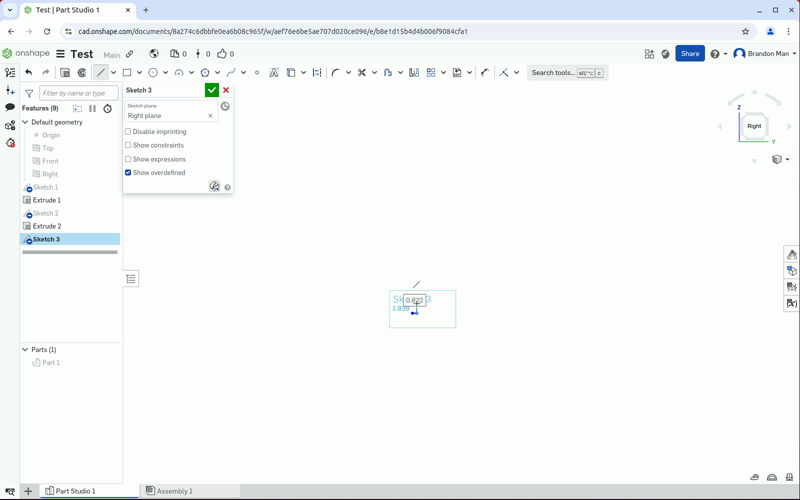
click(416, 303)
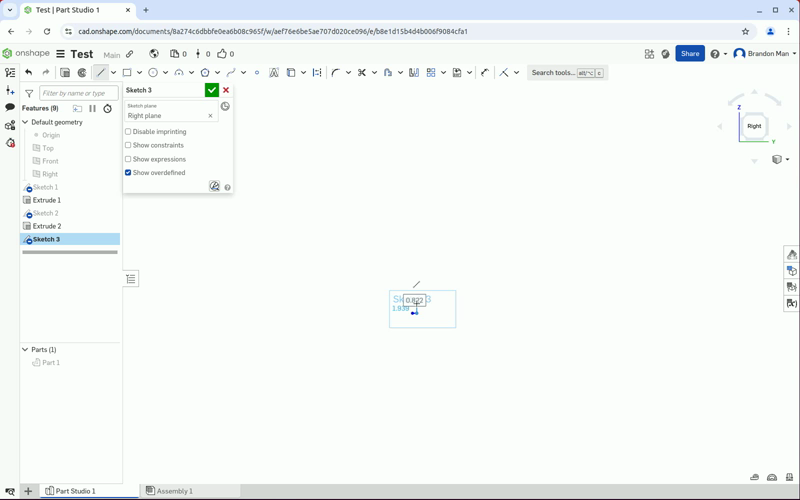
key_up(shift)
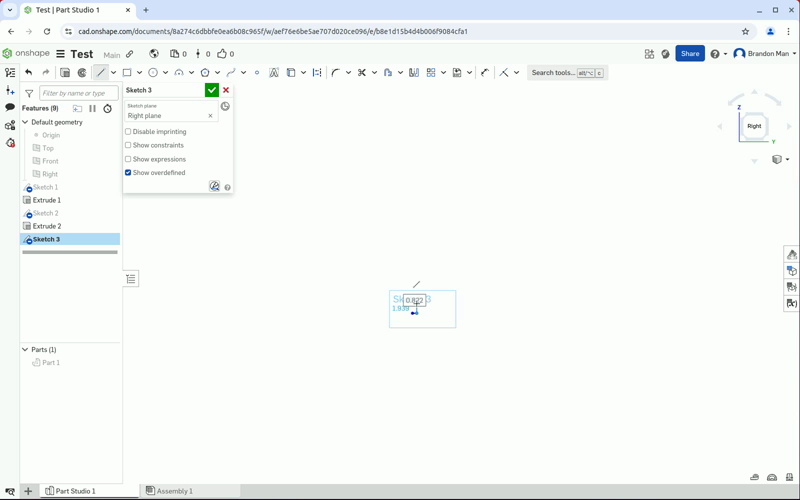
key_down(shift)
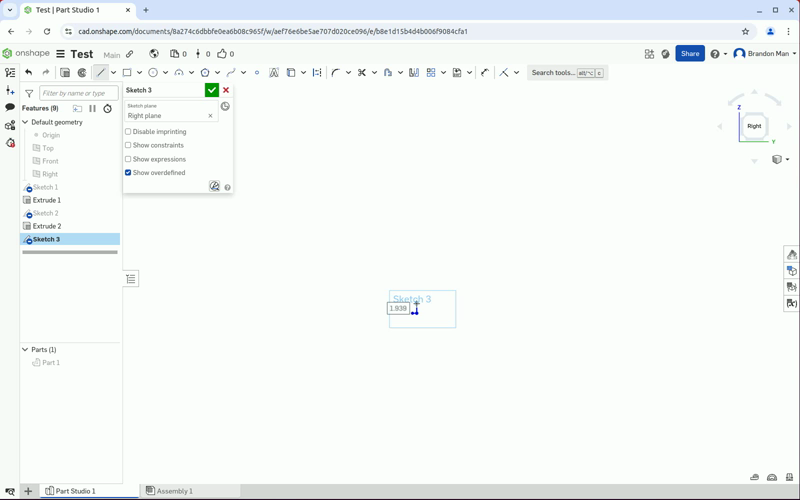
mouse_move(447, 303)
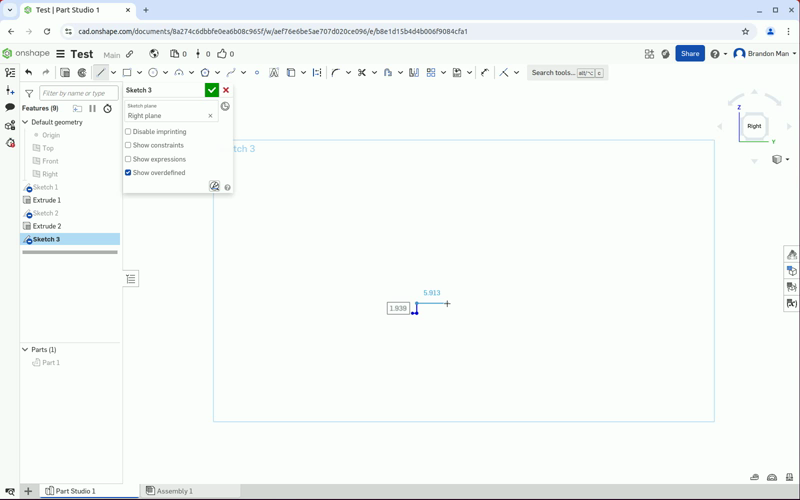
mouse_move(412, 303)
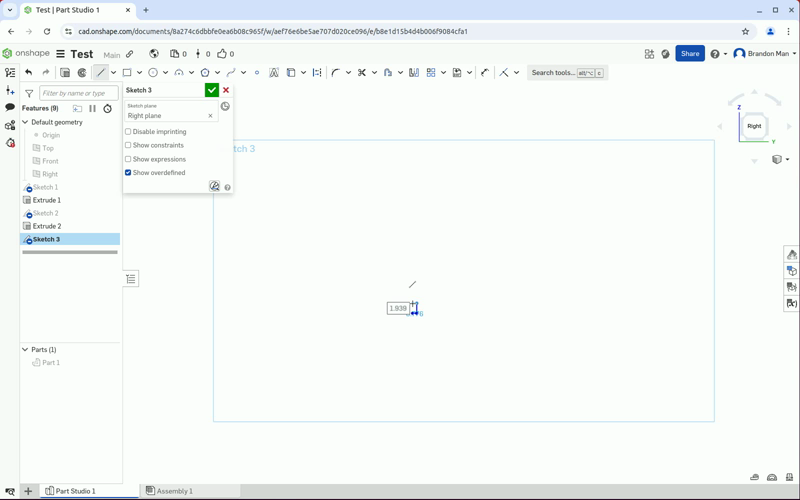
scroll(6)
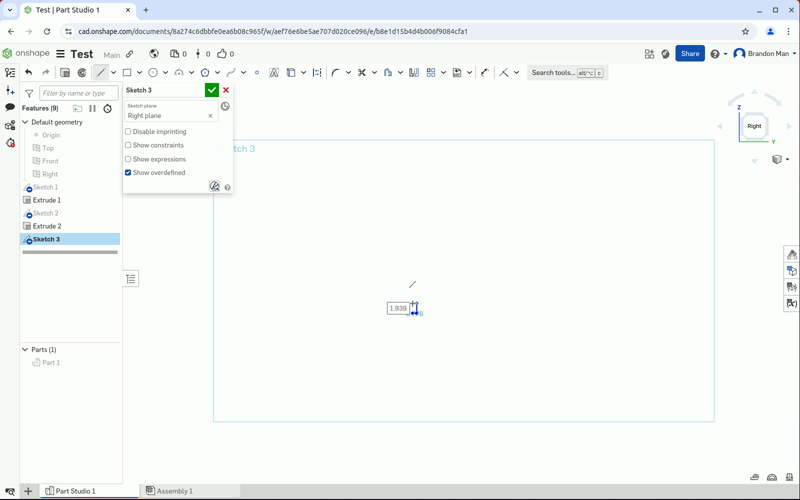
scroll(6)
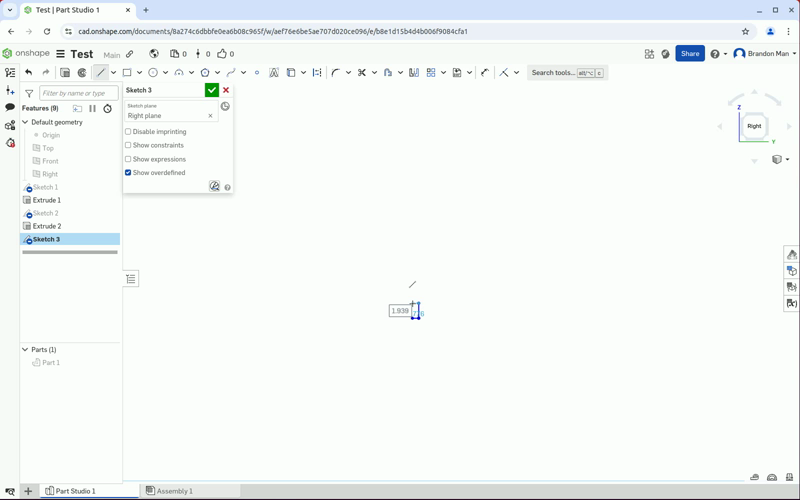
scroll(6)
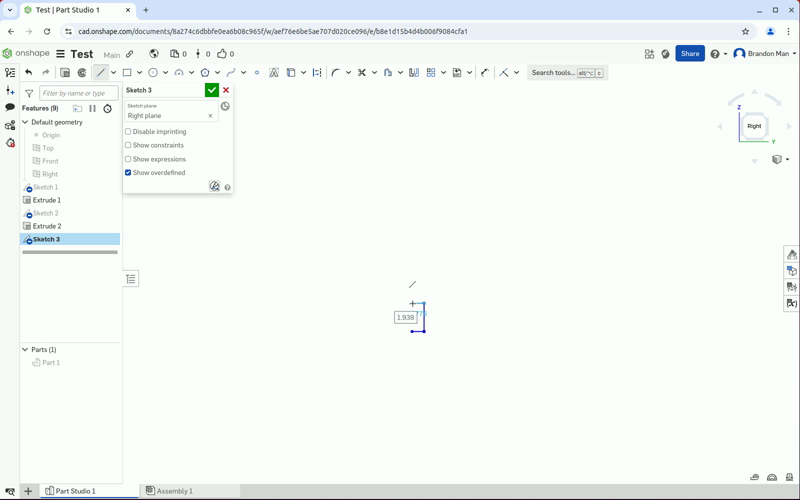
scroll(6)
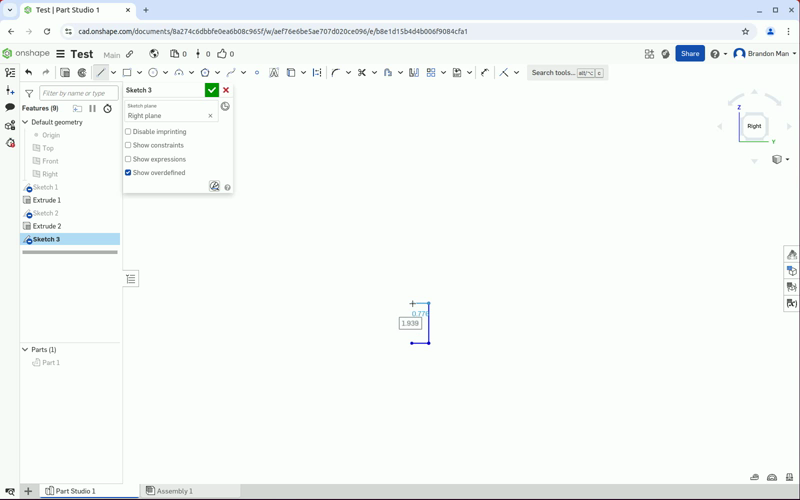
scroll(6)
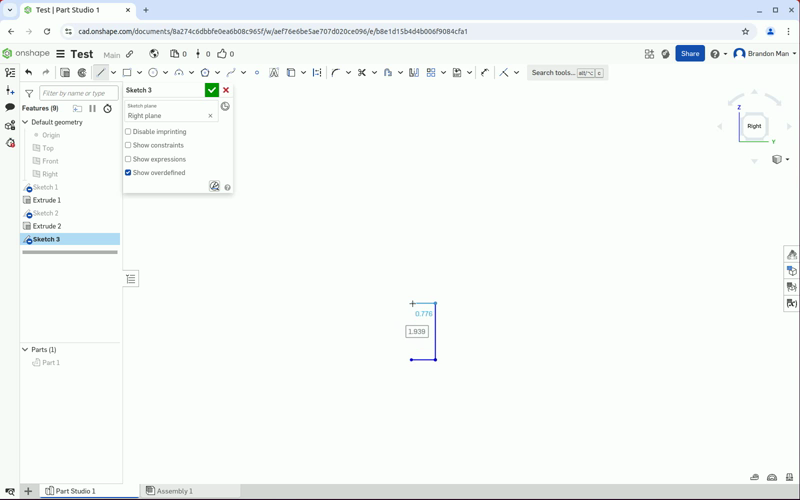
scroll(6)
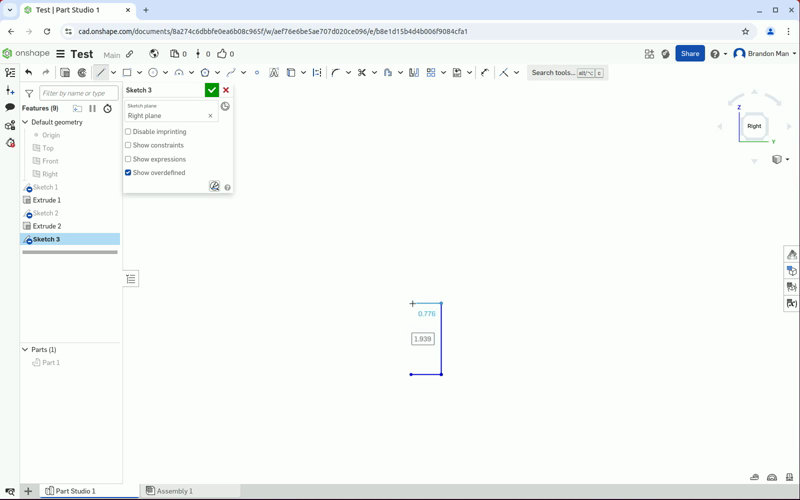
scroll(6)
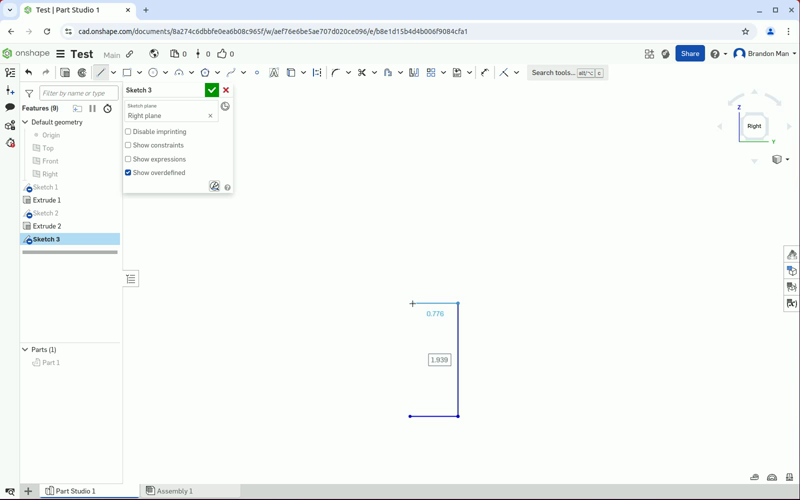
click(412, 303)
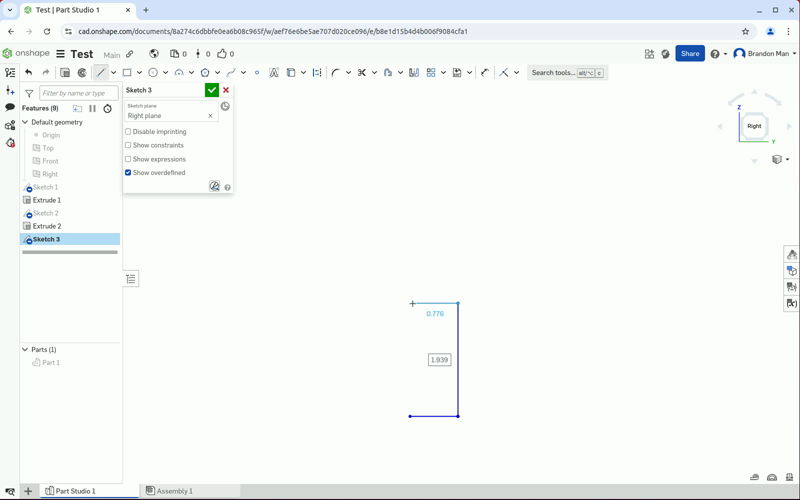
scroll(-6)
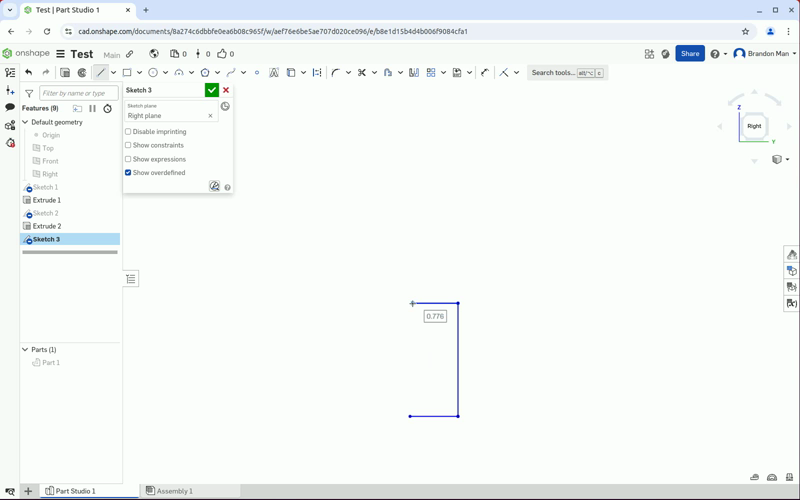
scroll(-6)
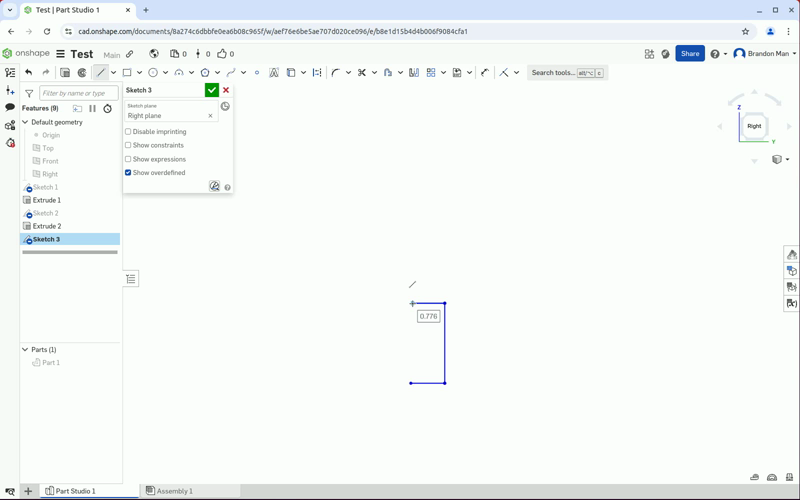
scroll(-6)
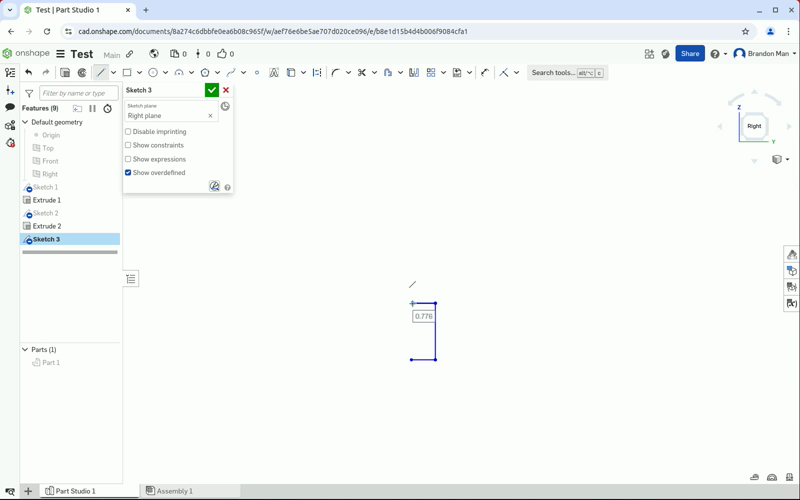
scroll(-6)
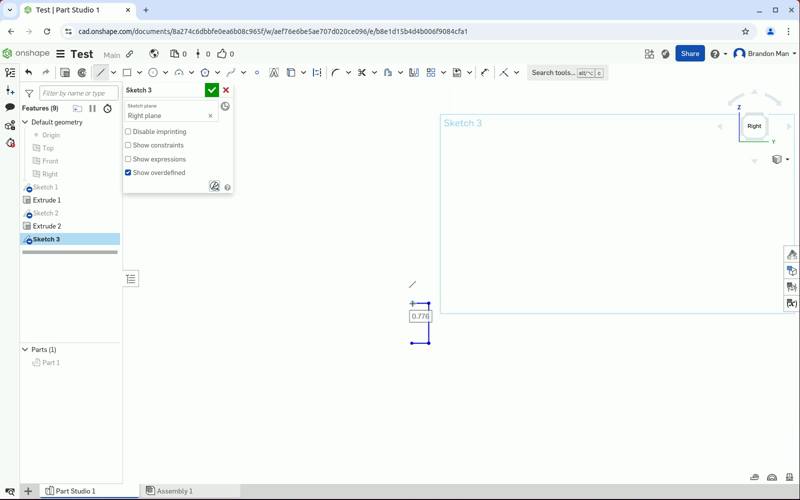
scroll(-6)
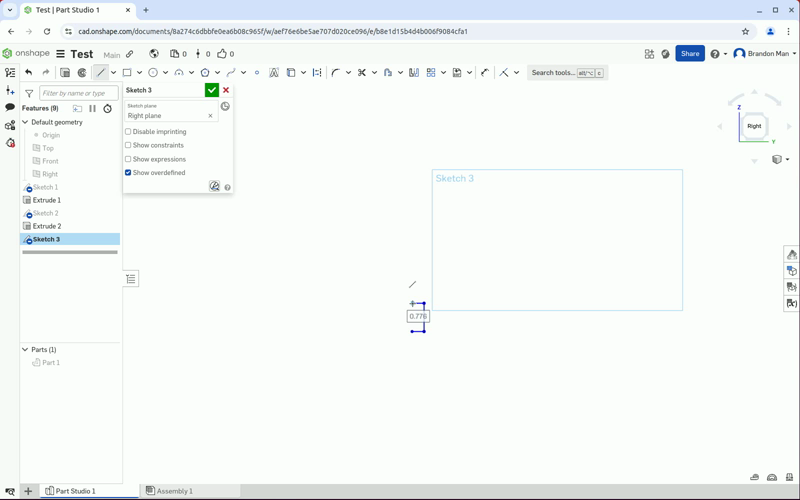
scroll(-6)
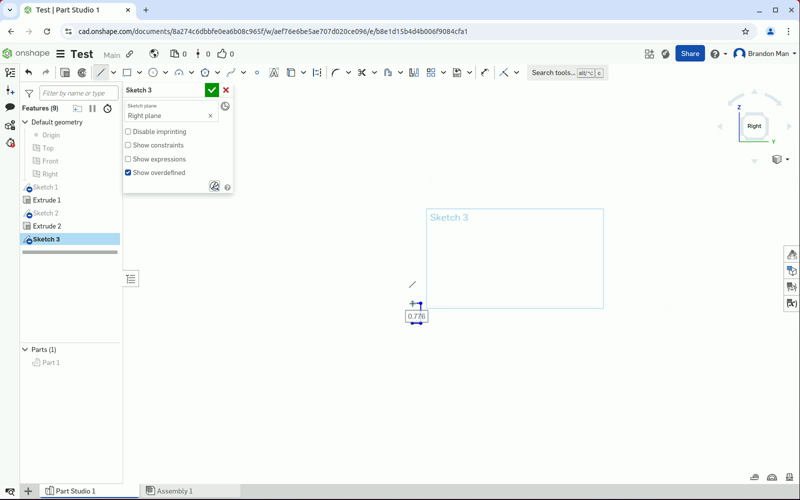
scroll(-6)
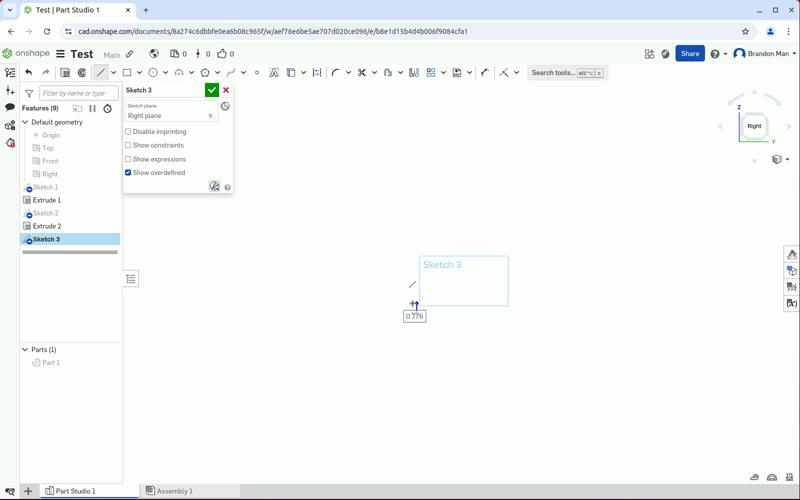
key_up(shift)
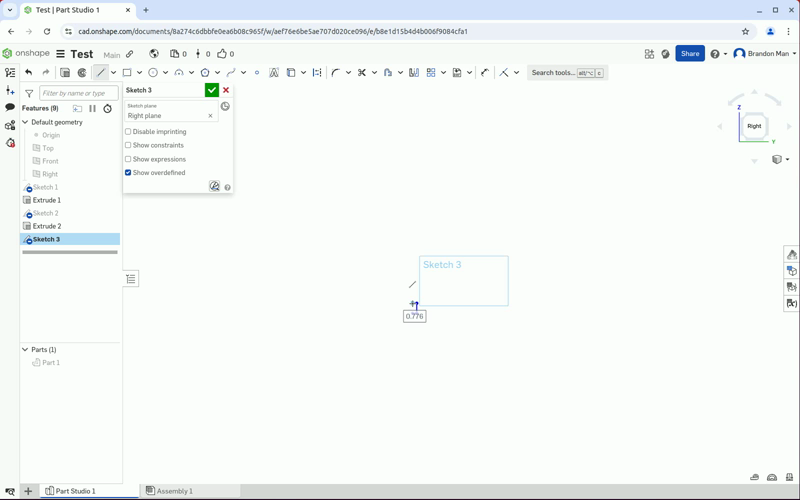
mouse_move(442, 303)
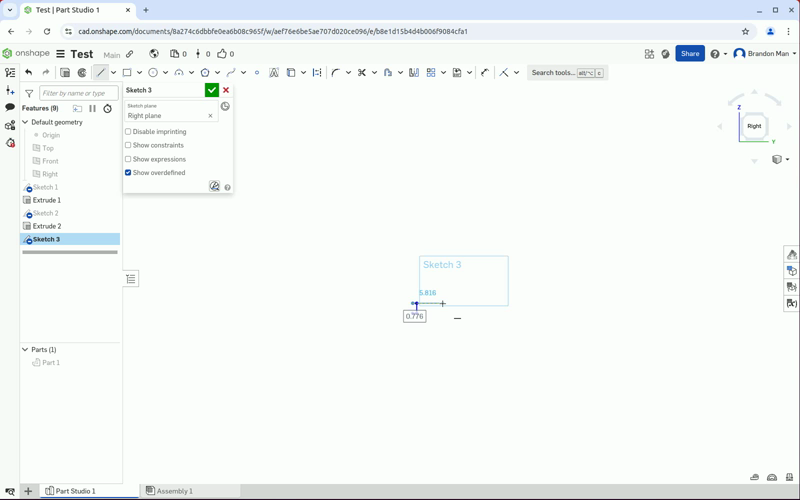
key_down(shift)
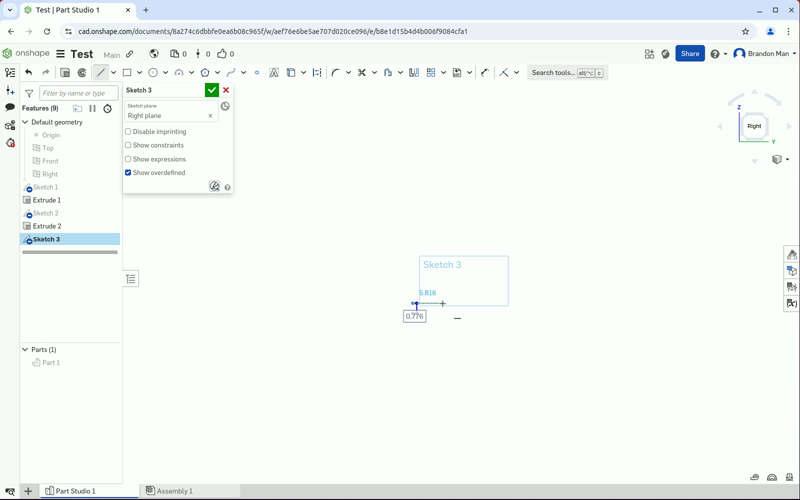
mouse_move(412, 313)
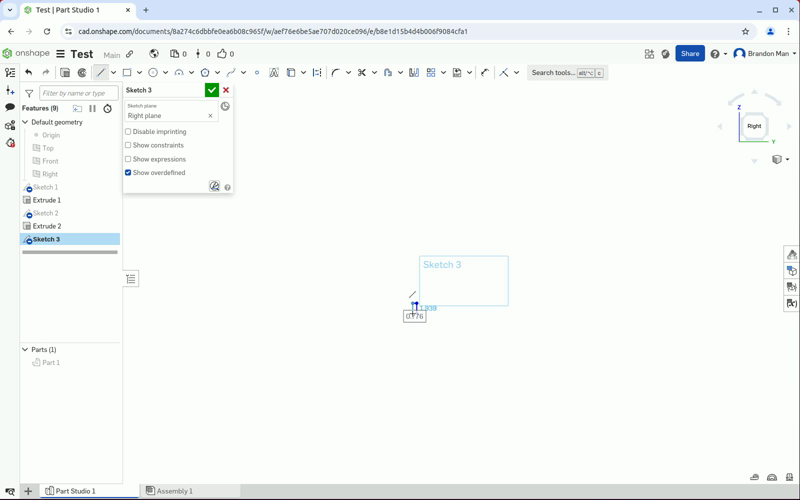
scroll(6)
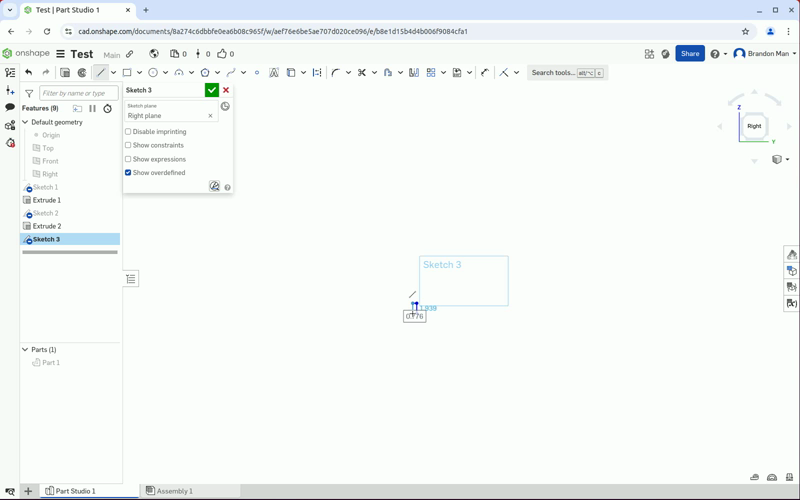
scroll(6)
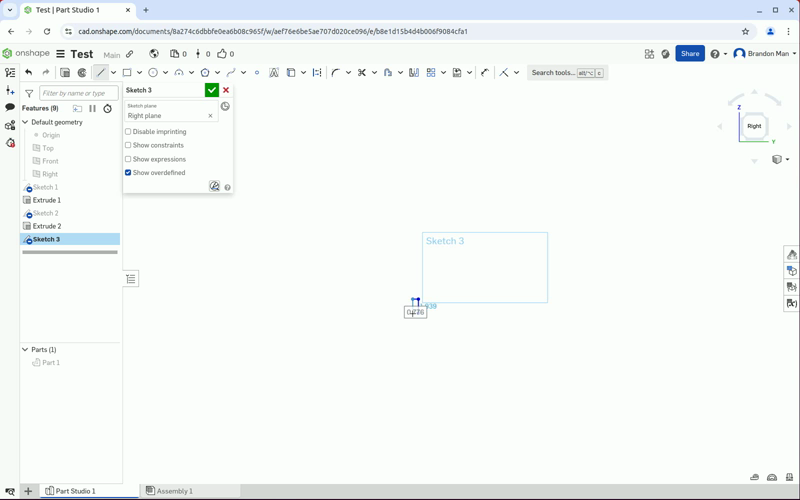
scroll(6)
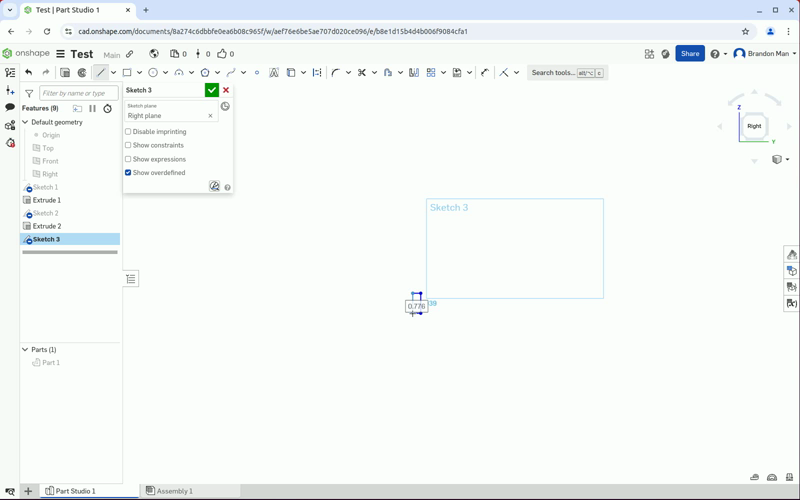
scroll(6)
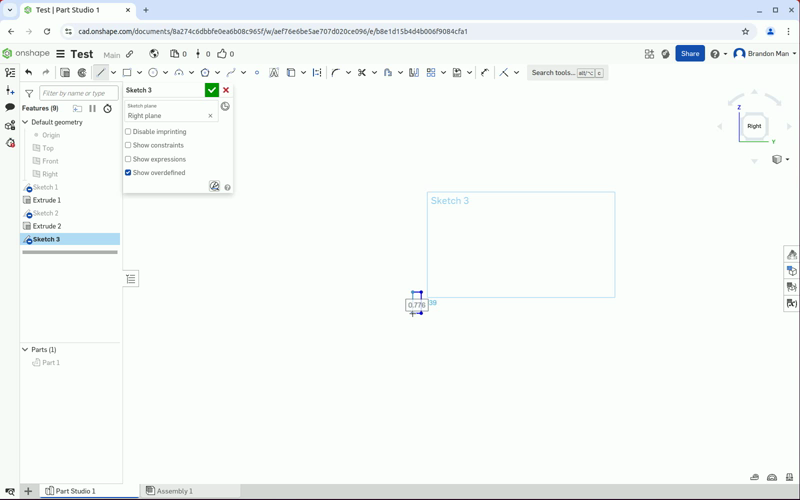
scroll(6)
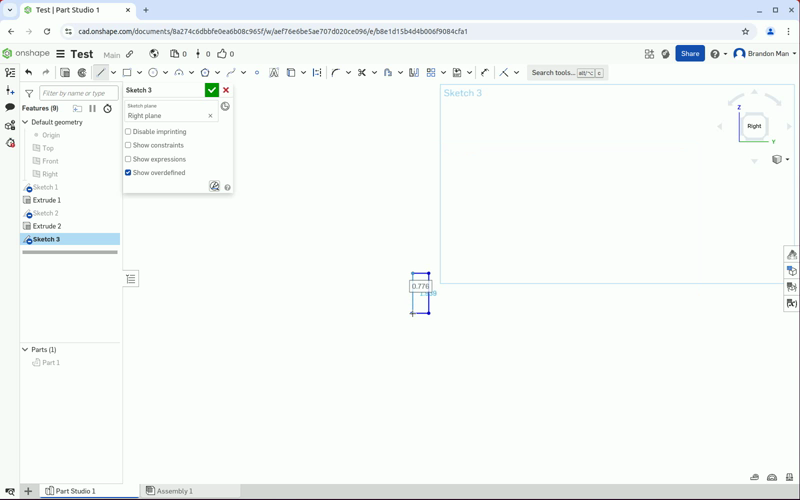
scroll(6)
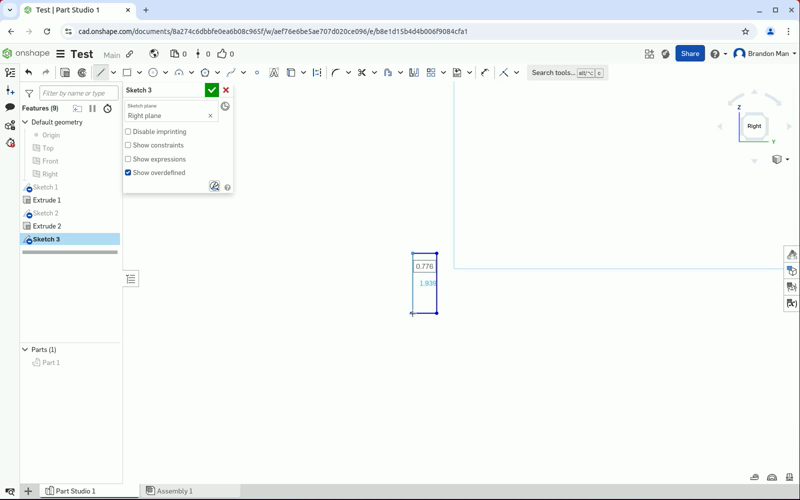
scroll(6)
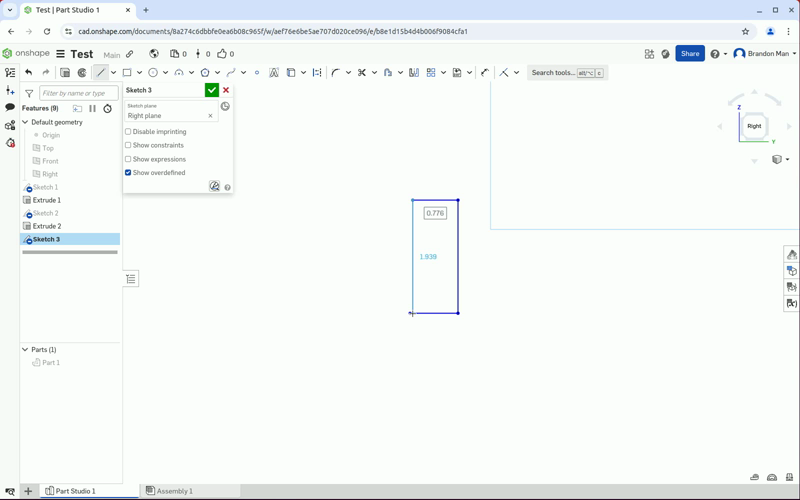
key_up(shift)
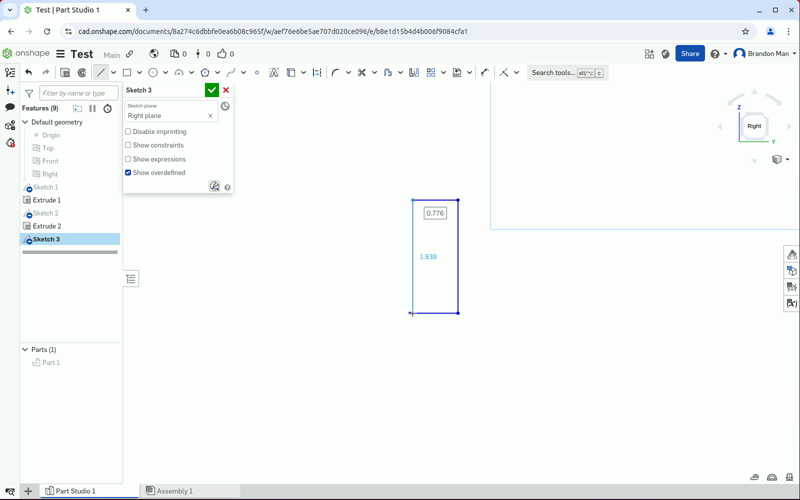
click(412, 313)
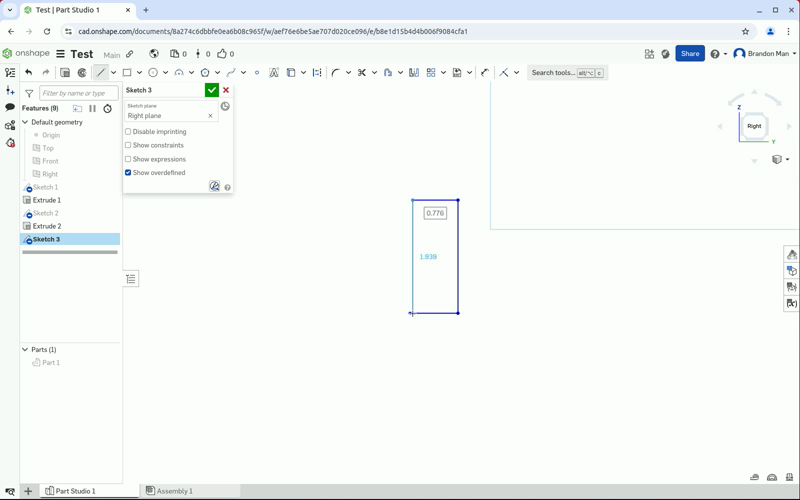
scroll(-6)
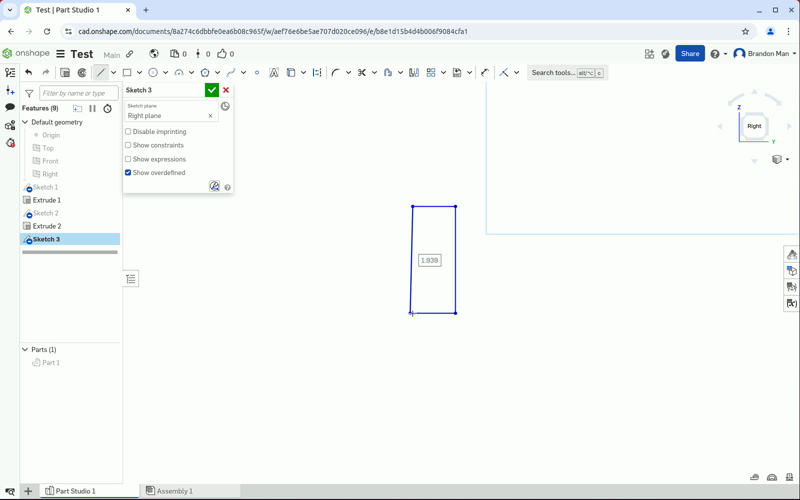
scroll(-6)
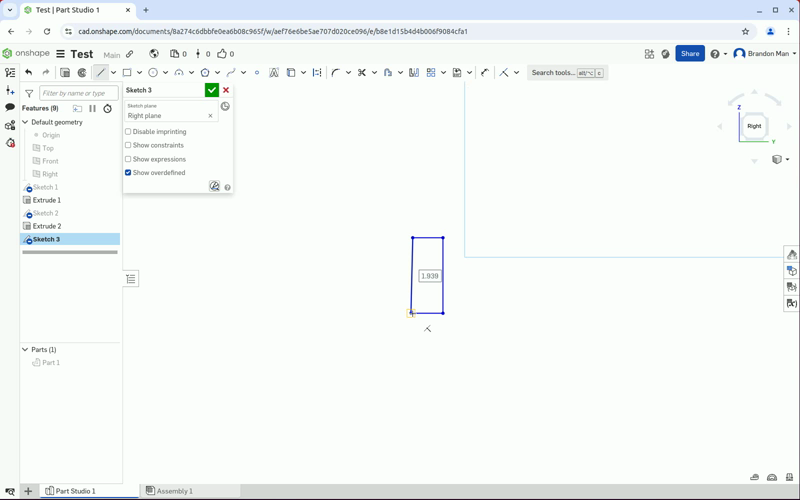
scroll(-6)
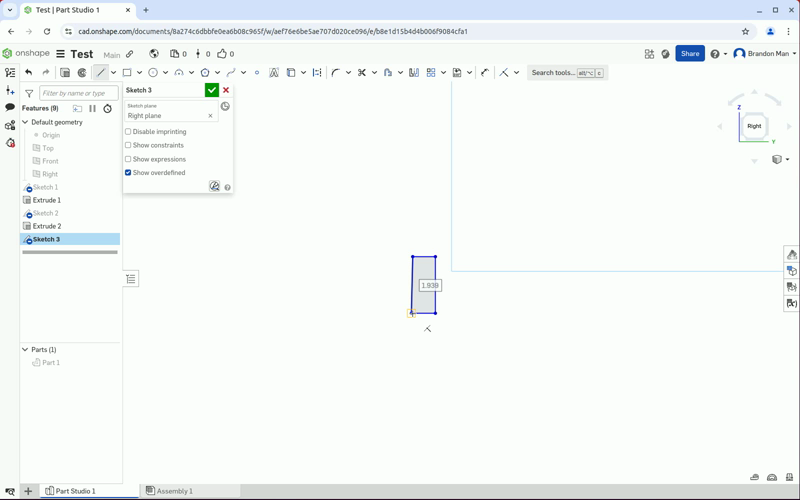
scroll(-6)
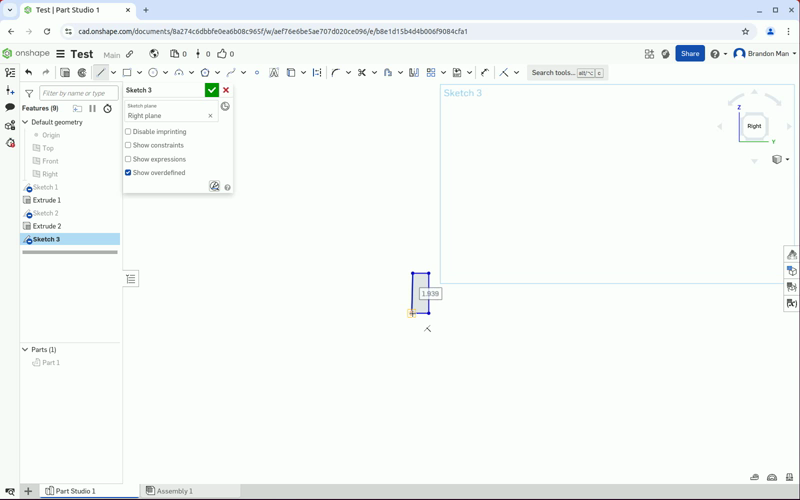
scroll(-6)
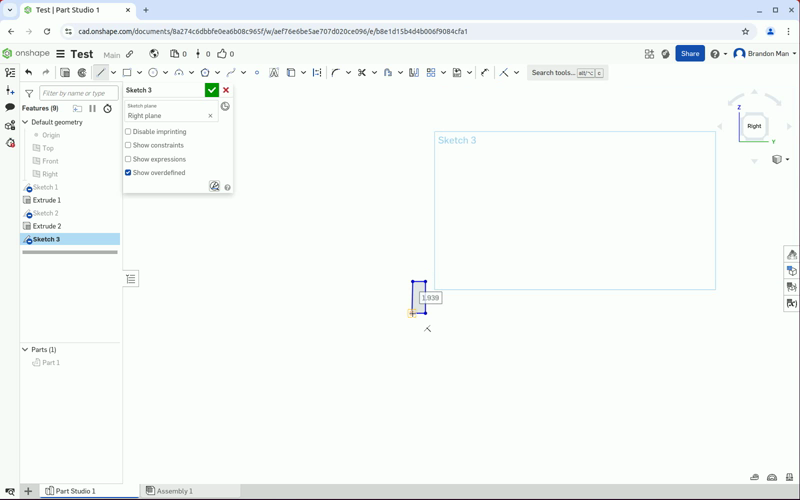
scroll(-6)
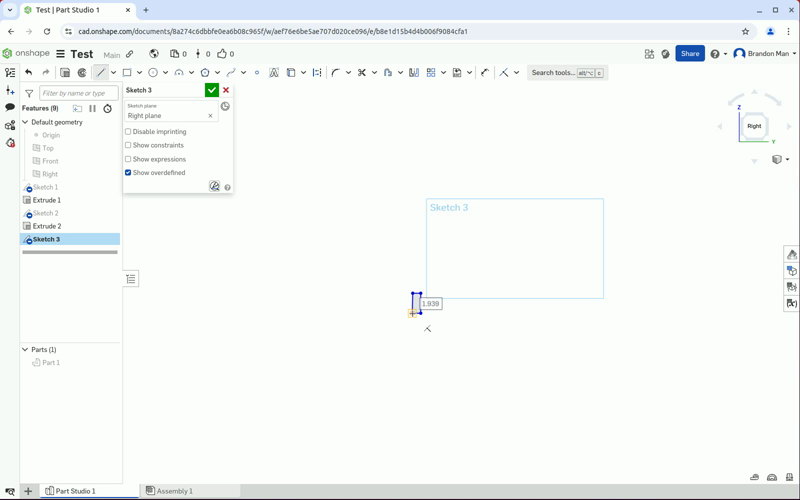
scroll(-6)
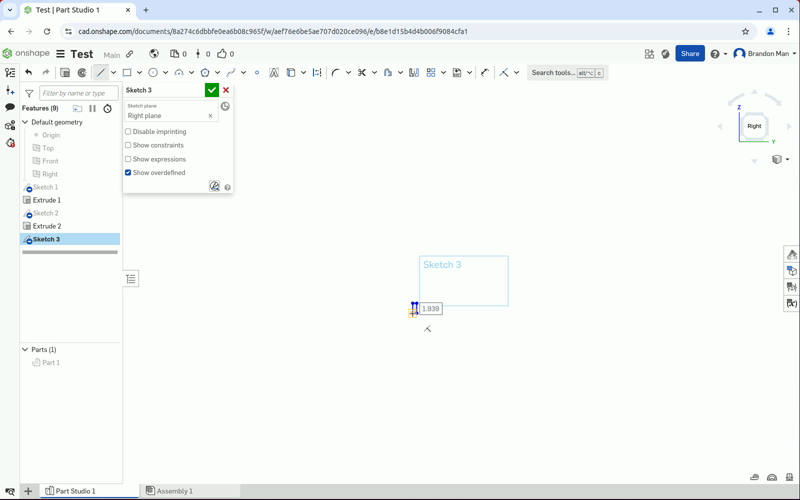
key(esc)
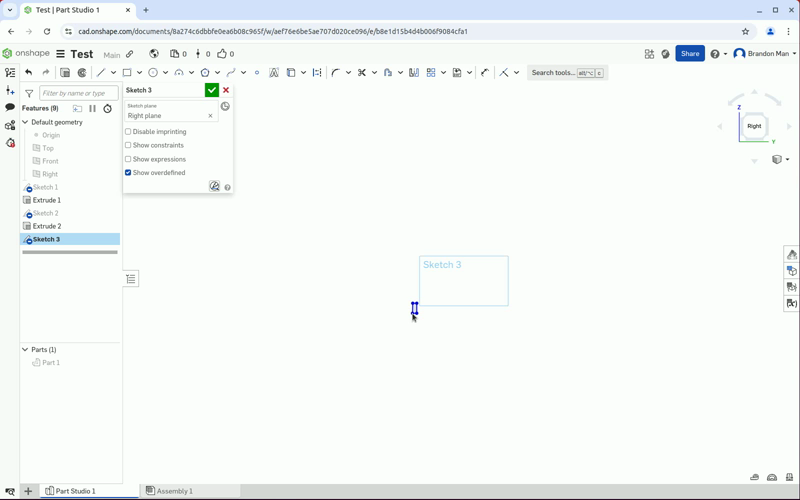
mouse_move(414, 304)
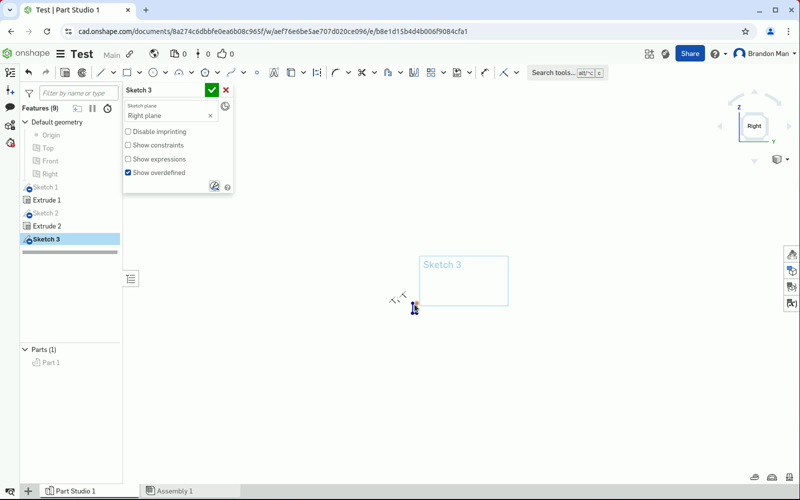
scroll(6)
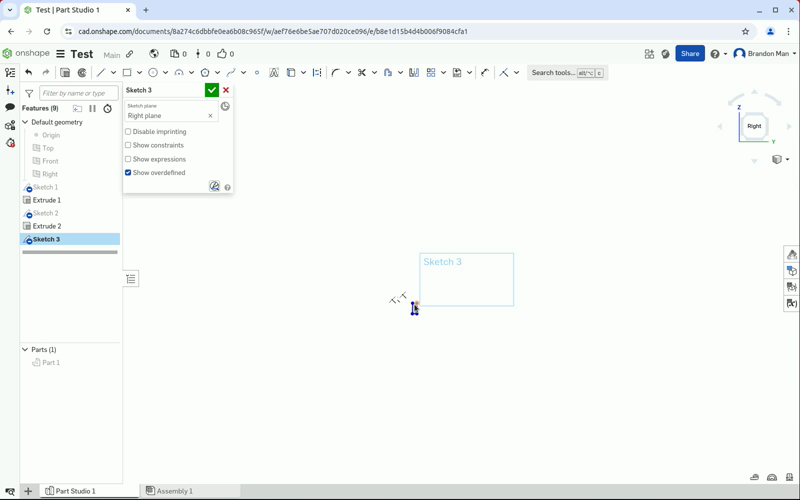
scroll(6)
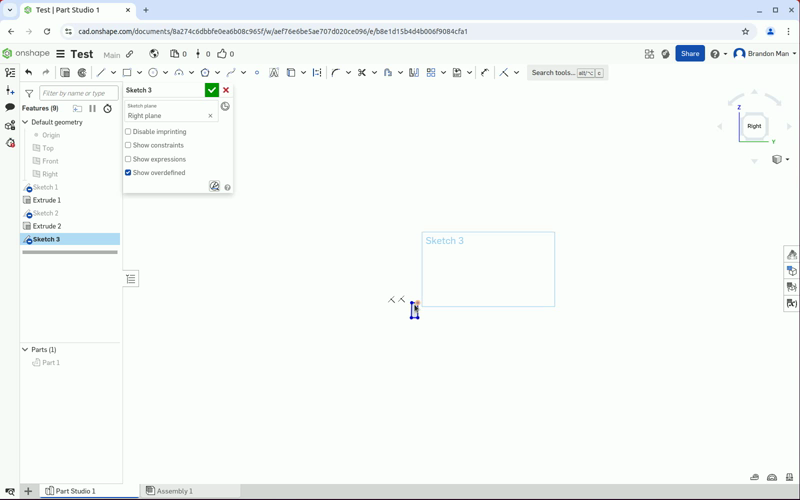
scroll(6)
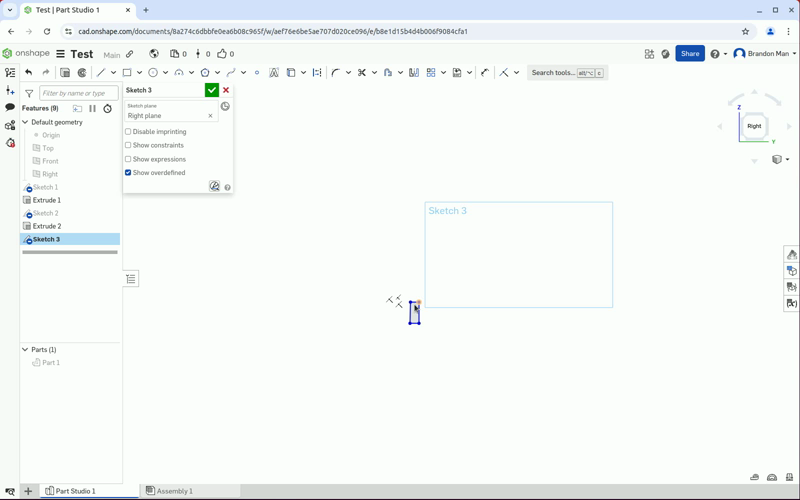
scroll(6)
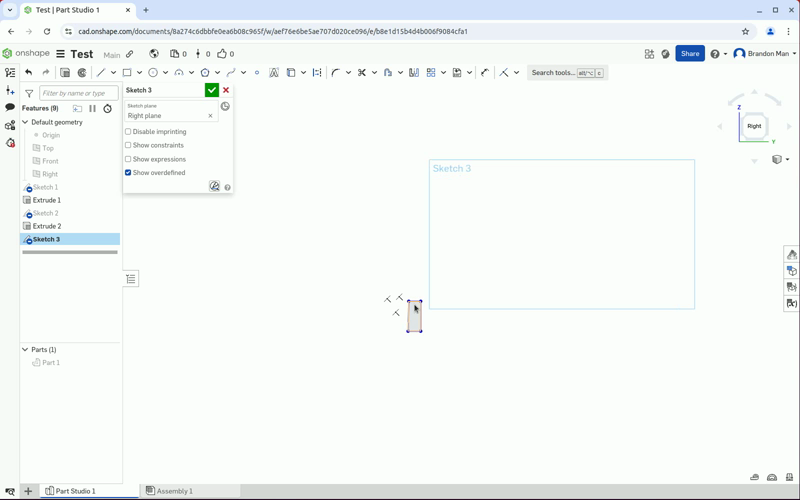
scroll(6)
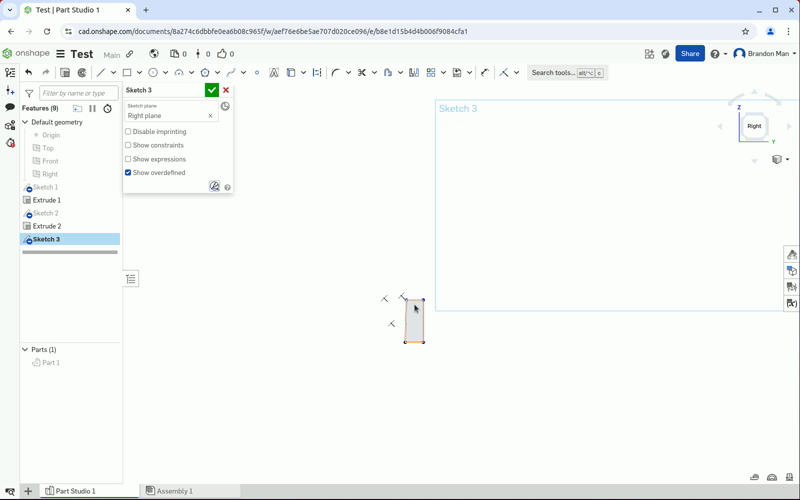
scroll(6)
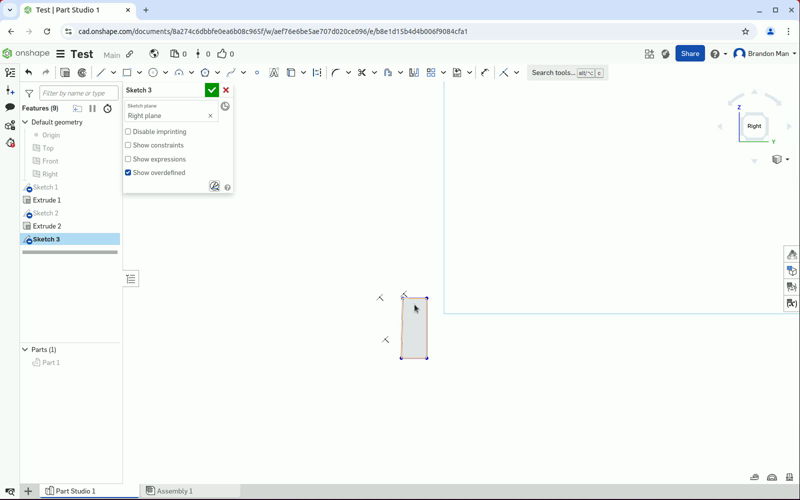
scroll(6)
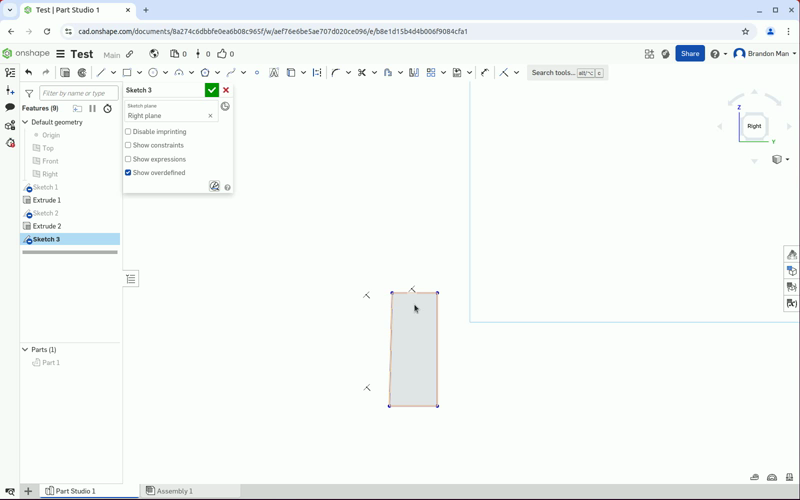
click(414, 304)
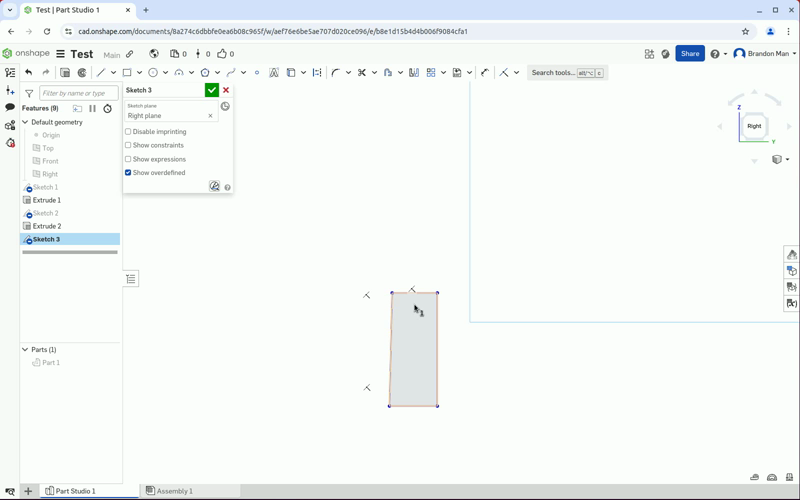
scroll(-6)
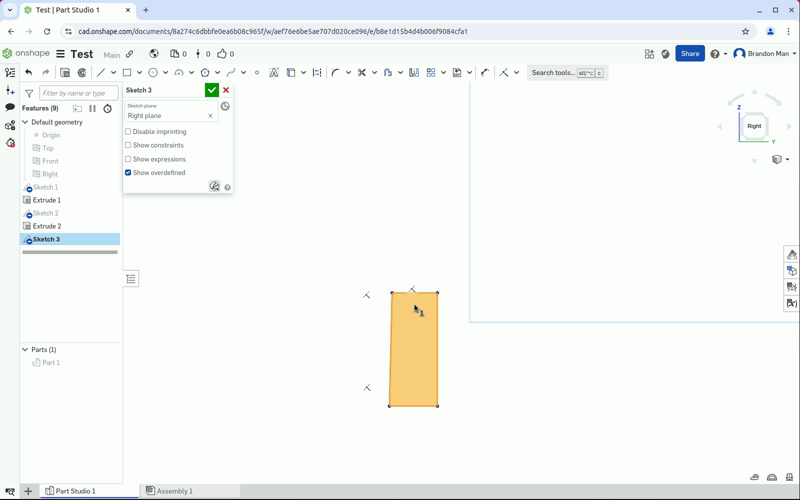
scroll(-6)
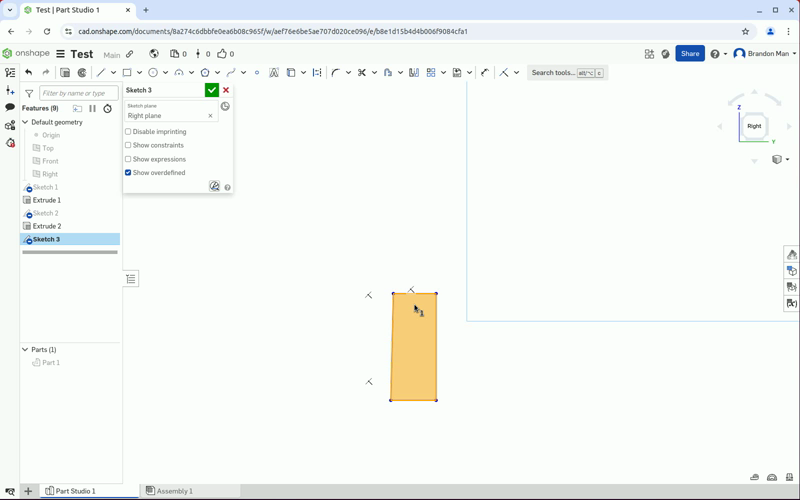
scroll(-6)
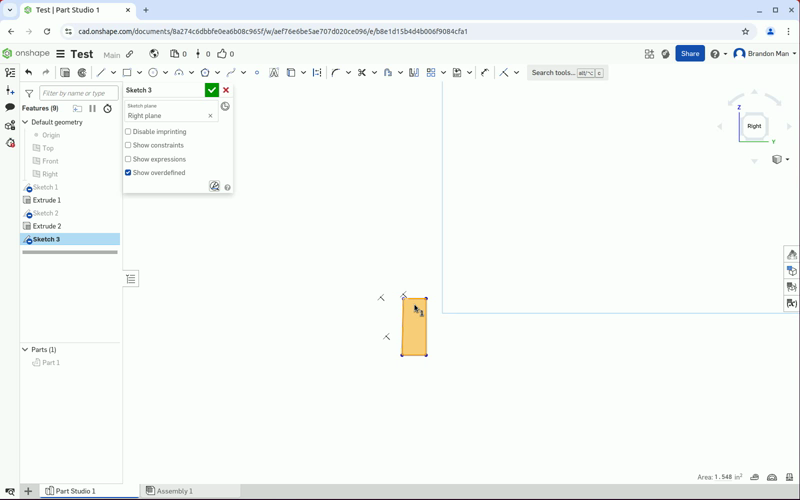
scroll(-6)
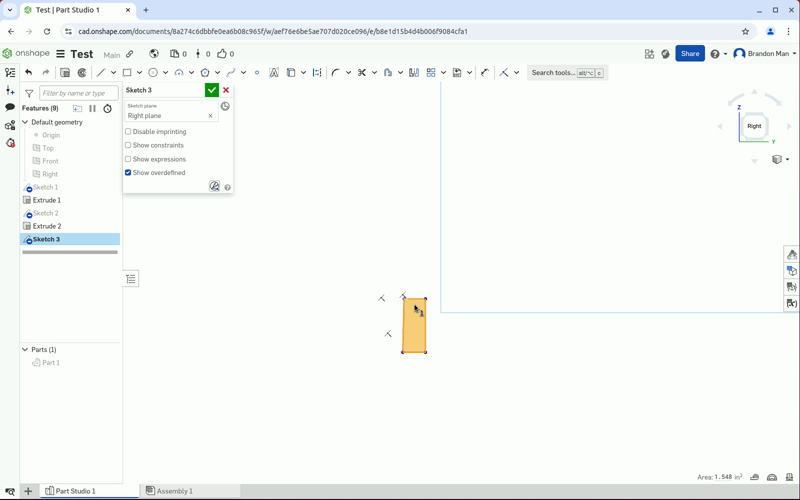
scroll(-6)
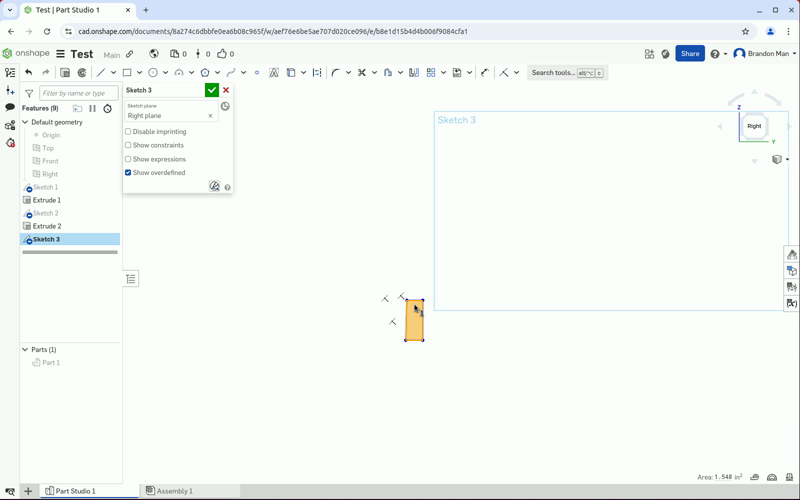
scroll(-6)
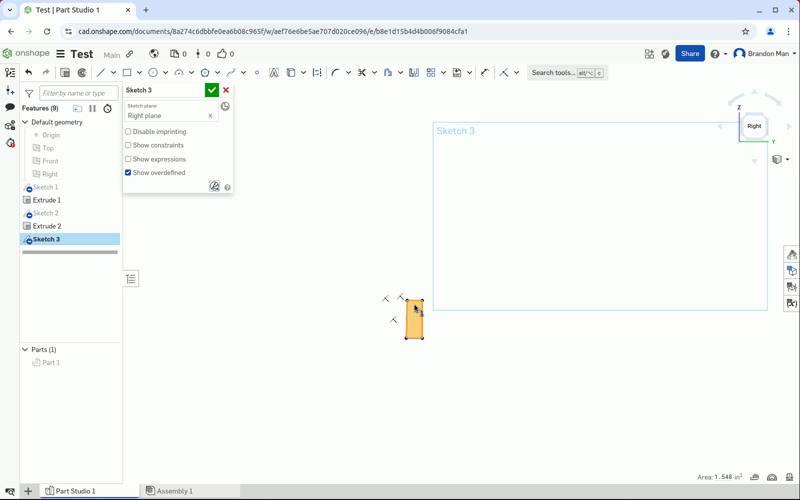
scroll(-6)
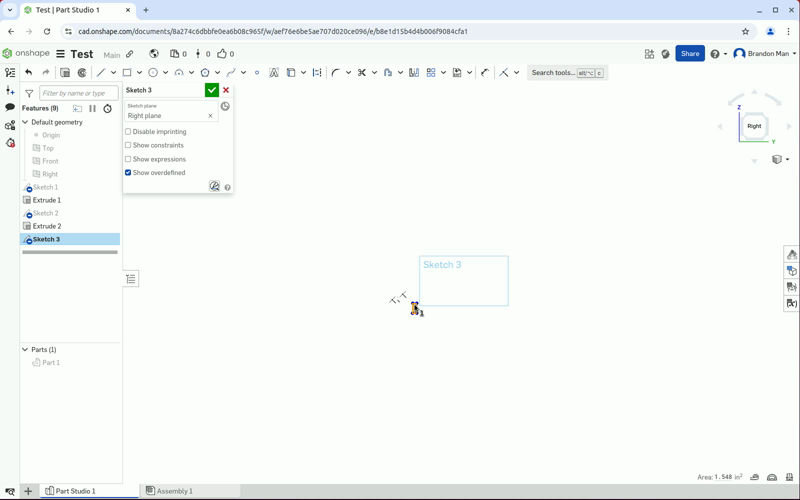
mouse_move(73, 352)
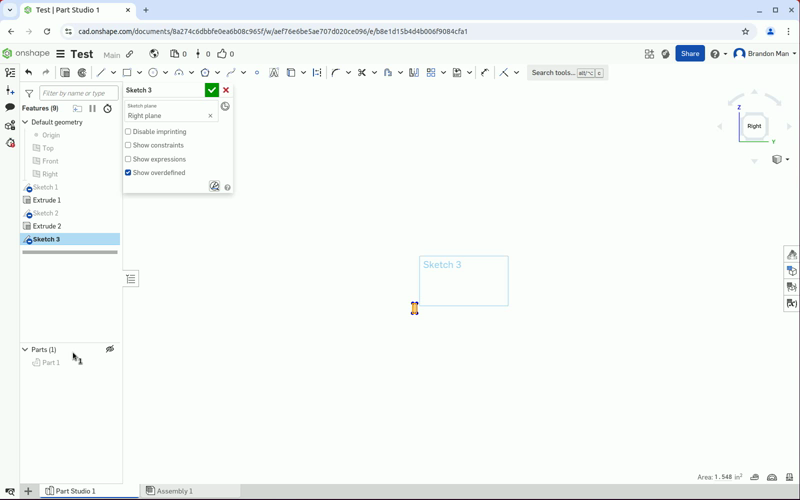
key(shift+y)
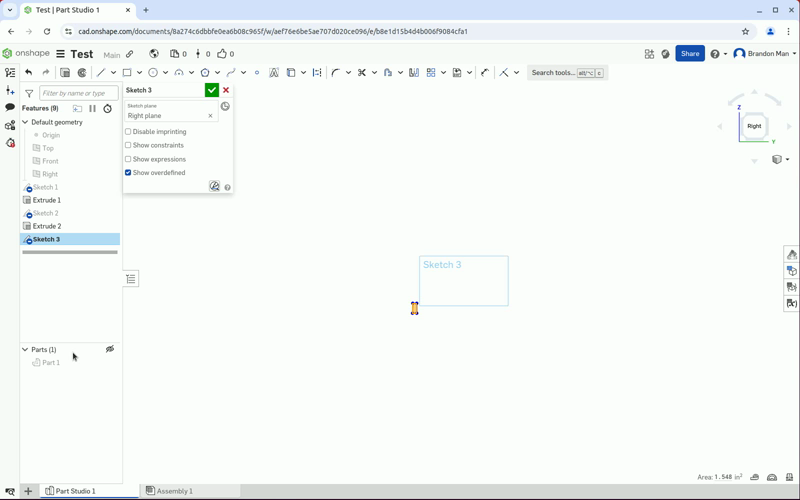
key(shift+e)
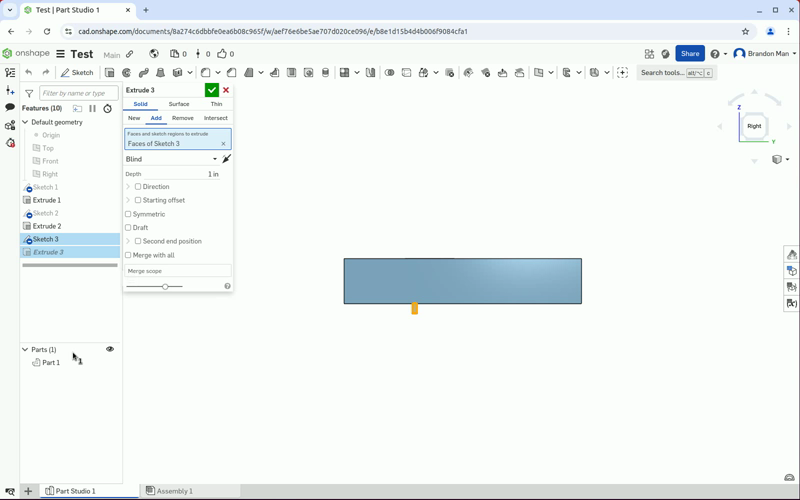
mouse_move(143, 106)
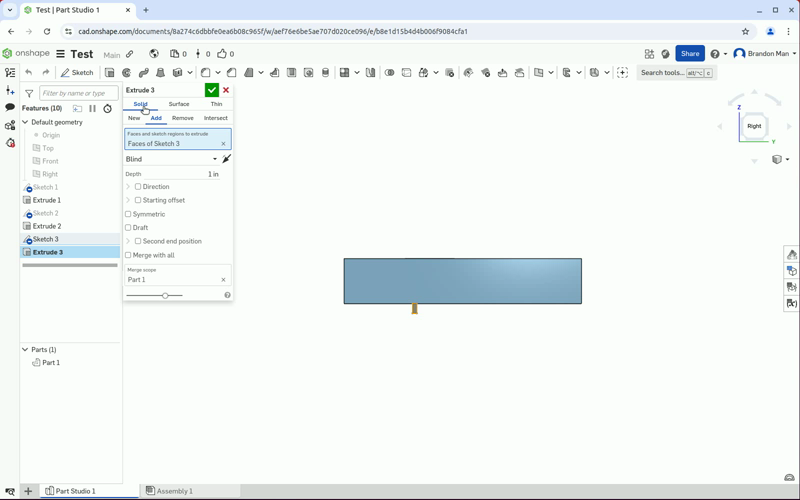
click(143, 106)
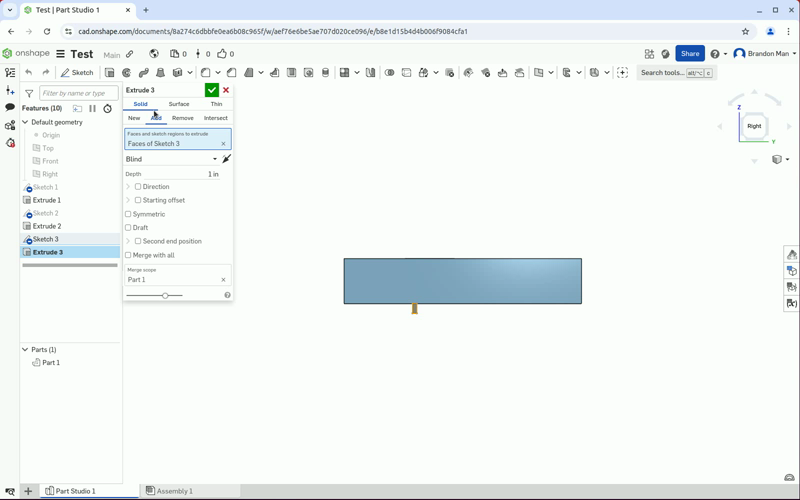
mouse_move(186, 120)
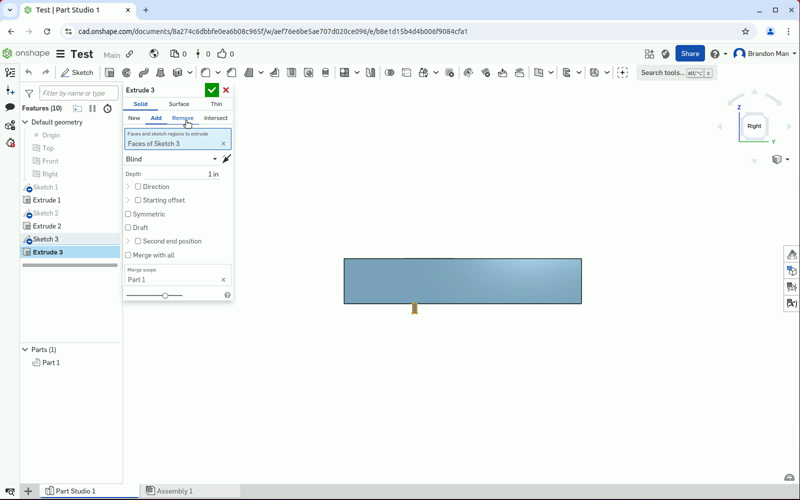
click(186, 120)
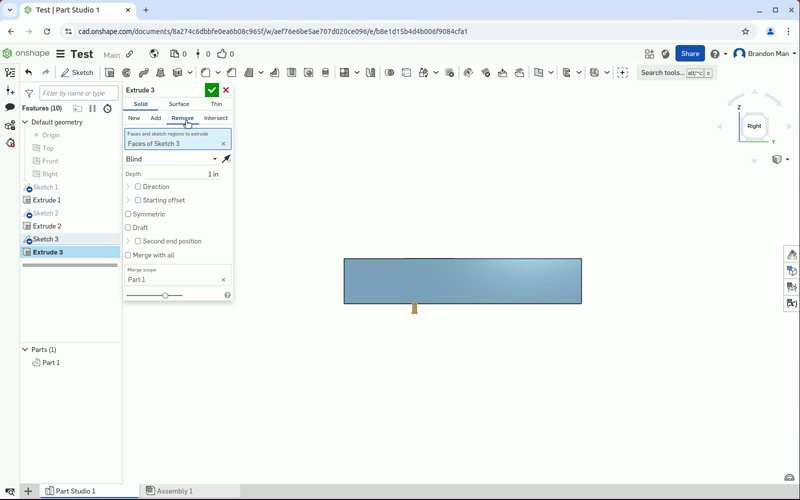
key(tab, 4)
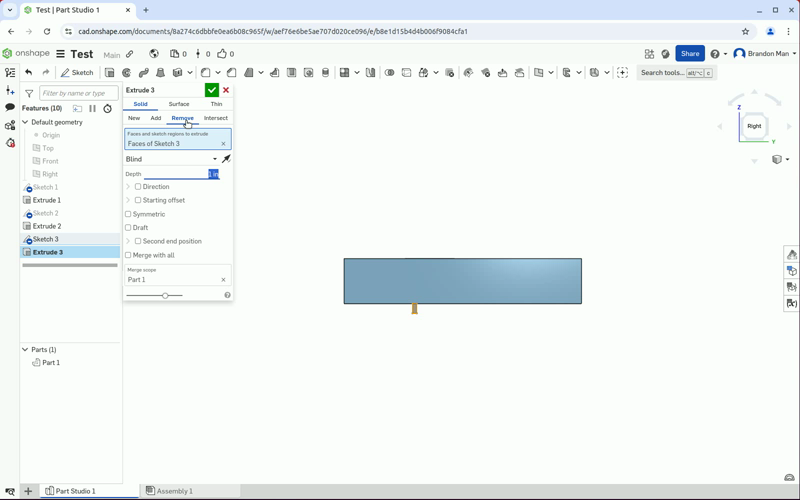
text(-6.258)
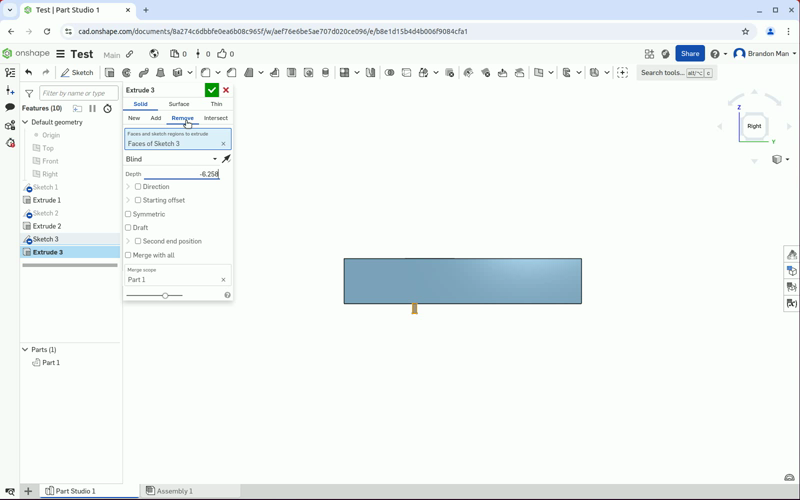
key(tab, 3)
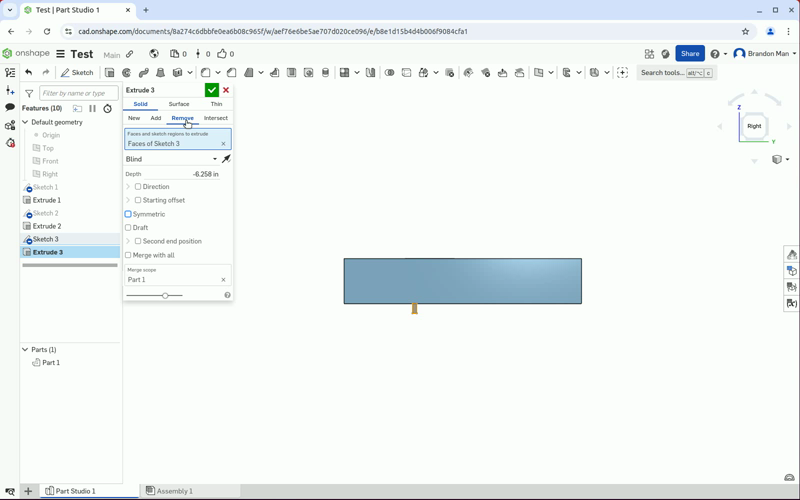
key(space)
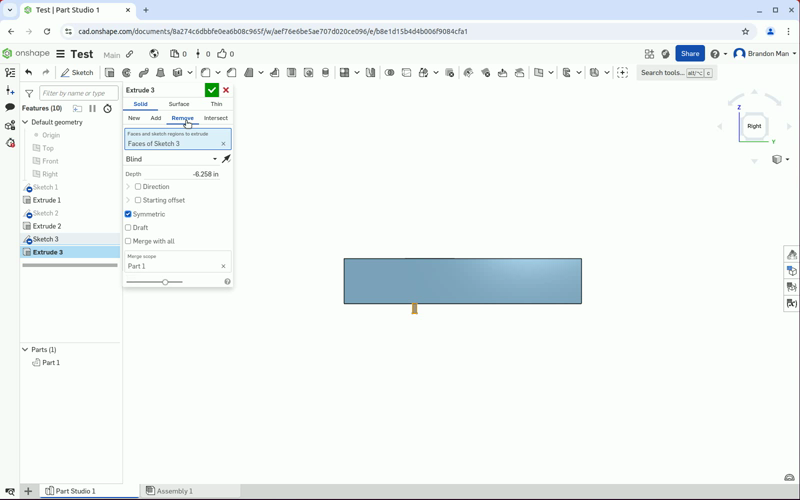
key(tab, 2)
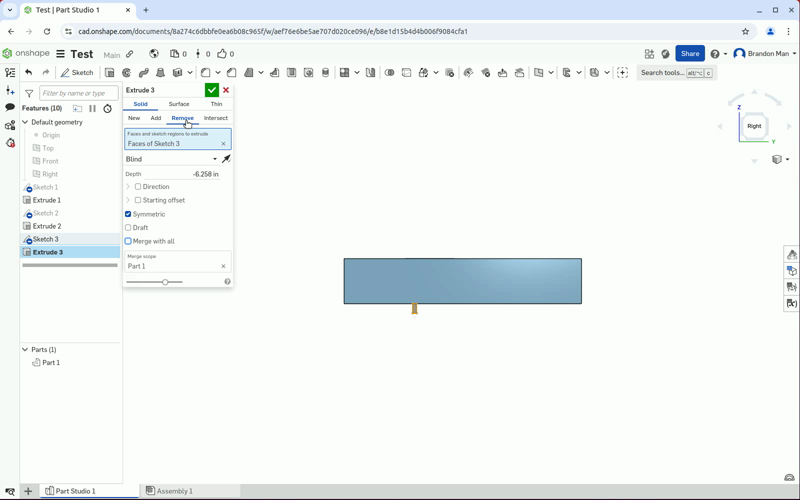
key(space)
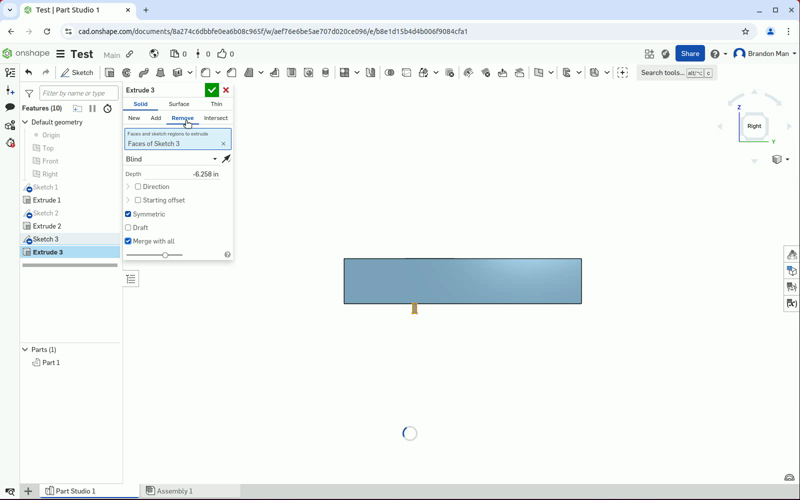
key(enter)
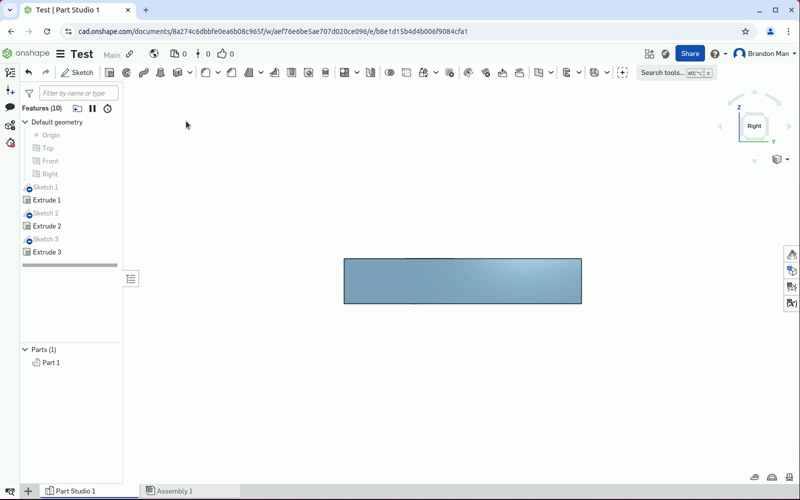
key(shift+h)
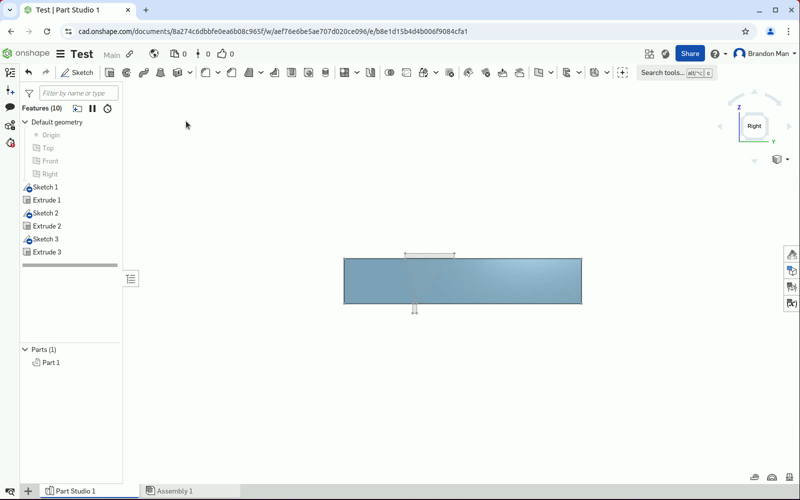
key(shift+h)
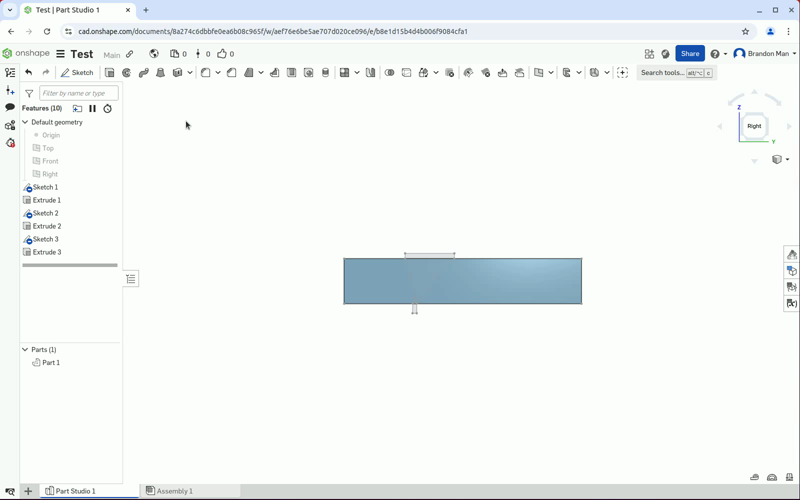
key(shift+7)
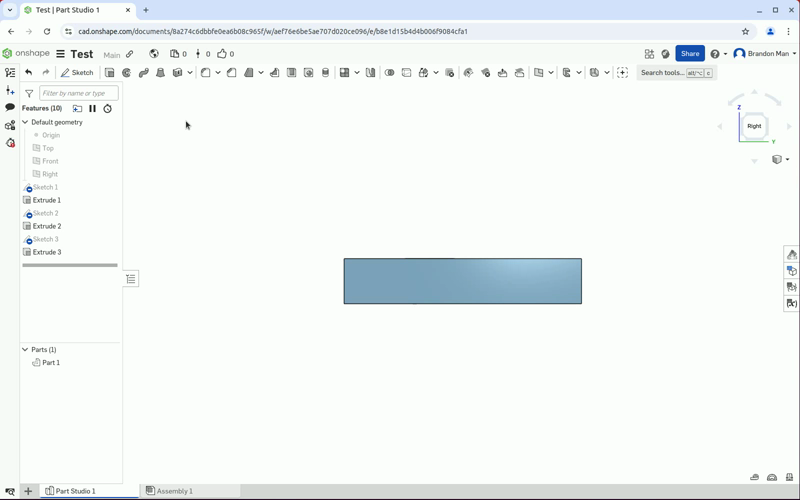
key(right, 2)
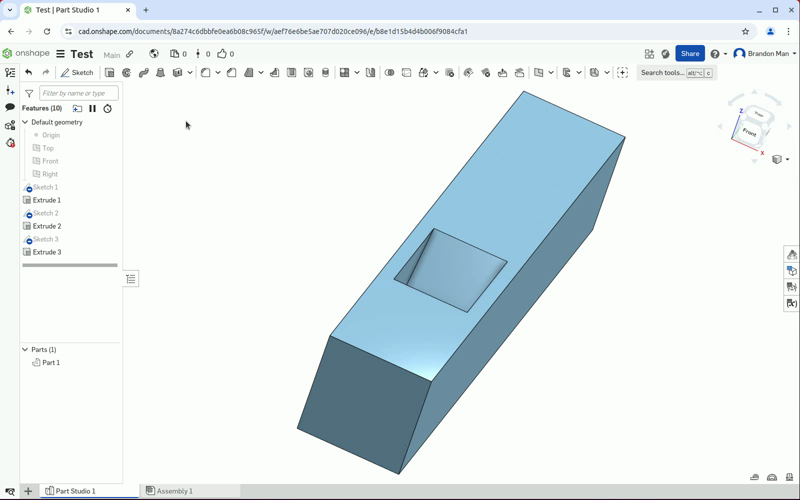
key(down, 2)
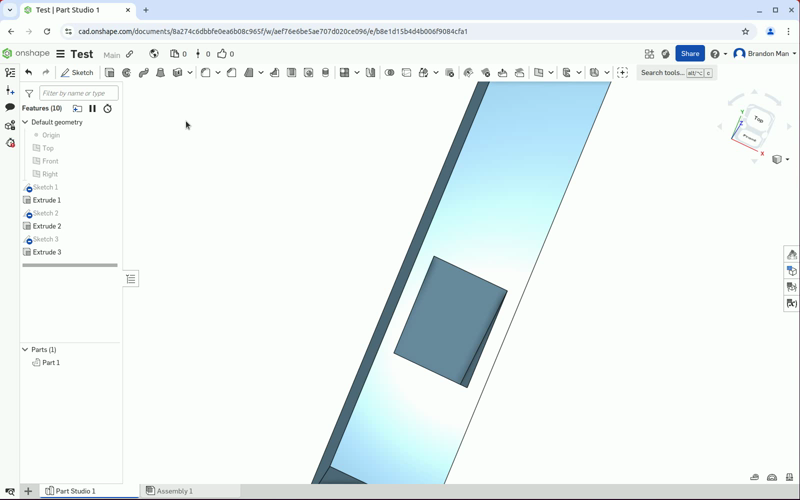
key(up, 2)
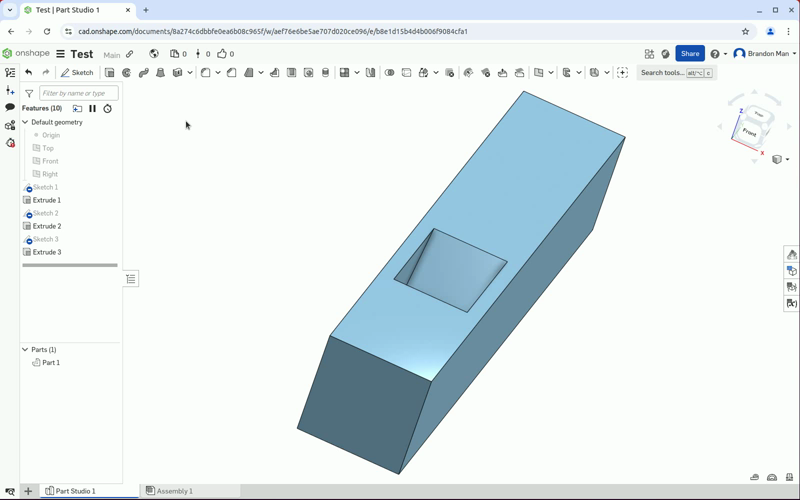
key(left, 2)
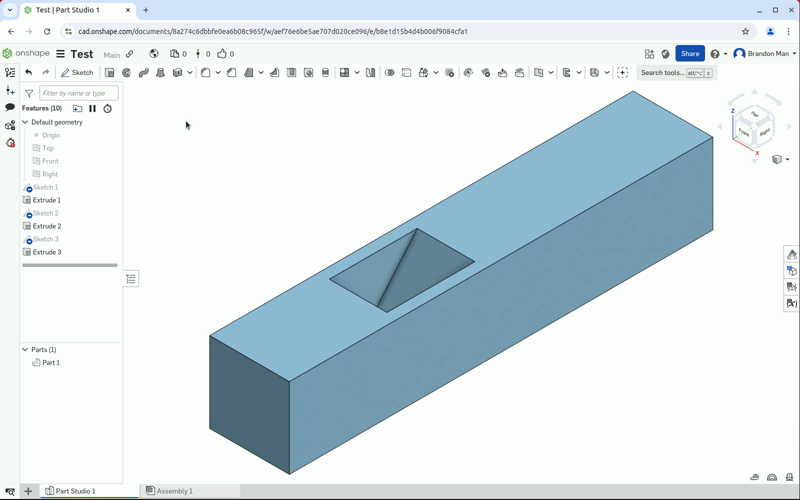
mouse_move(73, 189)
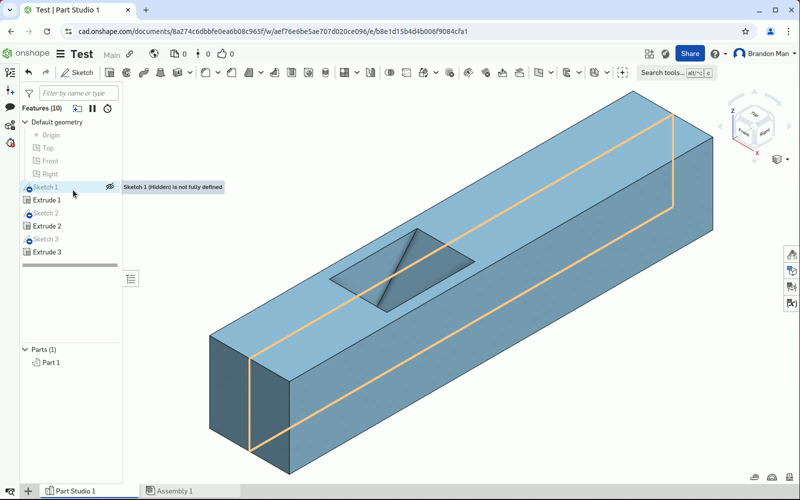
click(73, 189)